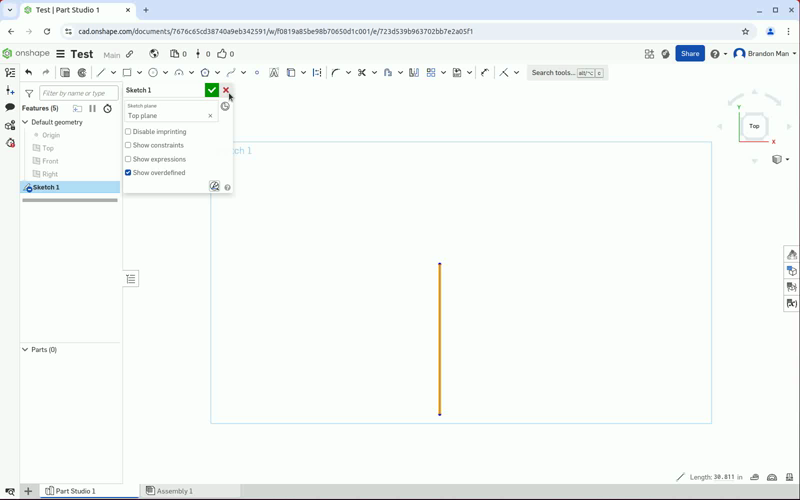
key(shift+h)
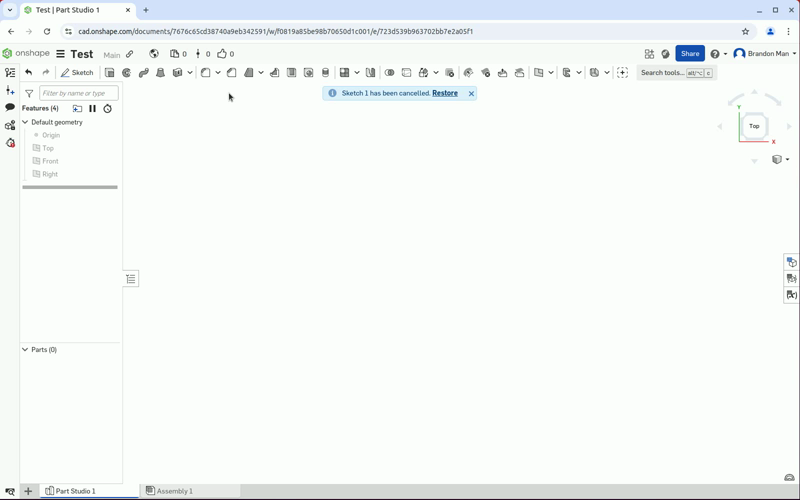
mouse_move(73, 352)
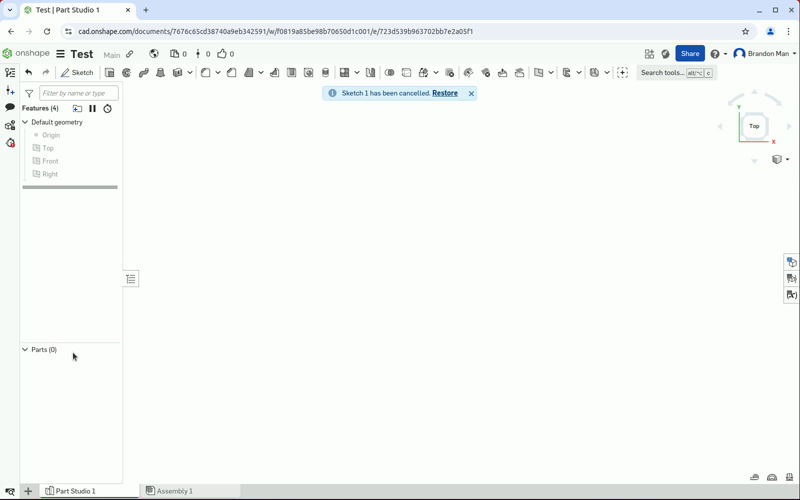
key(y)
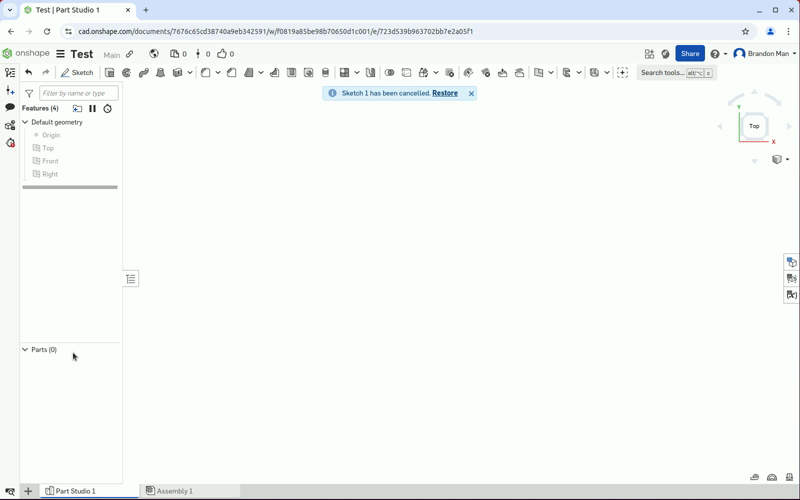
key(shift+p)
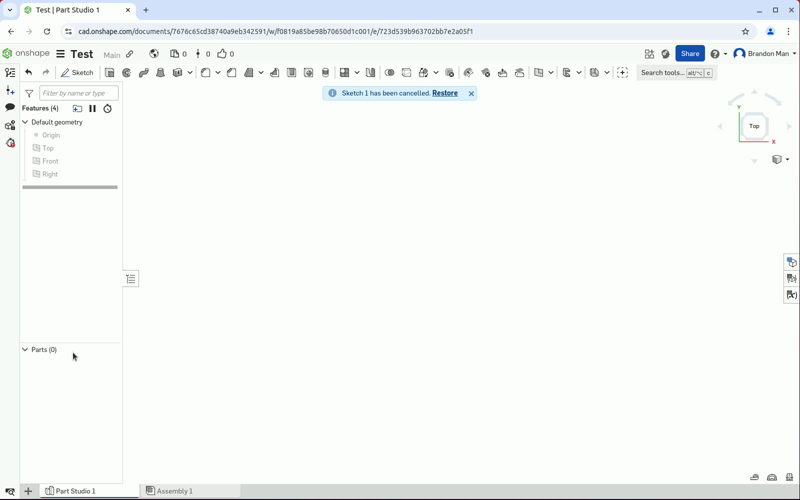
key(space)
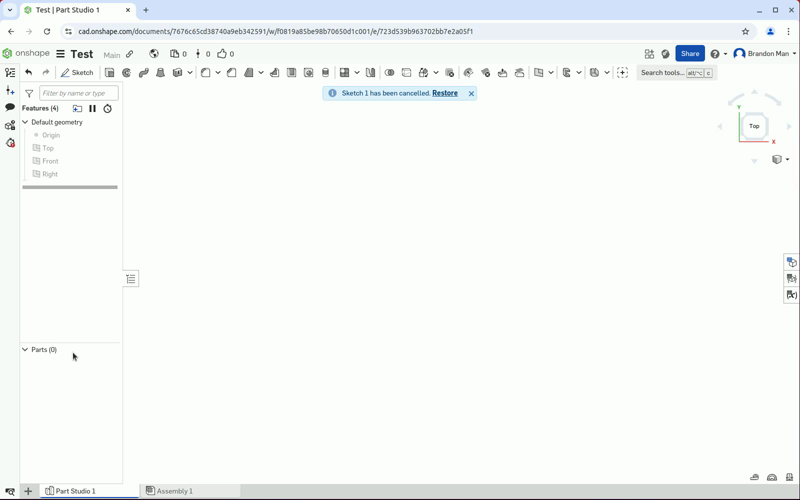
key_down(shift)
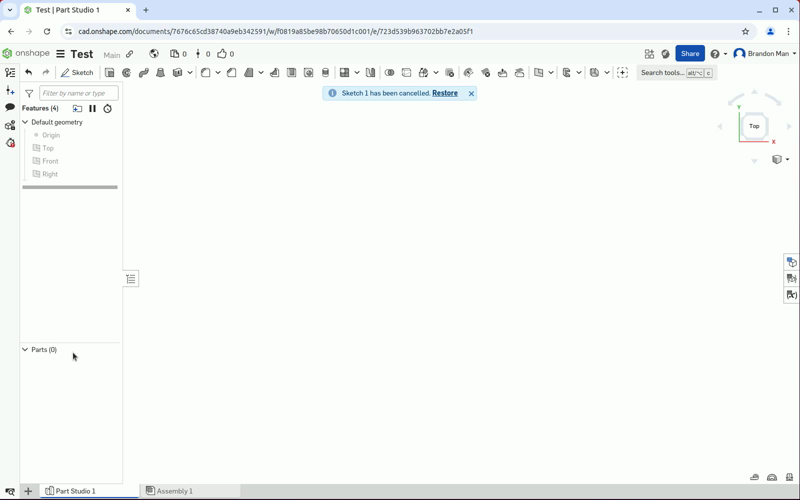
key(up)
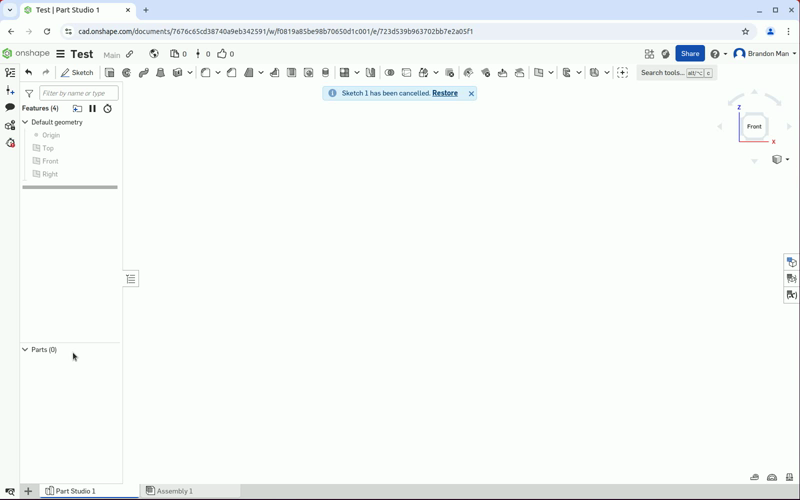
key_up(shift)
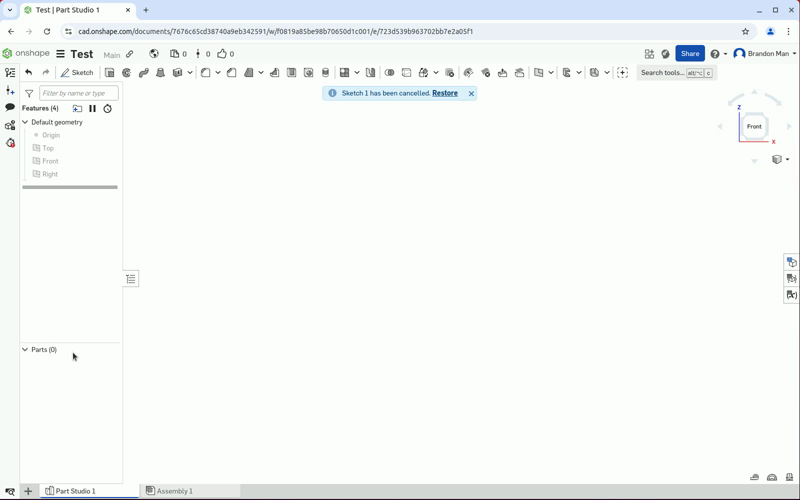
mouse_move(73, 352)
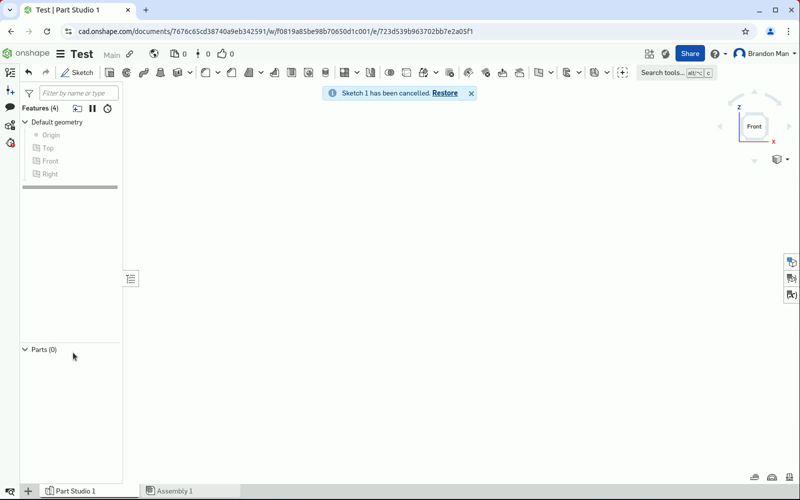
key(shift+y)
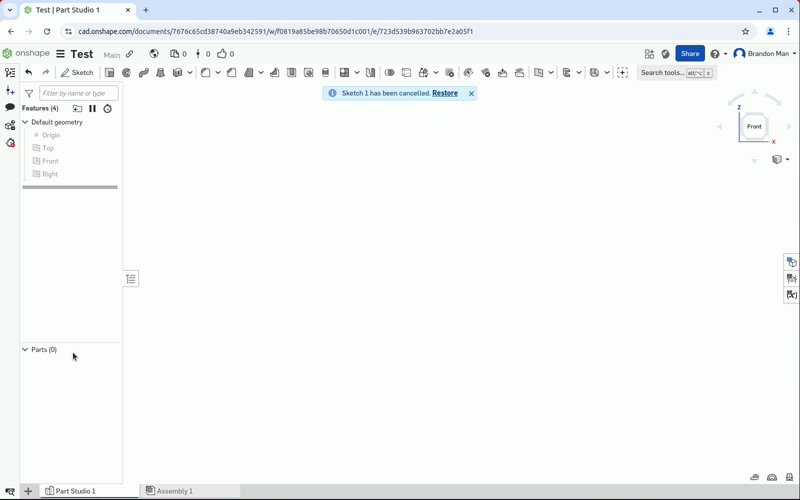
key(shift+s)
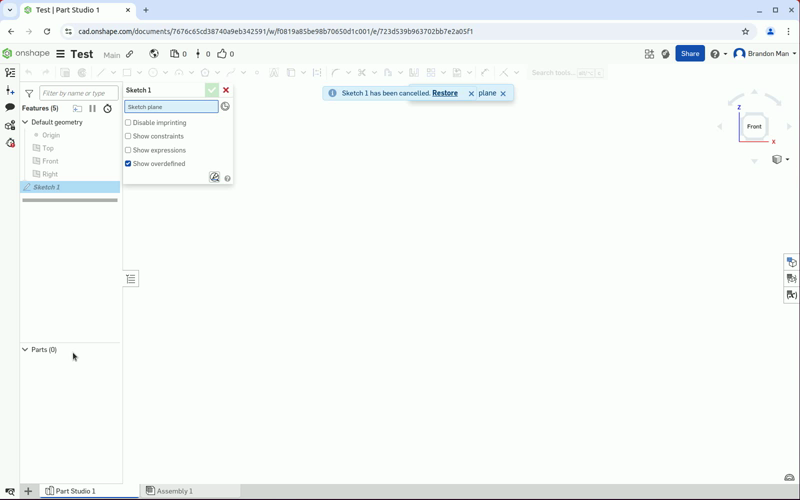
mouse_move(73, 163)
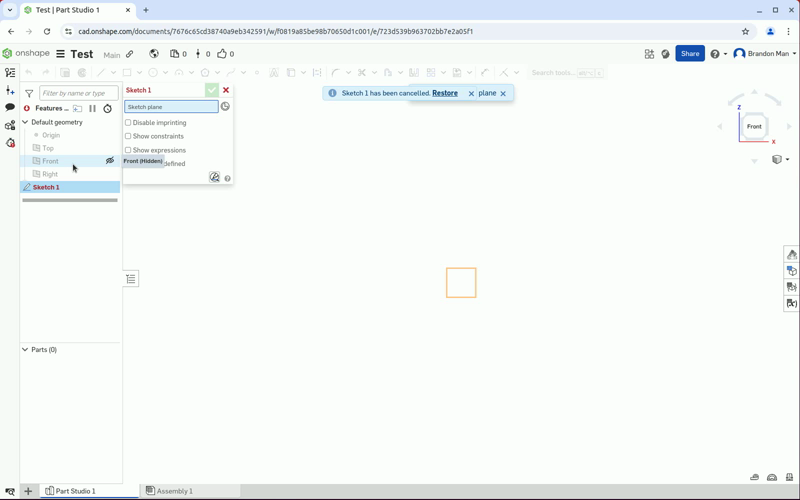
click(73, 163)
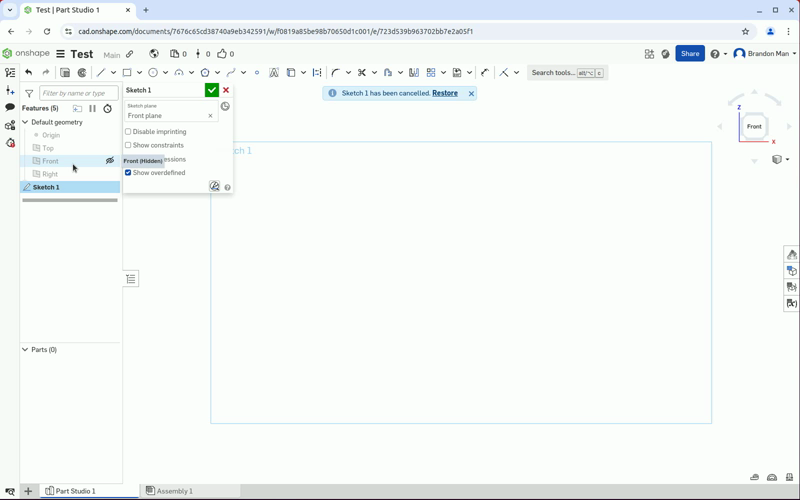
mouse_move(73, 352)
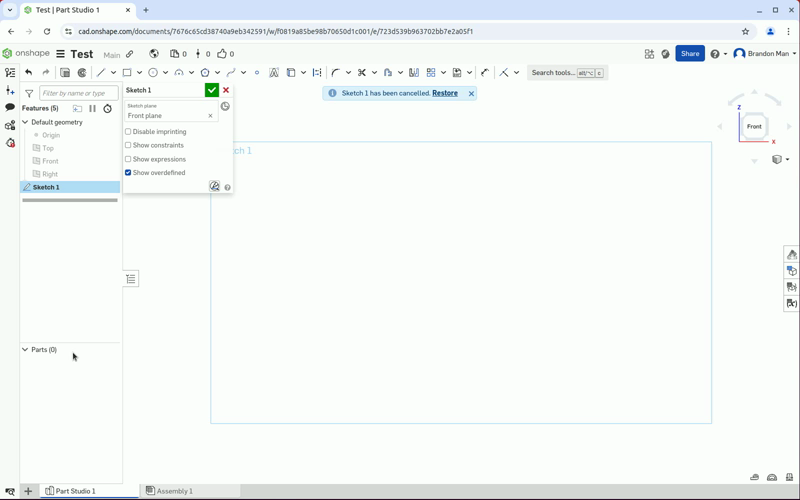
key(y)
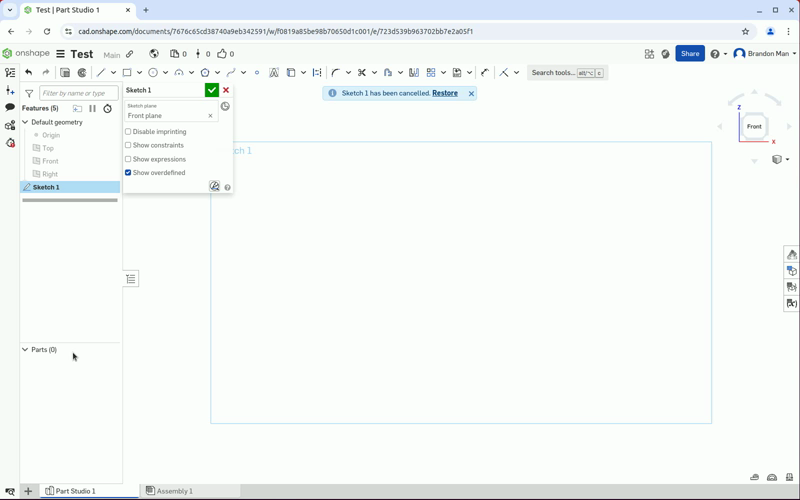
key(a)
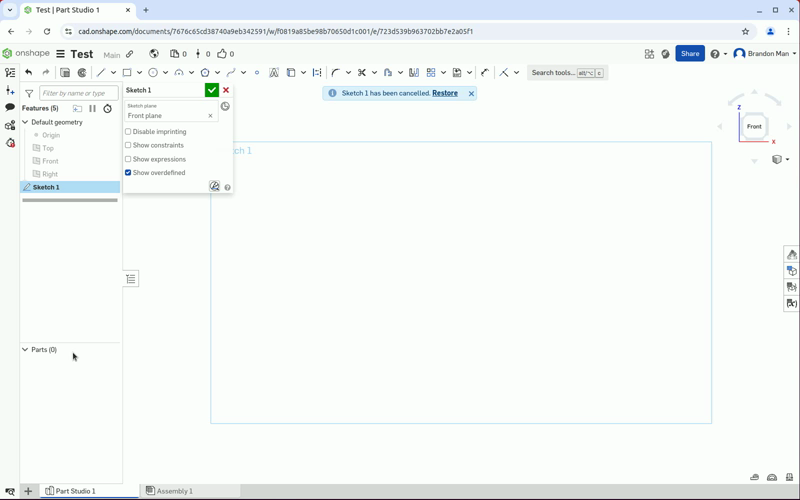
key_down(shift)
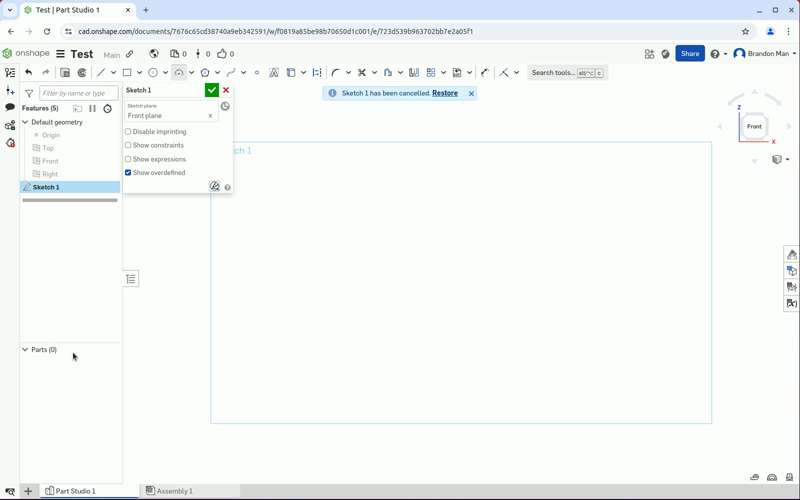
mouse_move(405, 327)
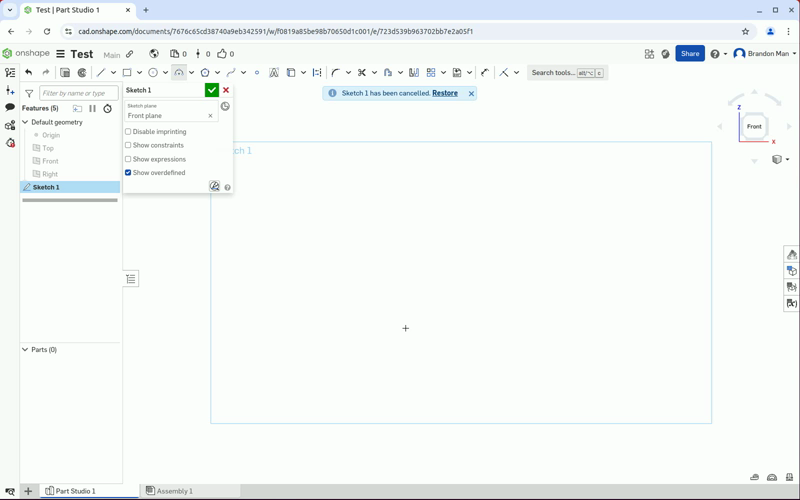
click(405, 327)
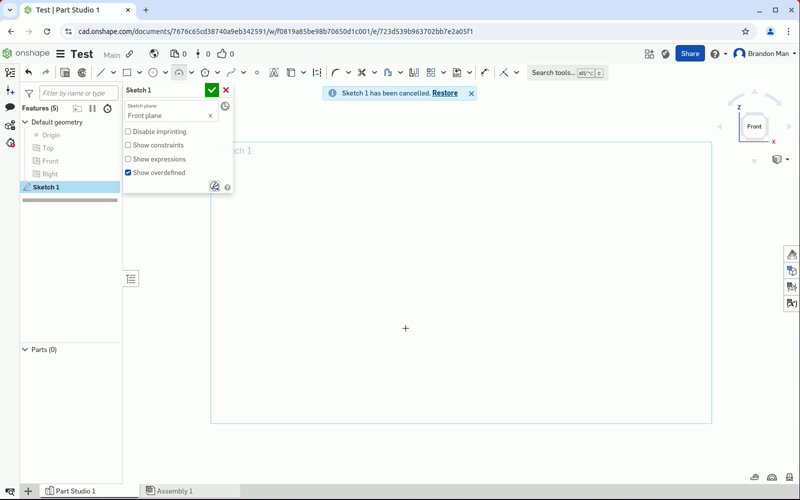
key_up(shift)
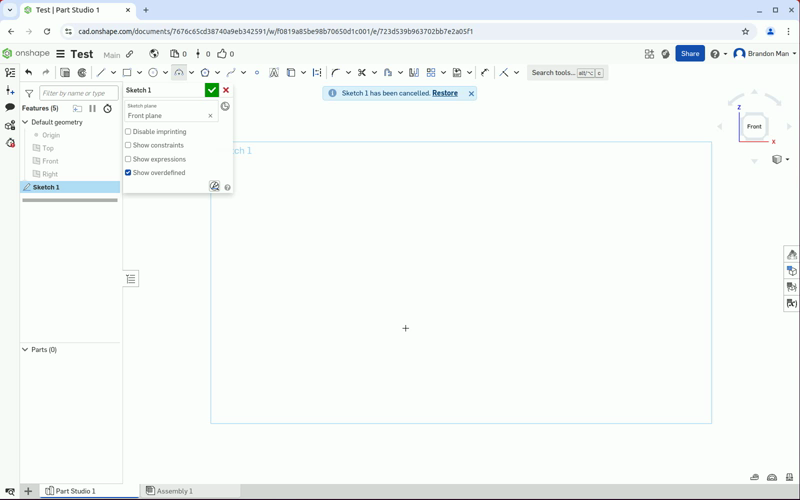
key_down(shift)
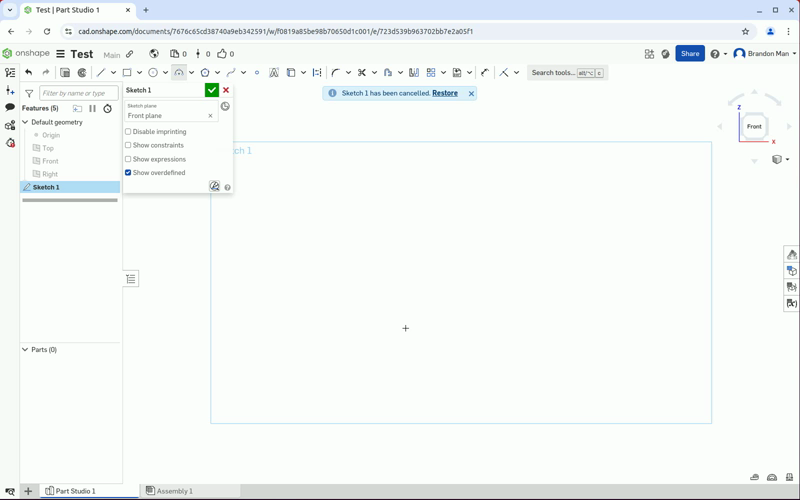
mouse_move(515, 327)
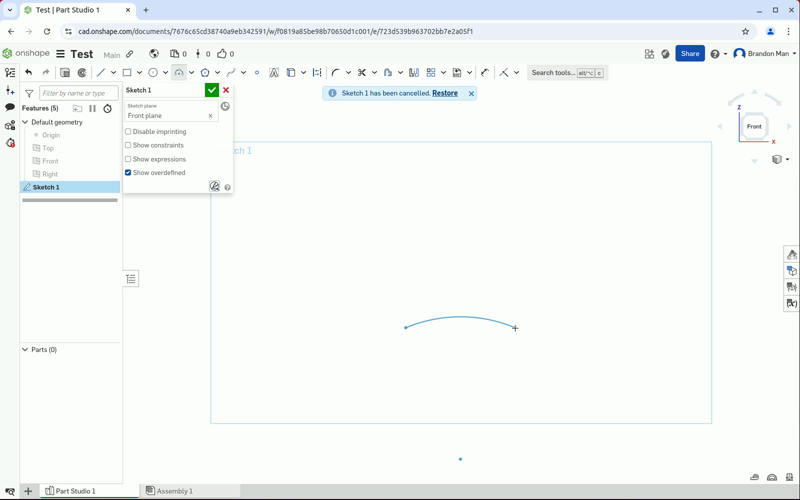
click(515, 327)
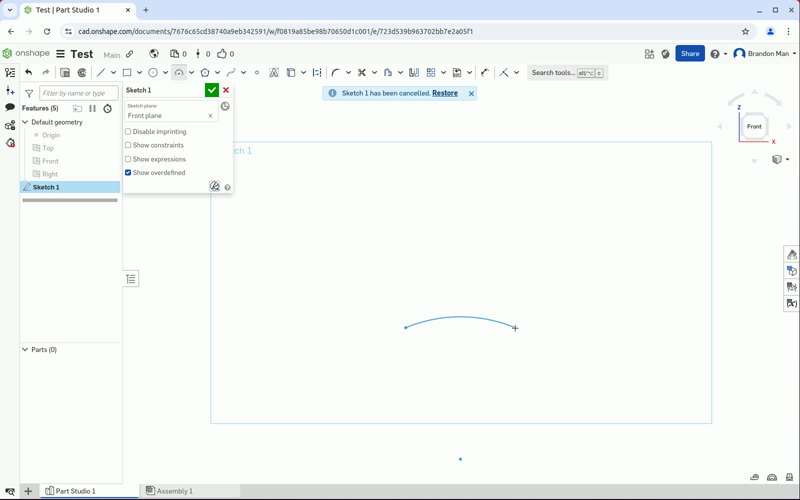
mouse_move(460, 382)
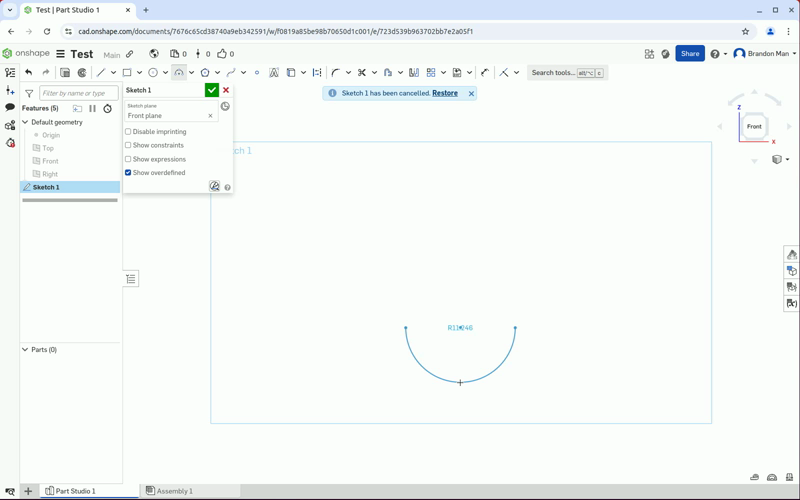
click(460, 382)
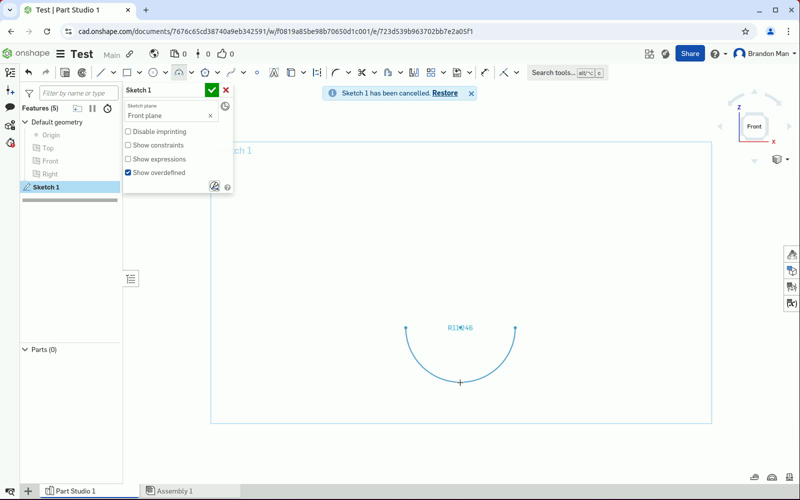
key_up(shift)
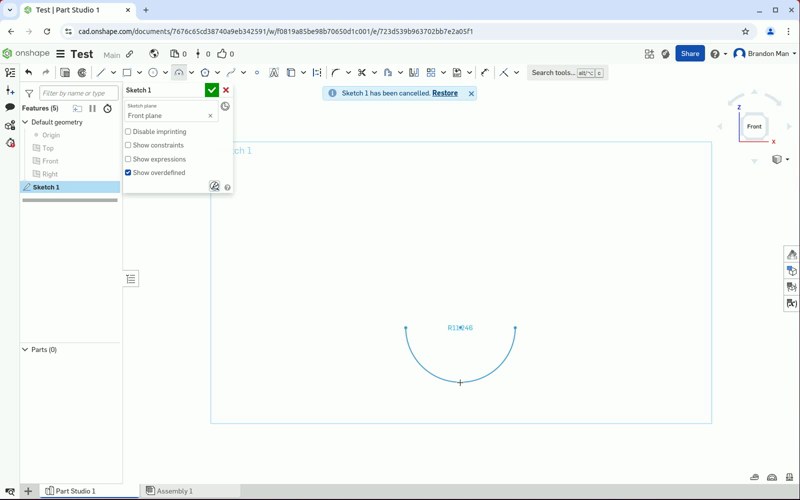
key(esc)
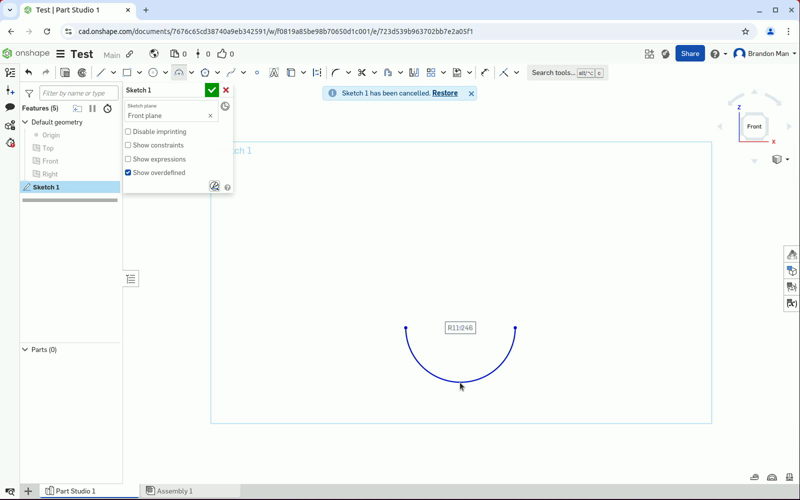
key(l)
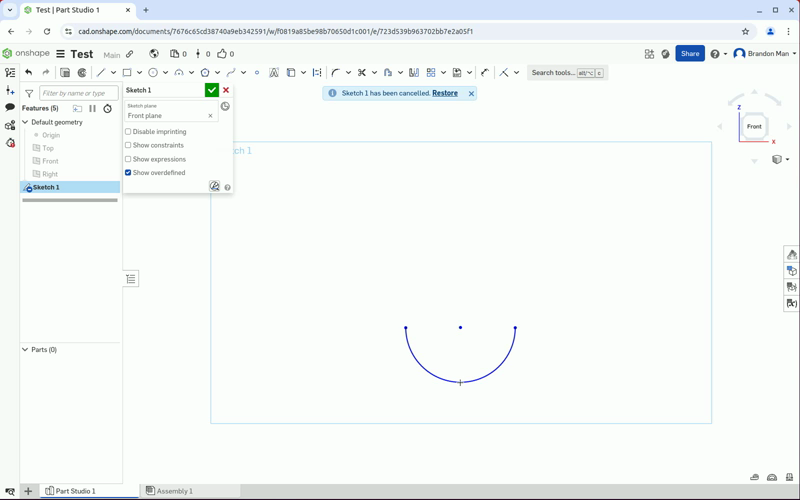
mouse_move(515, 327)
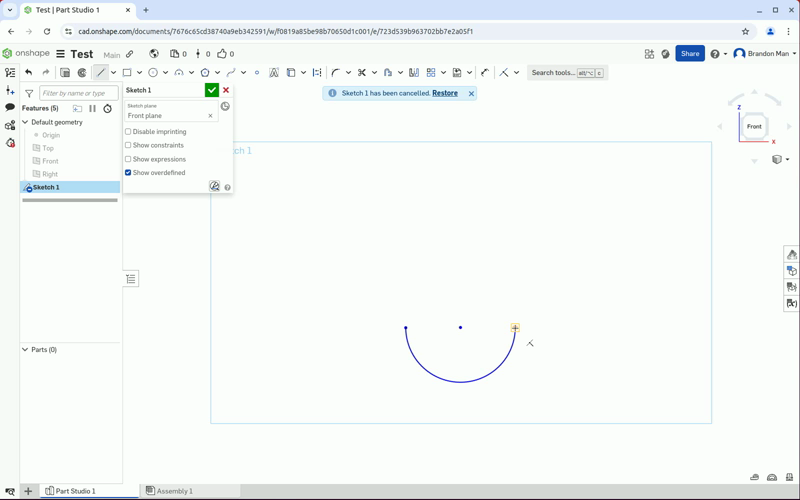
click(515, 327)
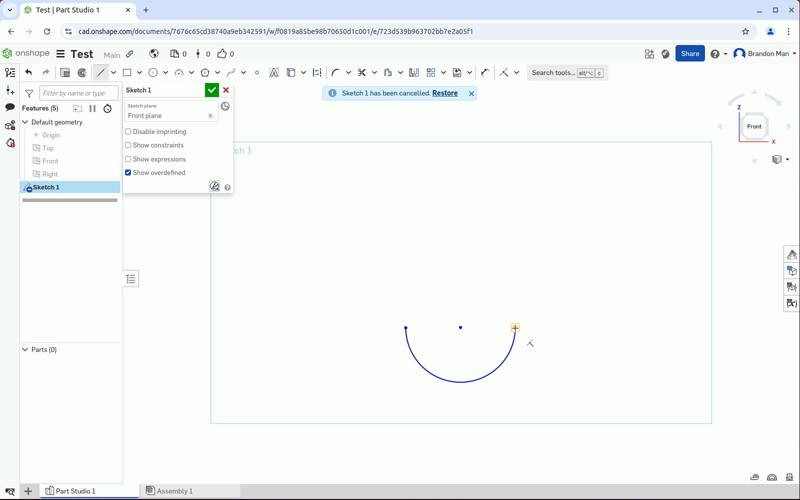
key_down(shift)
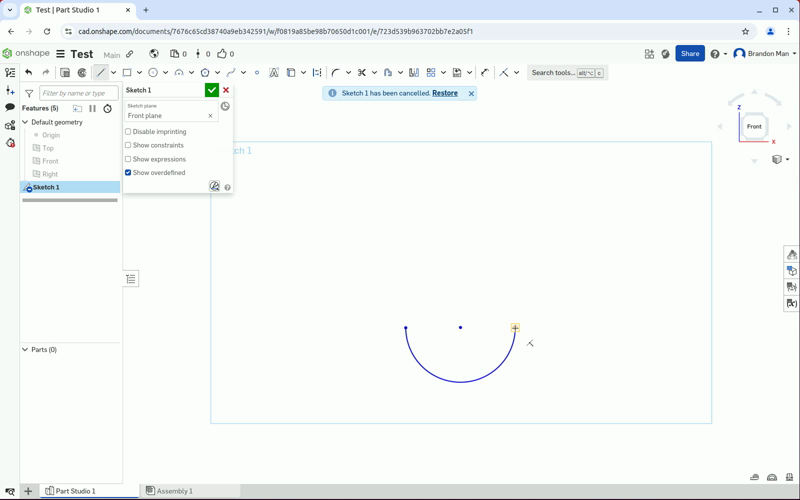
mouse_move(515, 240)
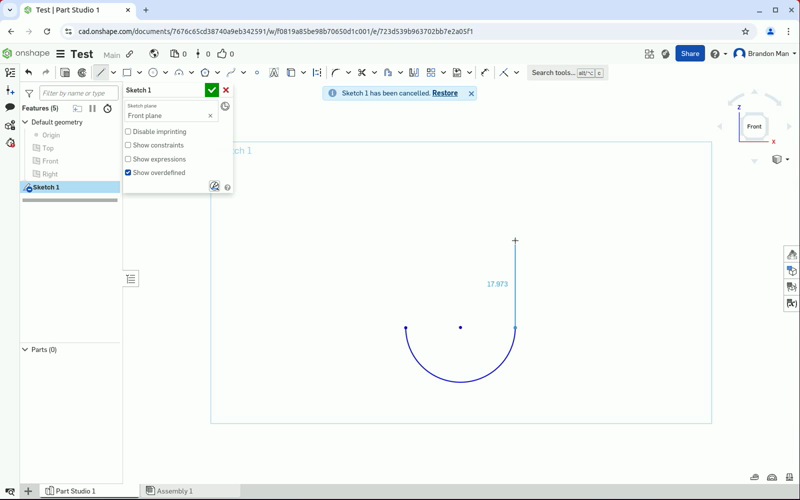
click(515, 240)
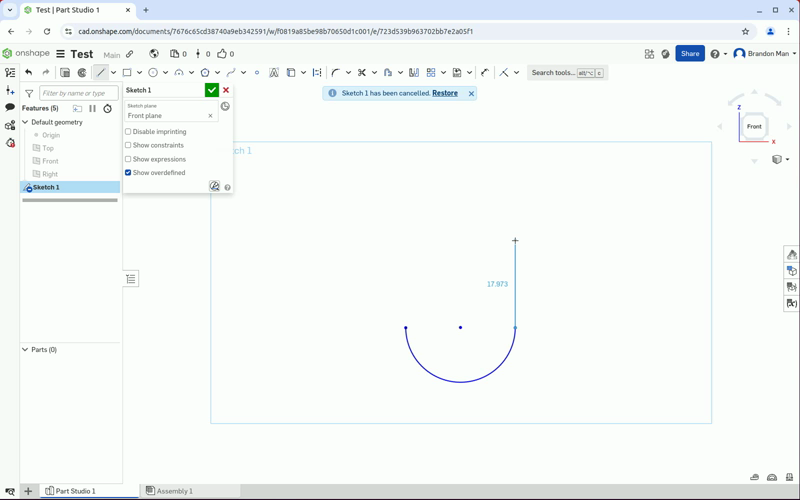
key_up(shift)
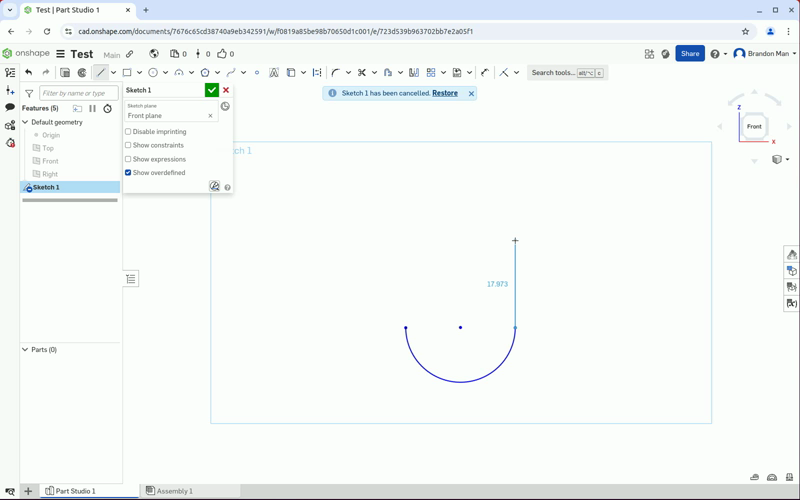
key(esc)
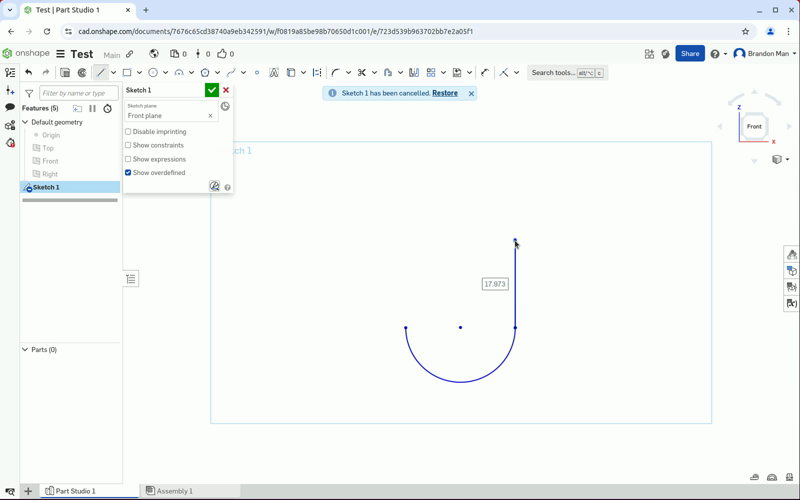
key(a)
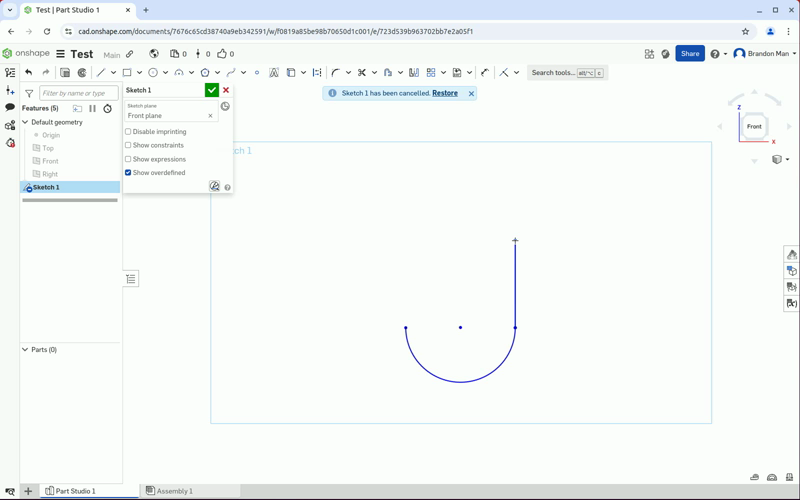
mouse_move(515, 240)
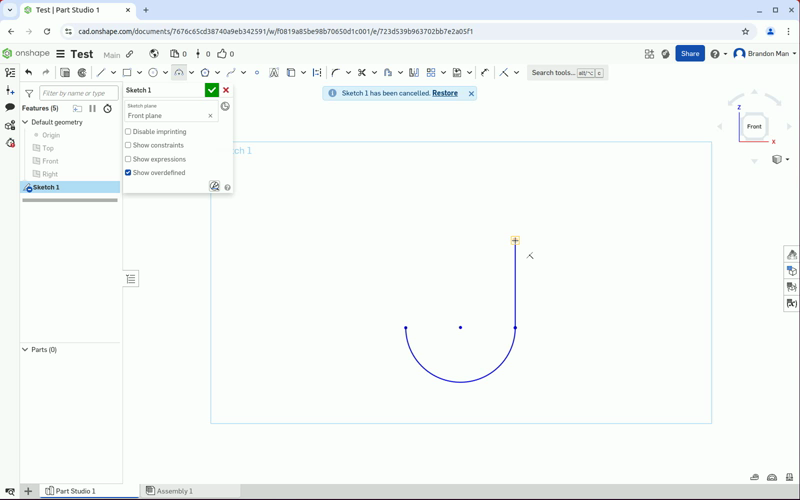
click(515, 240)
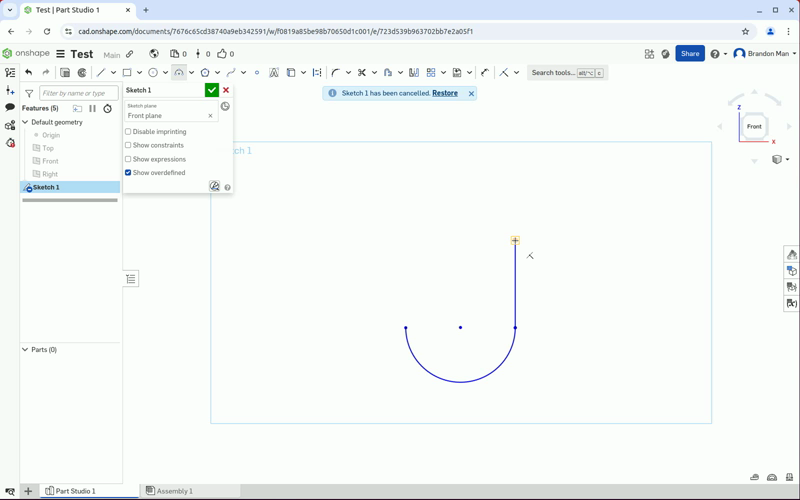
key_down(shift)
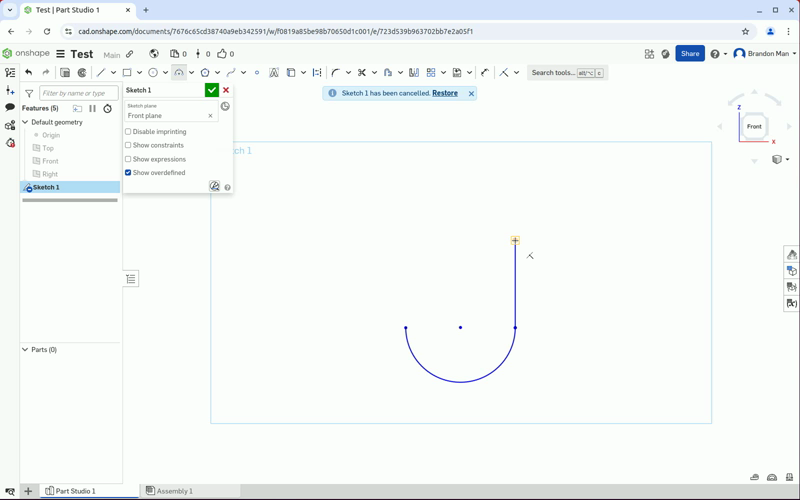
mouse_move(405, 240)
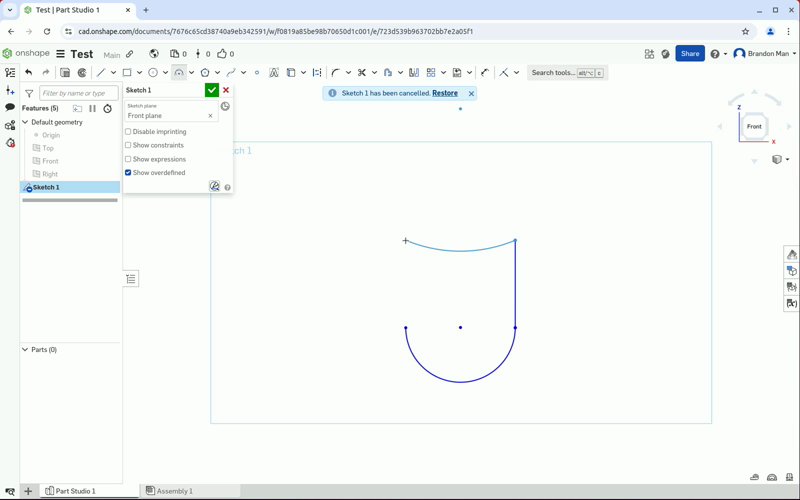
click(405, 240)
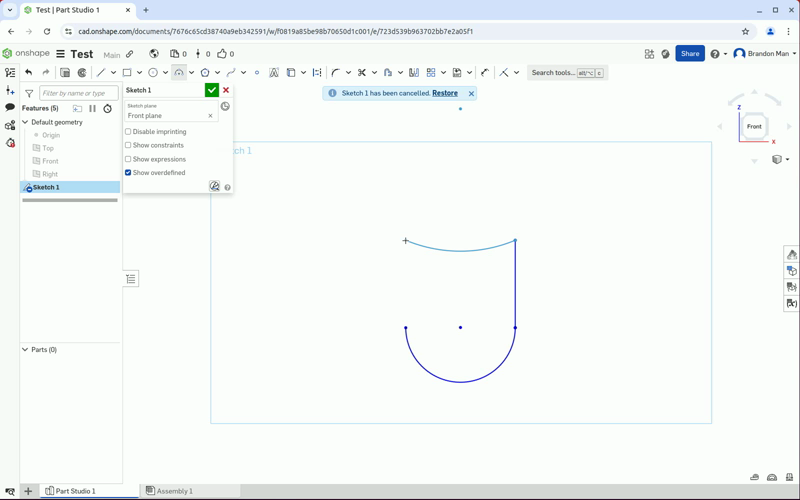
mouse_move(460, 185)
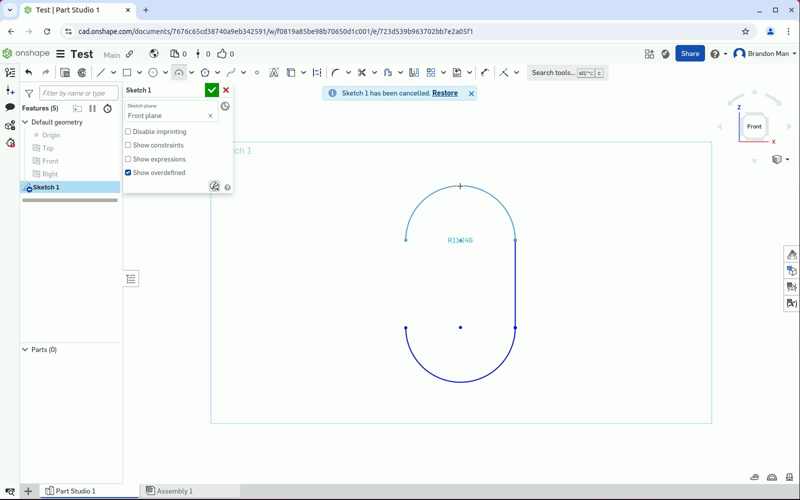
click(460, 185)
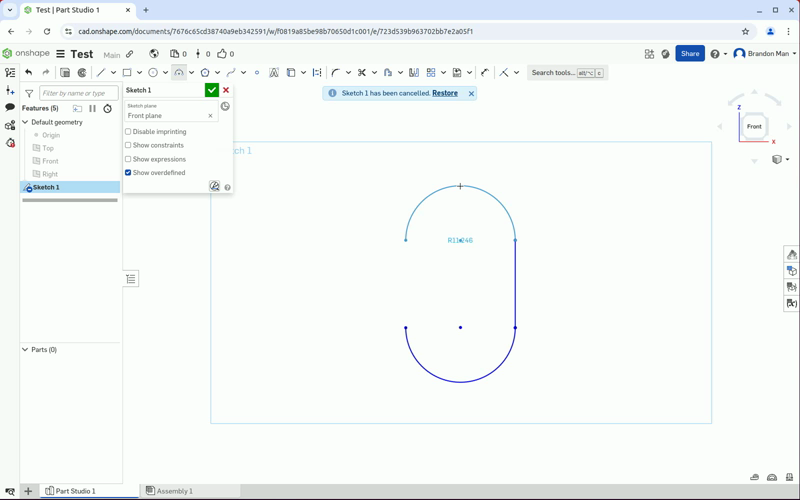
key_up(shift)
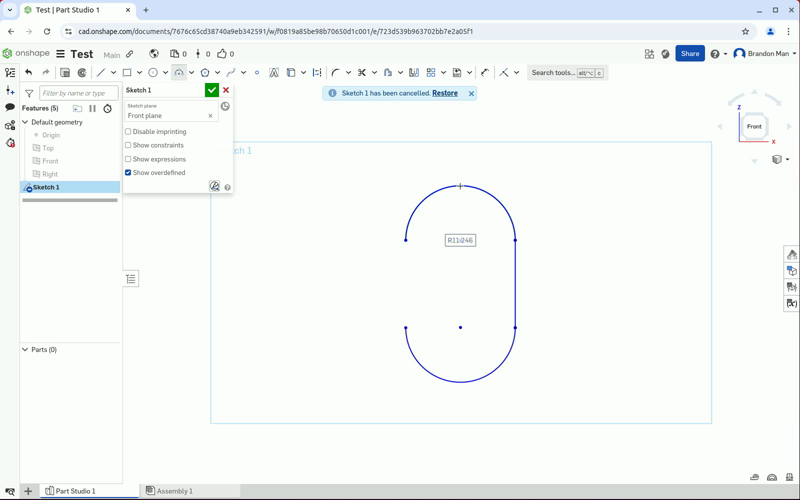
key(esc)
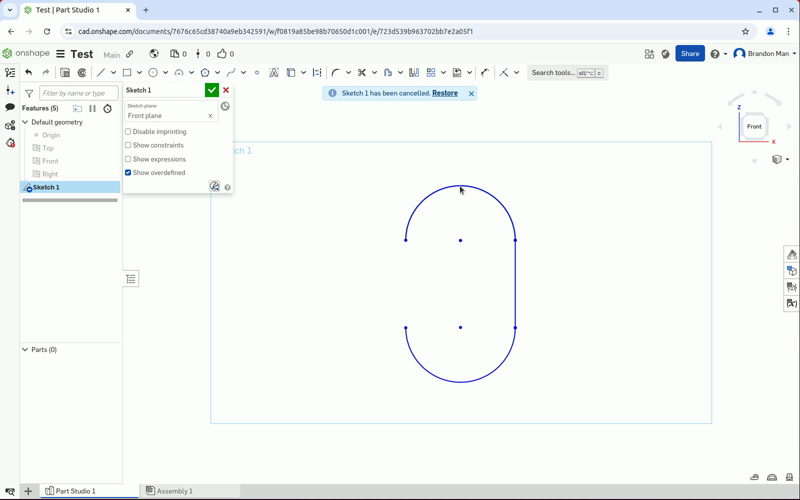
key(l)
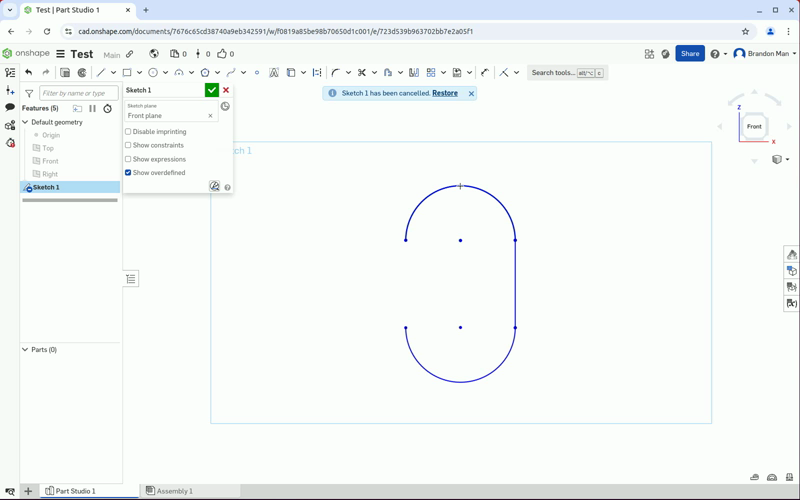
mouse_move(405, 240)
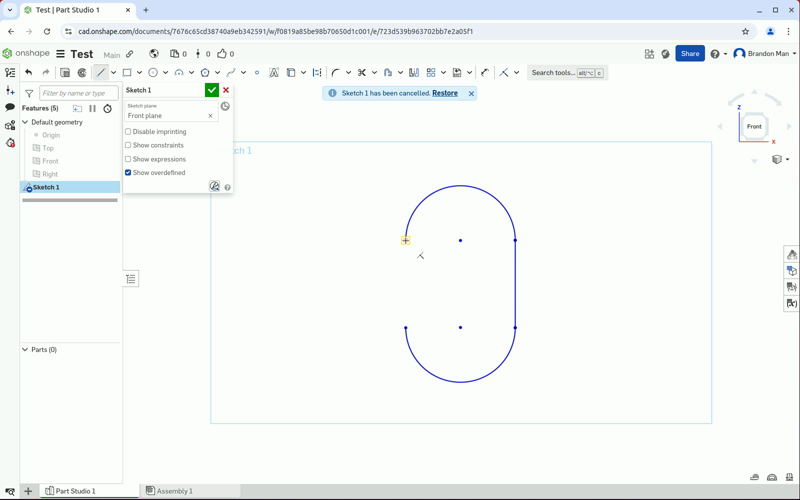
click(405, 240)
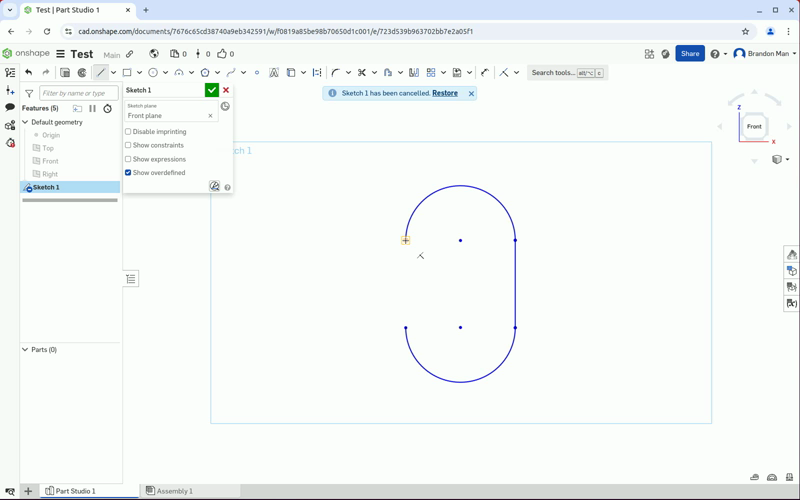
key_down(shift)
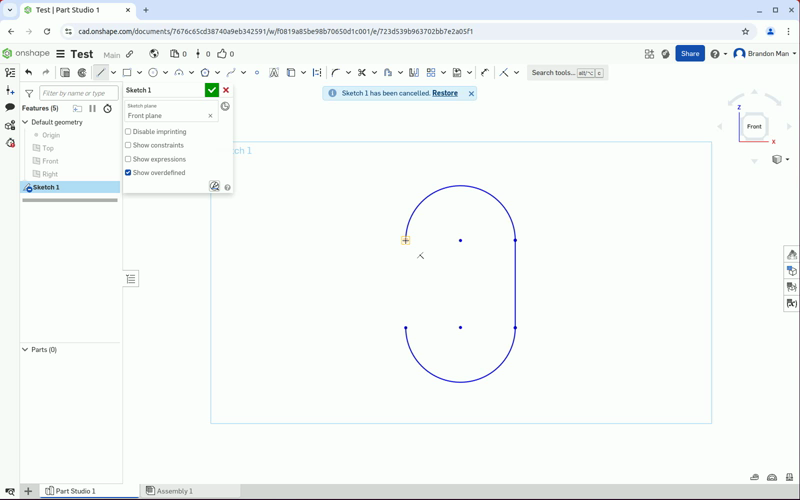
mouse_move(405, 327)
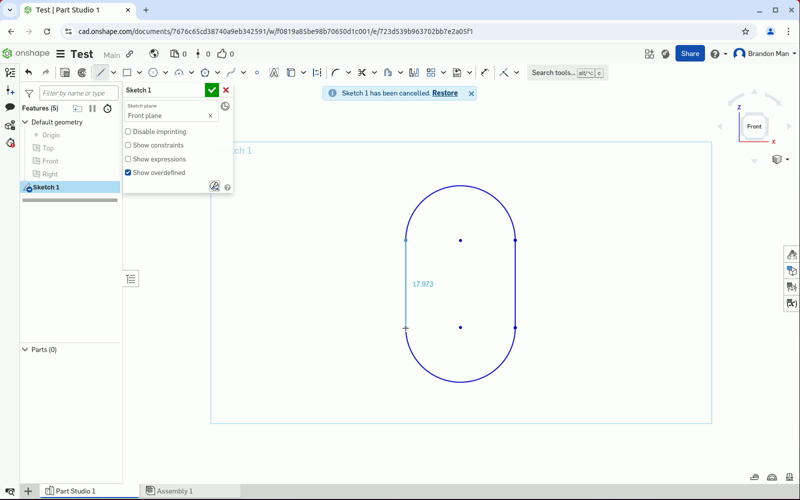
key_up(shift)
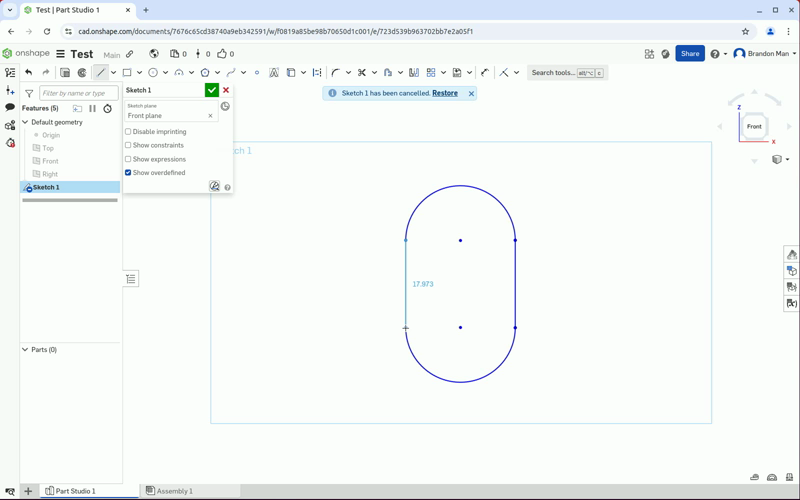
click(405, 327)
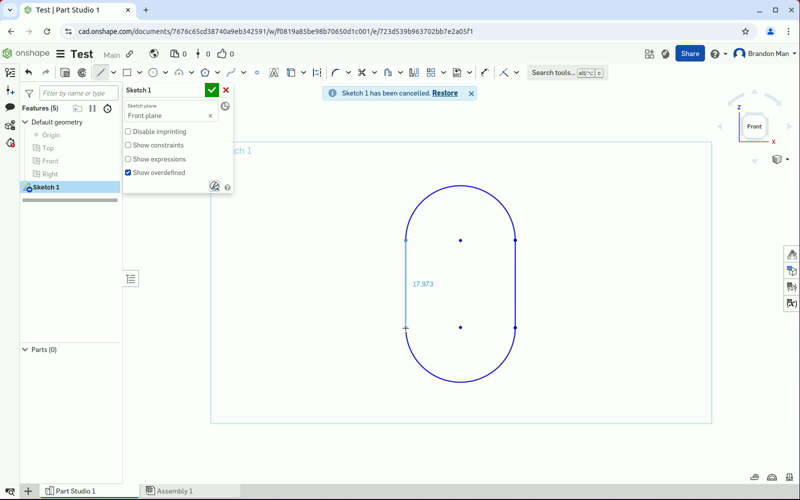
key(esc)
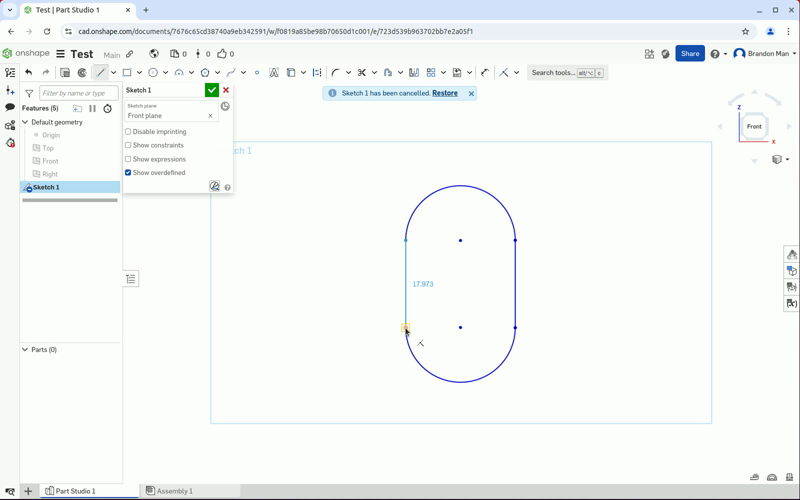
key(l)
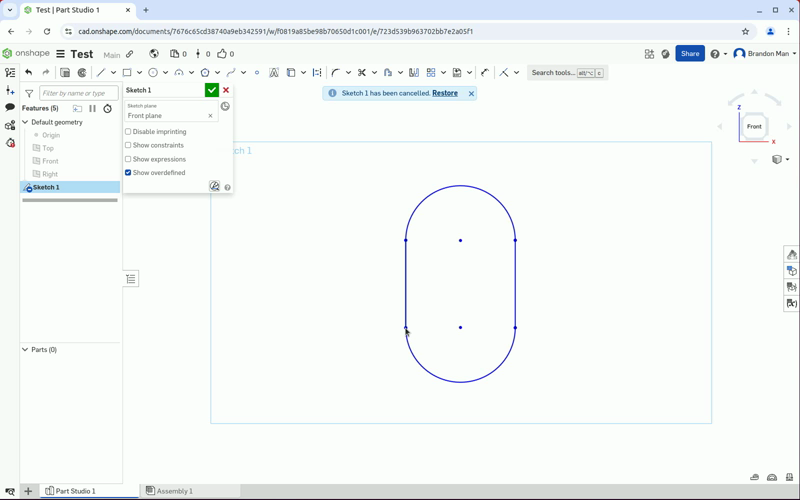
key_down(shift)
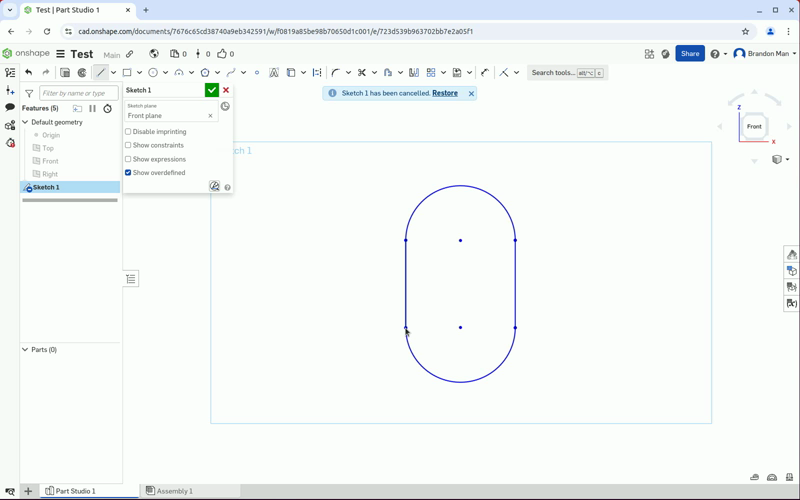
mouse_move(416, 300)
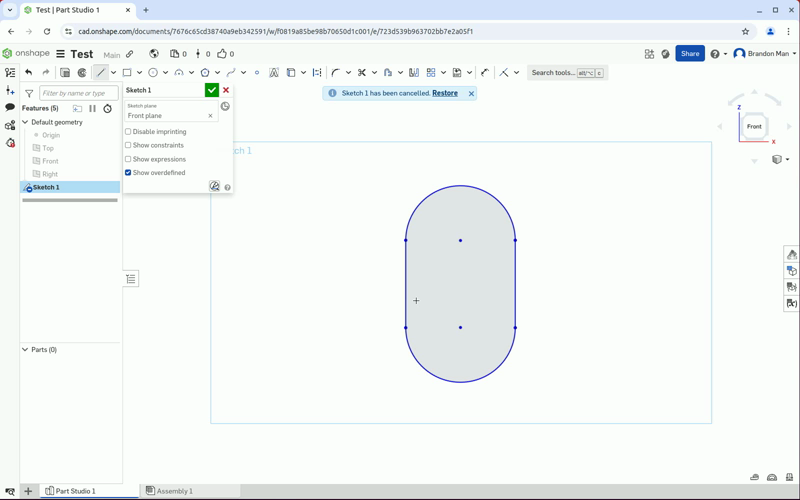
click(416, 300)
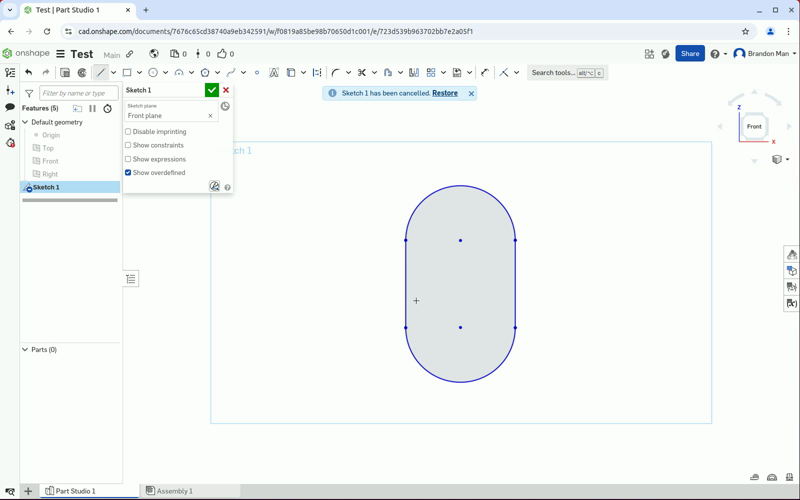
key_up(shift)
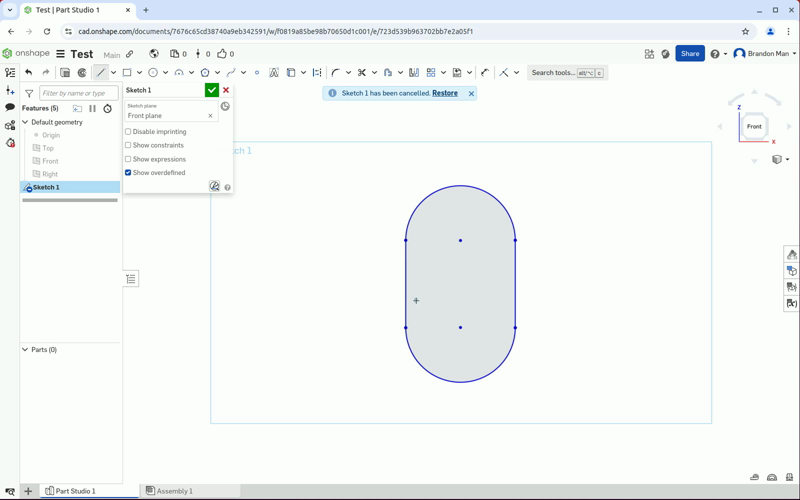
key_down(shift)
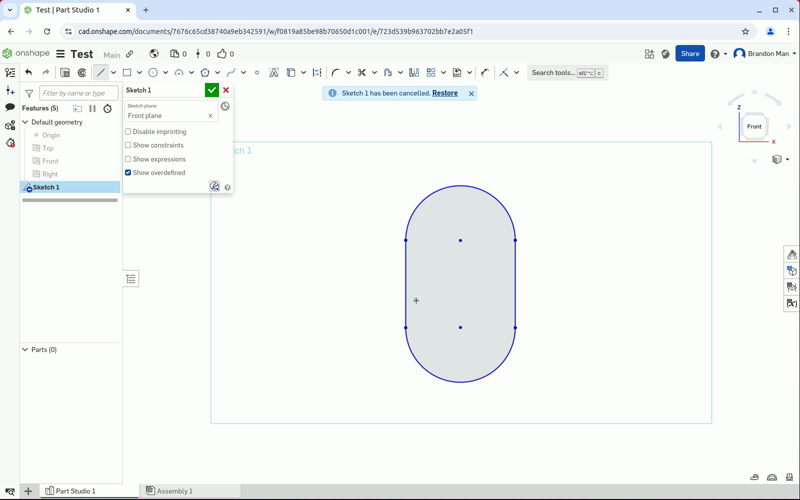
mouse_move(504, 300)
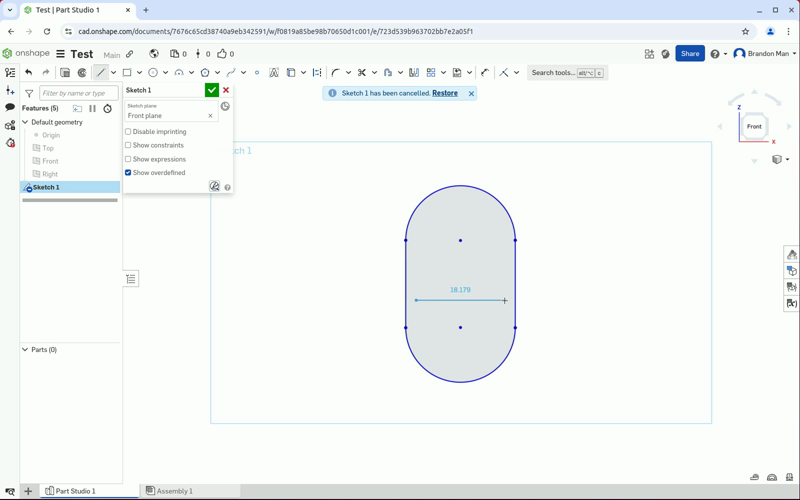
click(504, 300)
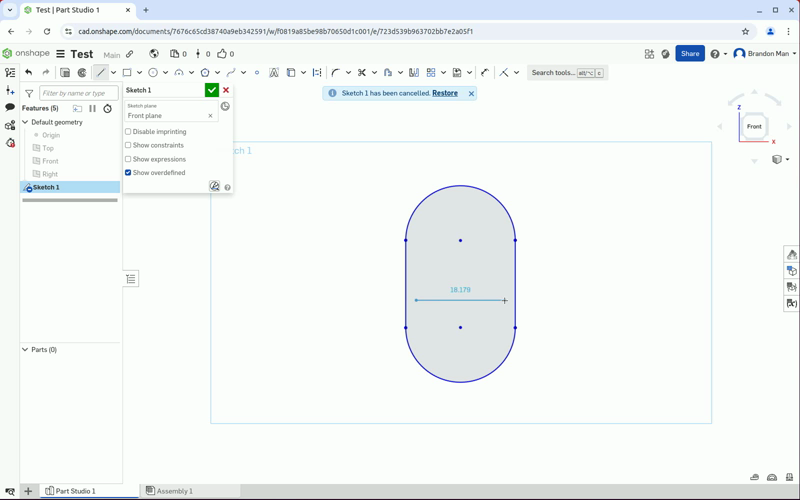
key_up(shift)
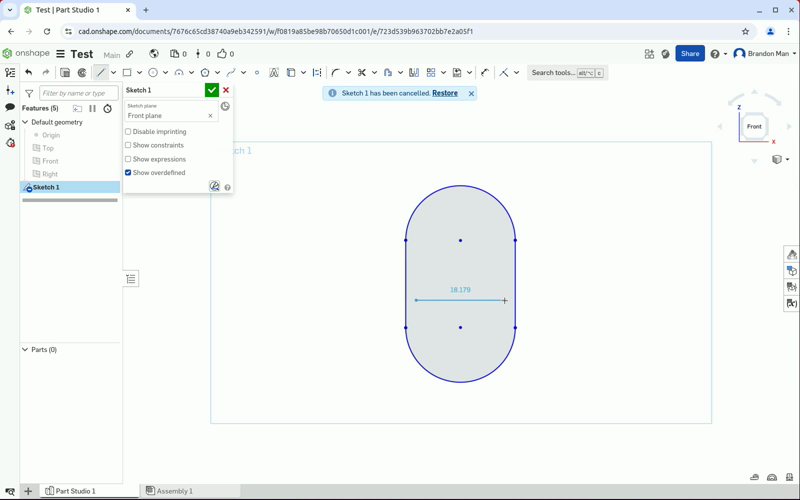
key_down(shift)
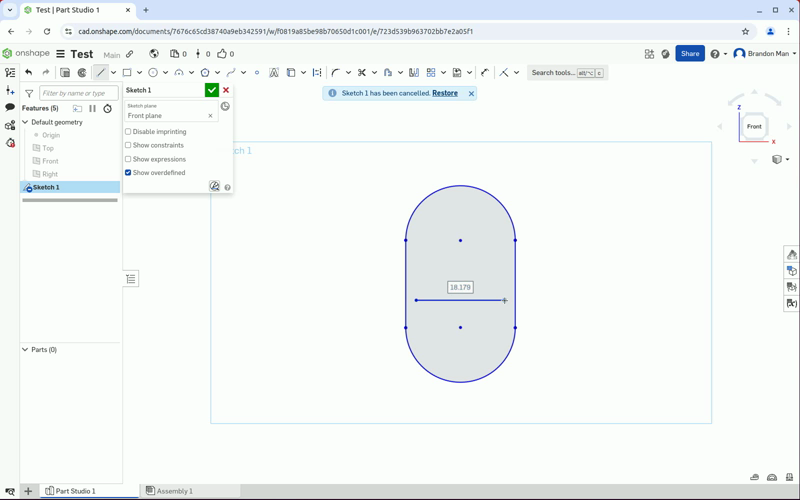
mouse_move(534, 300)
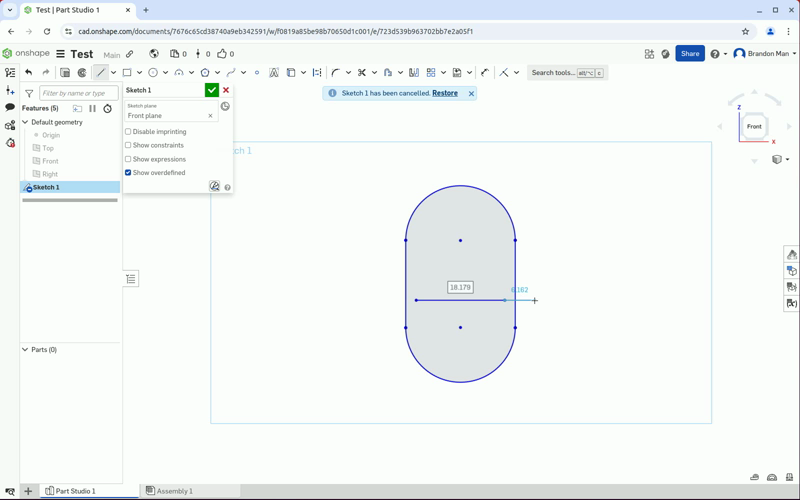
mouse_move(504, 267)
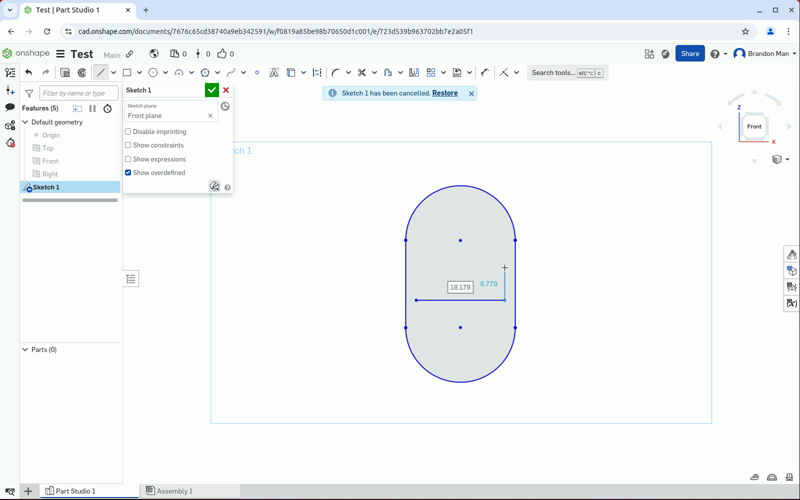
click(504, 267)
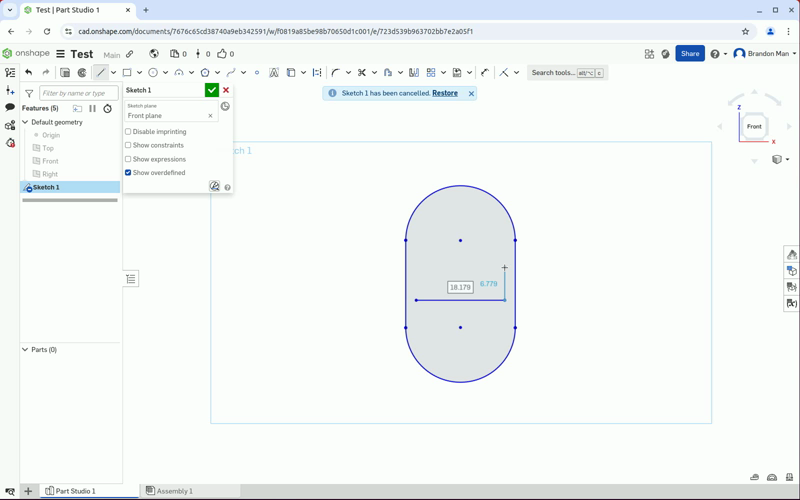
key_up(shift)
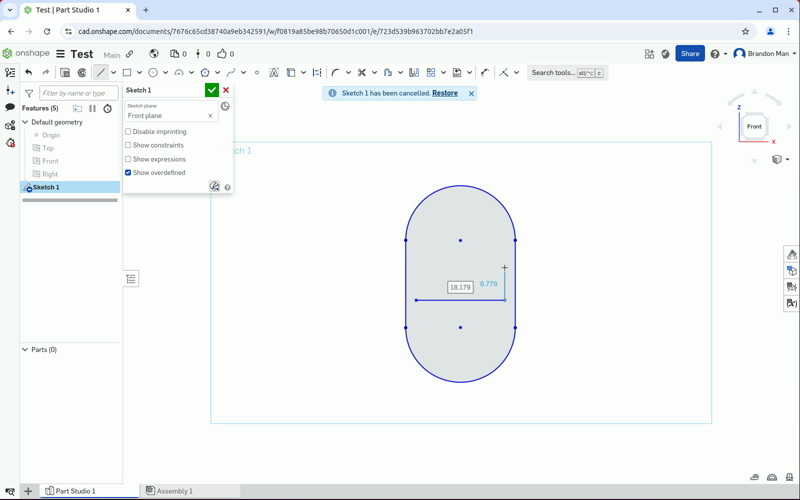
key_down(shift)
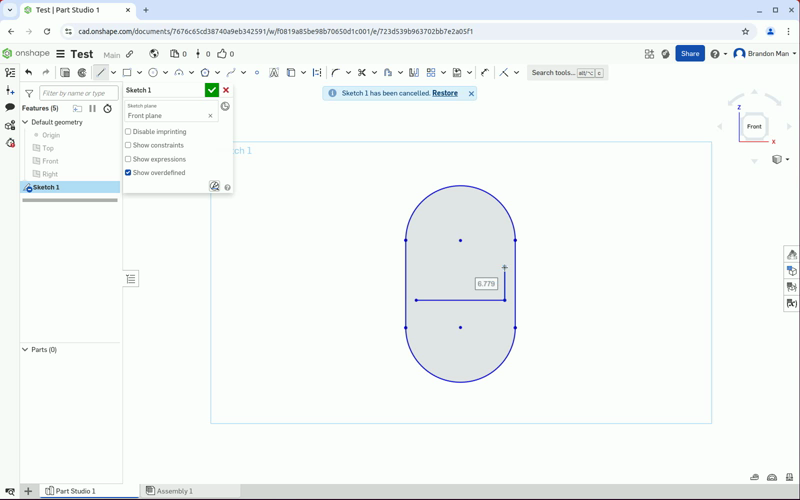
mouse_move(416, 267)
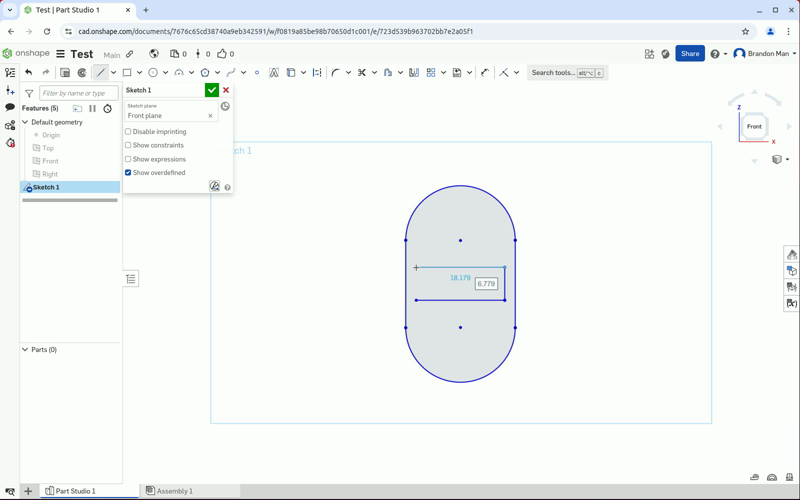
click(416, 267)
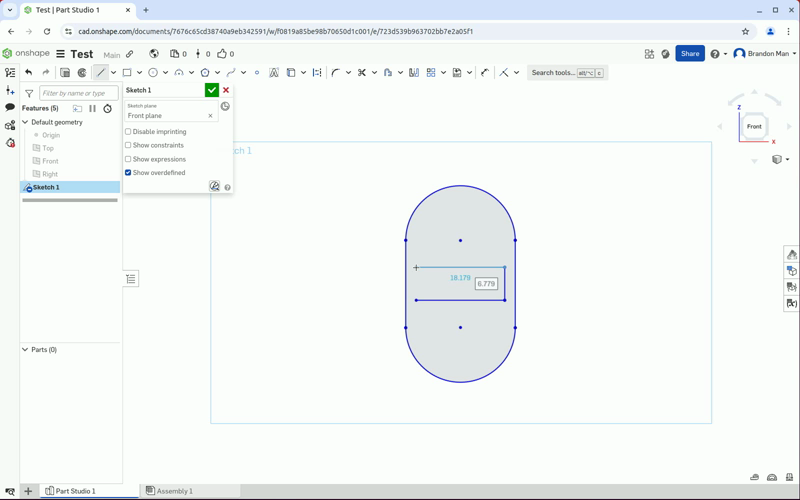
key_up(shift)
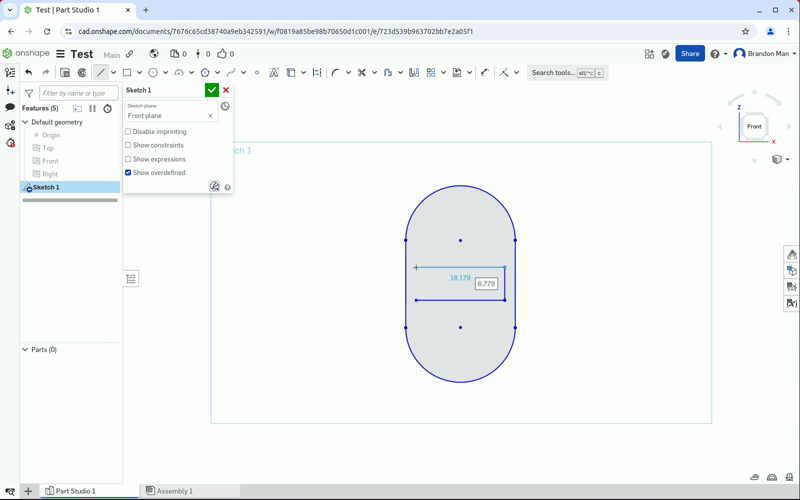
mouse_move(446, 267)
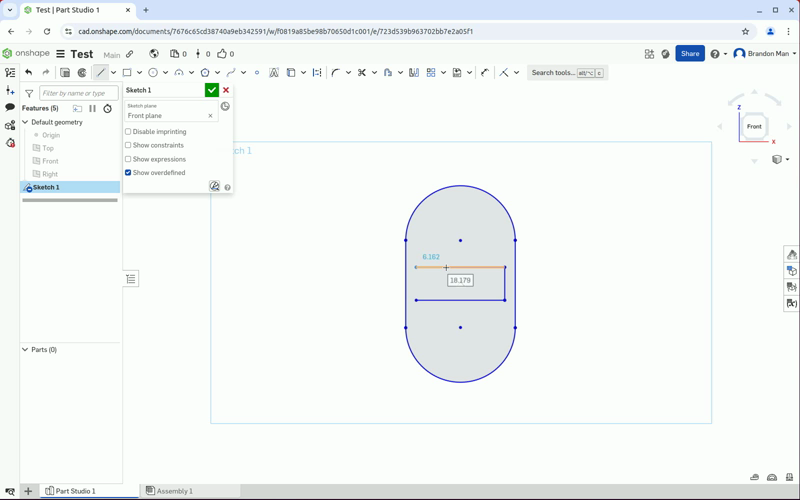
key_down(shift)
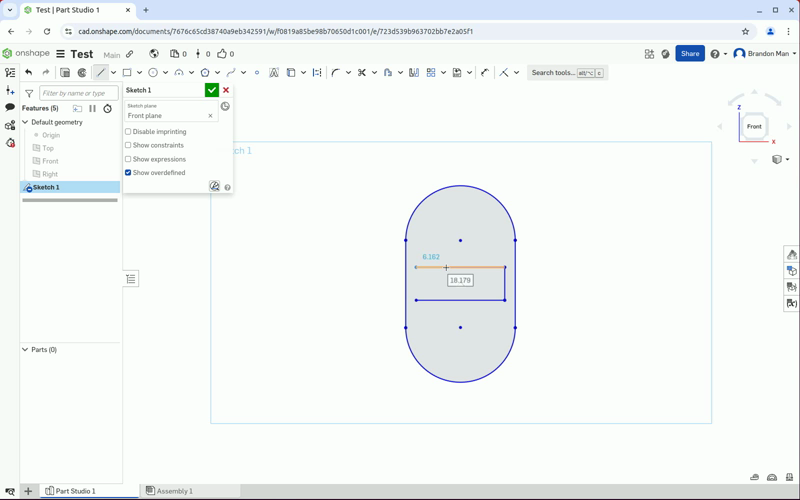
mouse_move(416, 300)
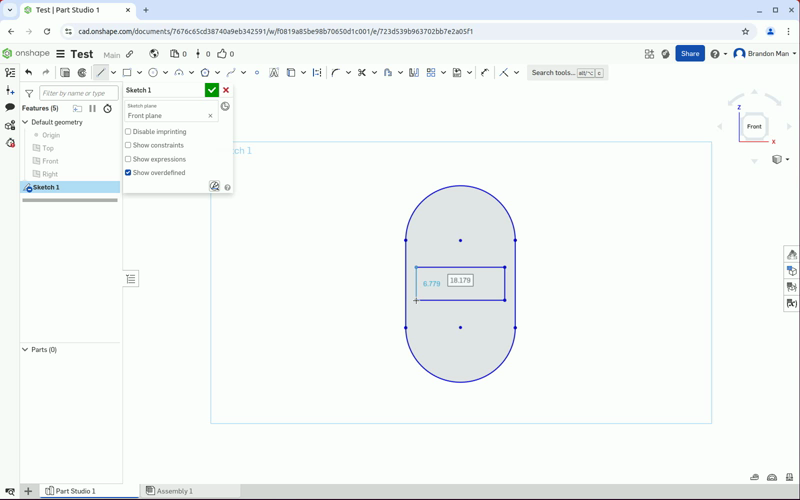
key_up(shift)
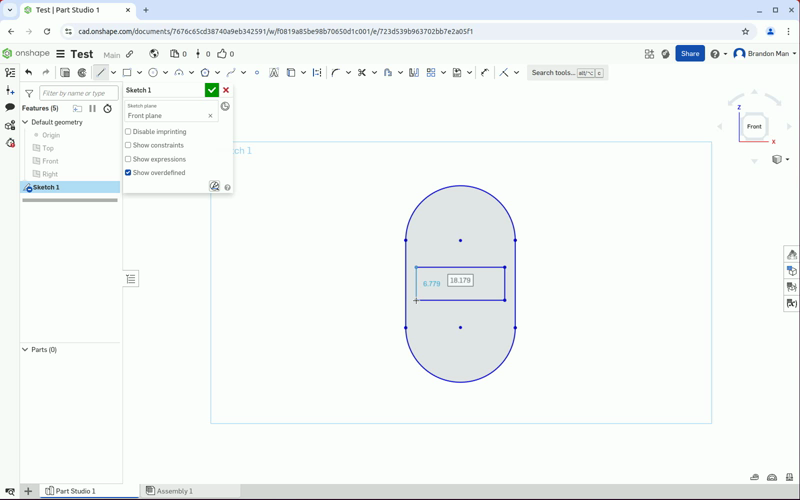
click(416, 300)
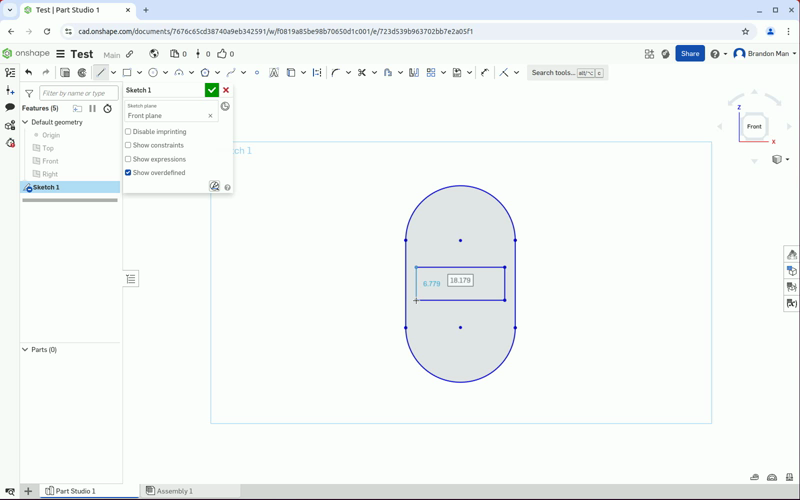
key(esc)
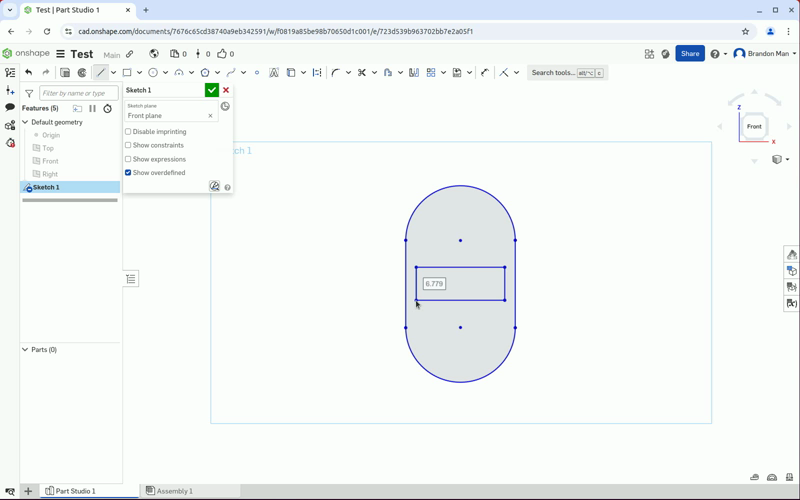
key(l)
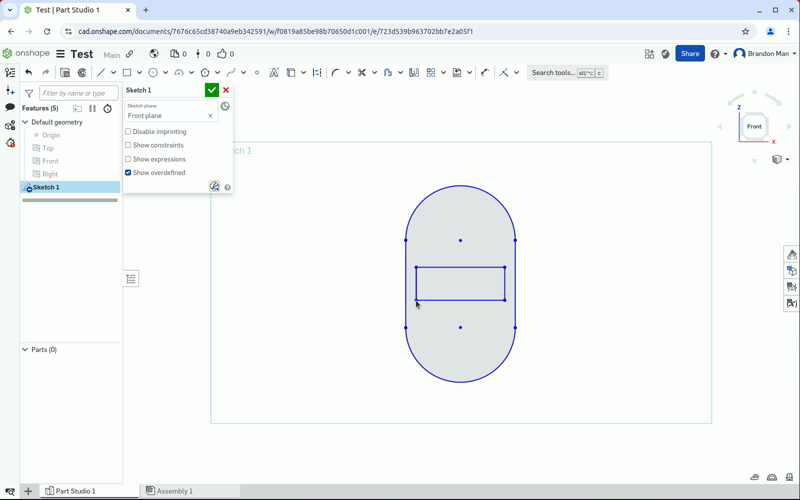
key_down(shift)
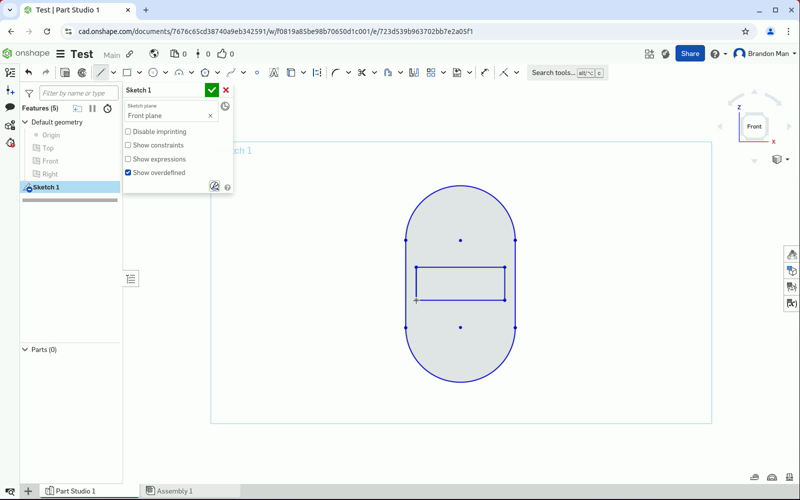
mouse_move(432, 344)
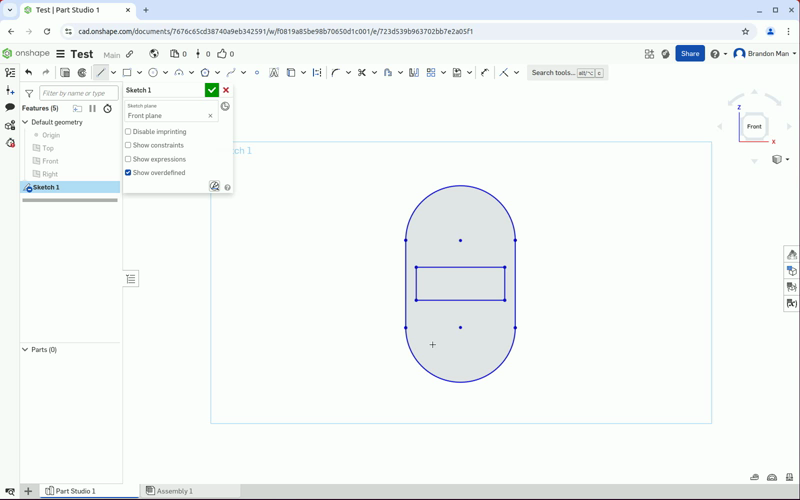
click(432, 344)
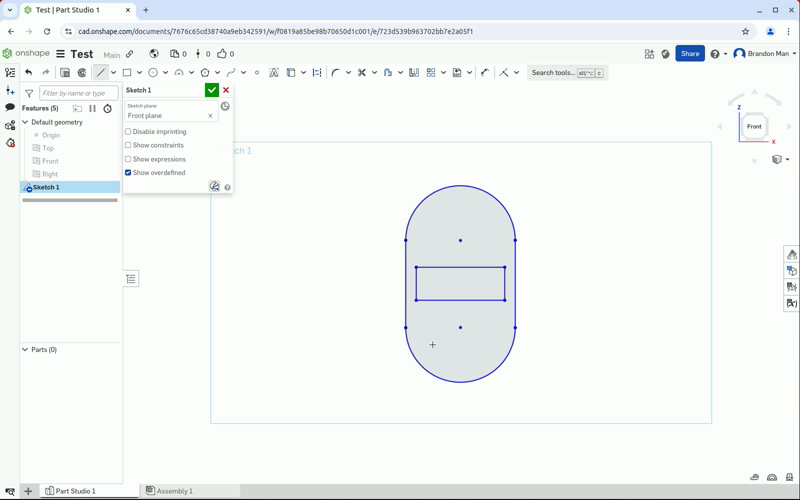
key_up(shift)
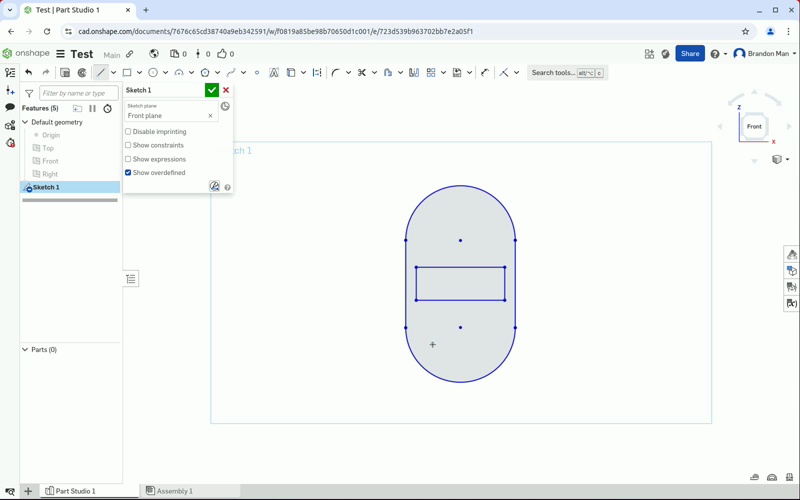
key_down(shift)
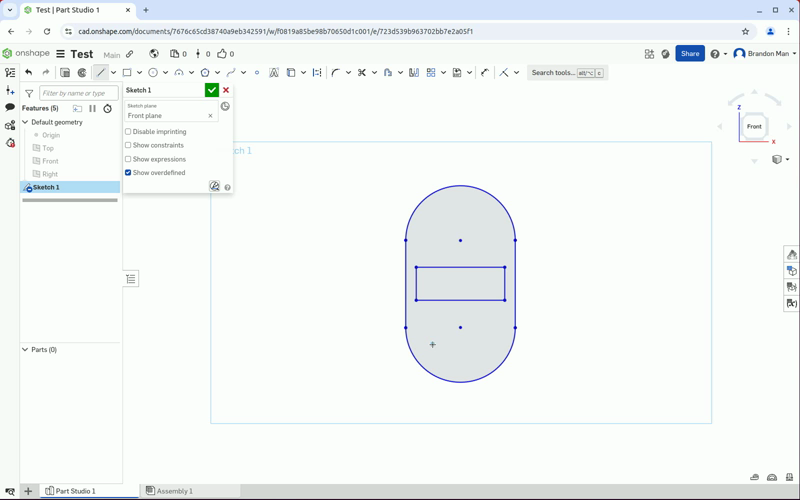
mouse_move(462, 344)
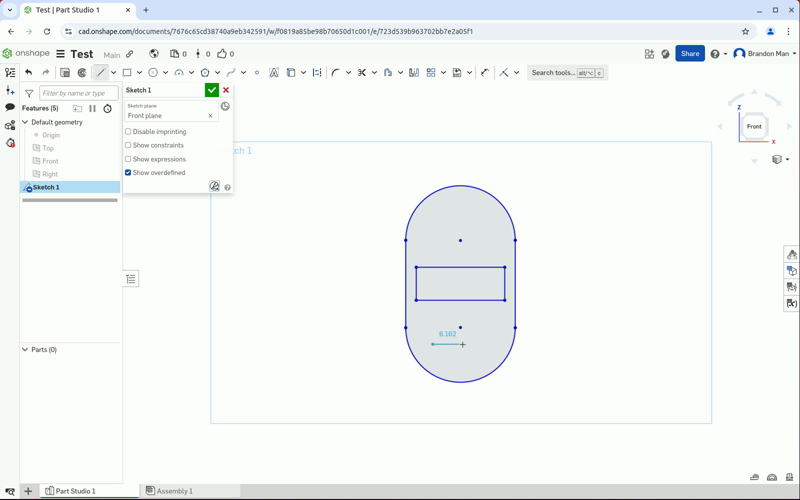
mouse_move(488, 344)
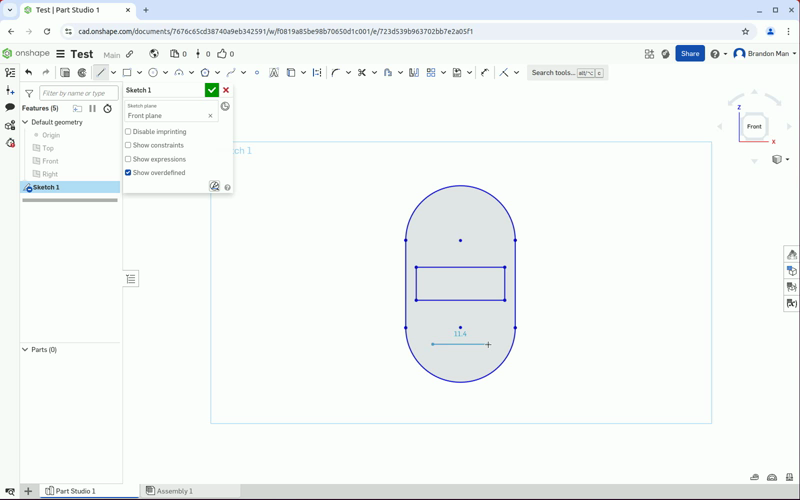
click(488, 344)
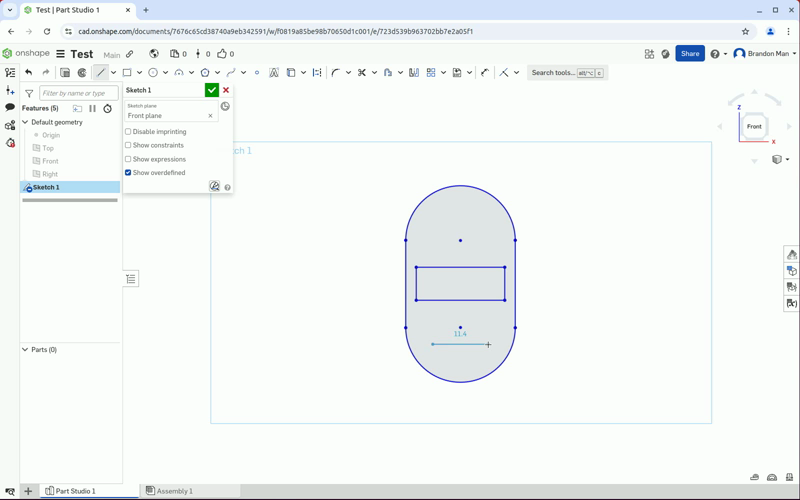
key_up(shift)
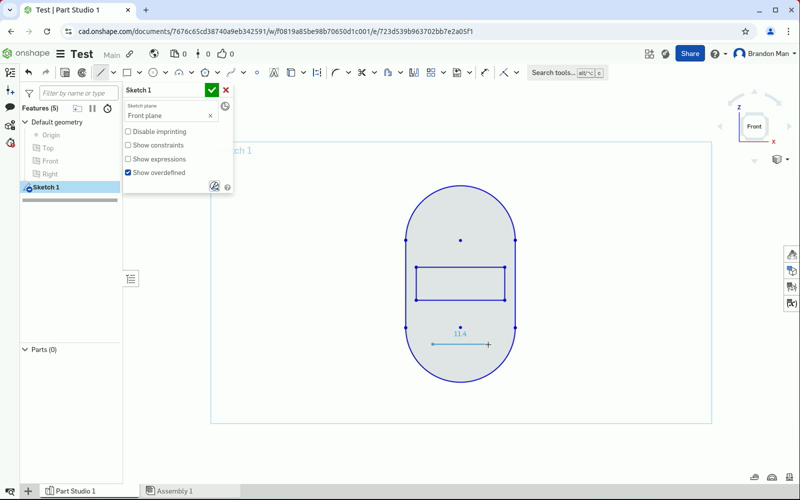
key_down(shift)
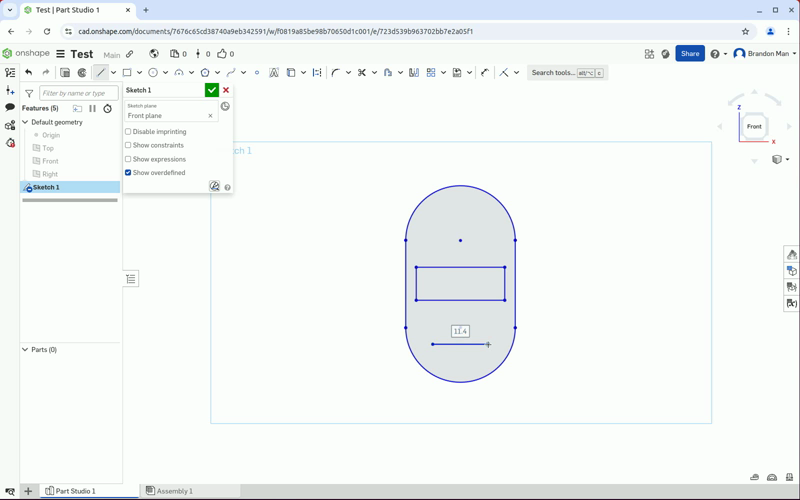
mouse_move(518, 344)
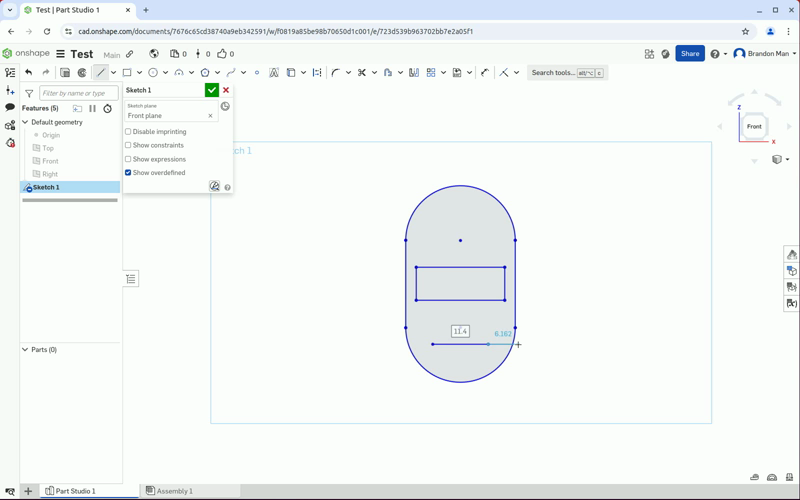
mouse_move(488, 310)
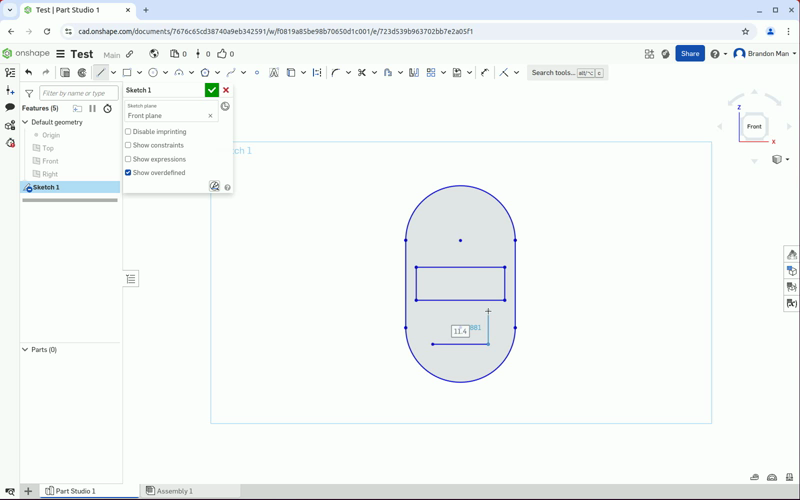
click(488, 310)
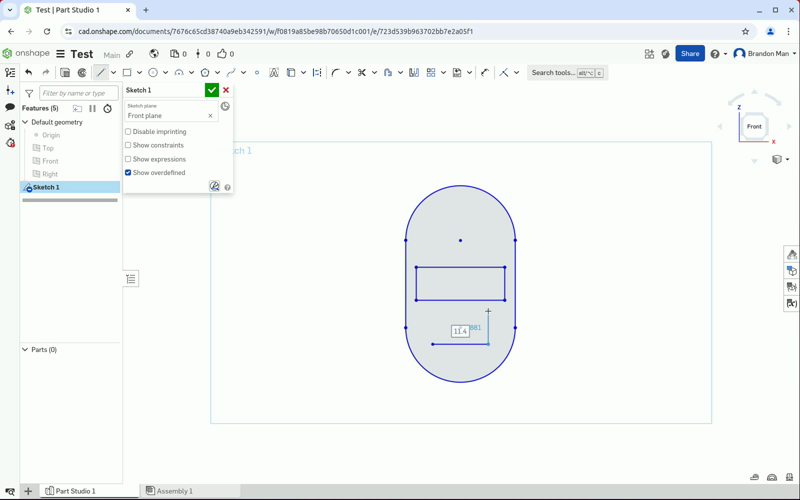
key_up(shift)
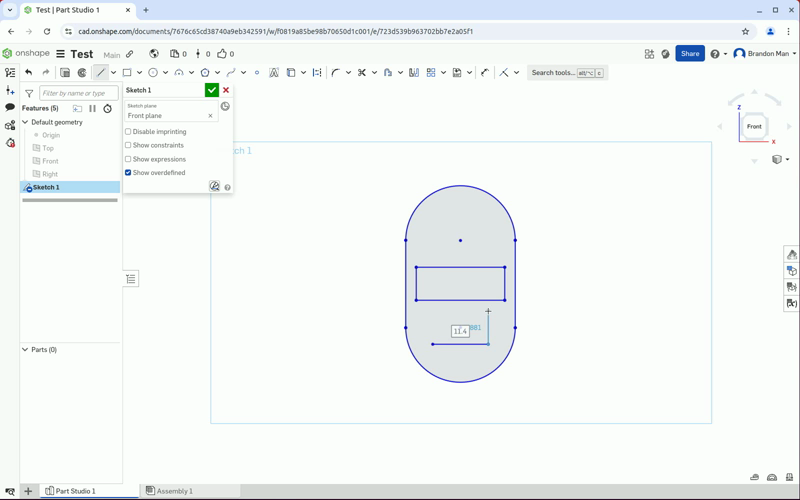
key_down(shift)
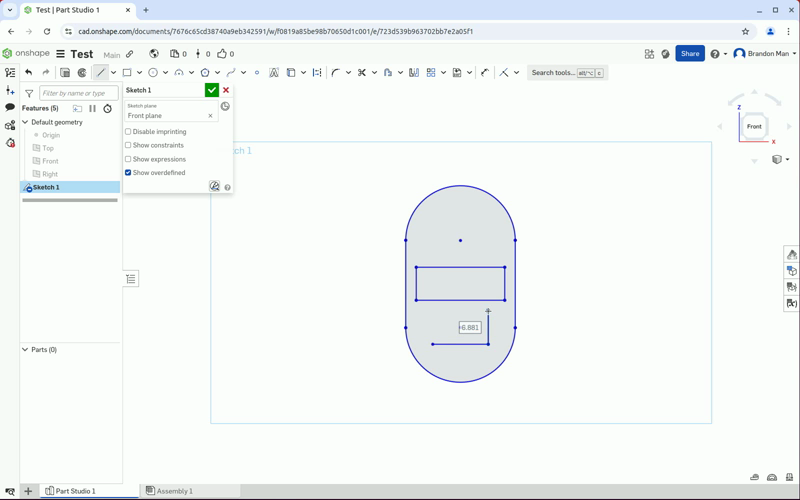
mouse_move(518, 310)
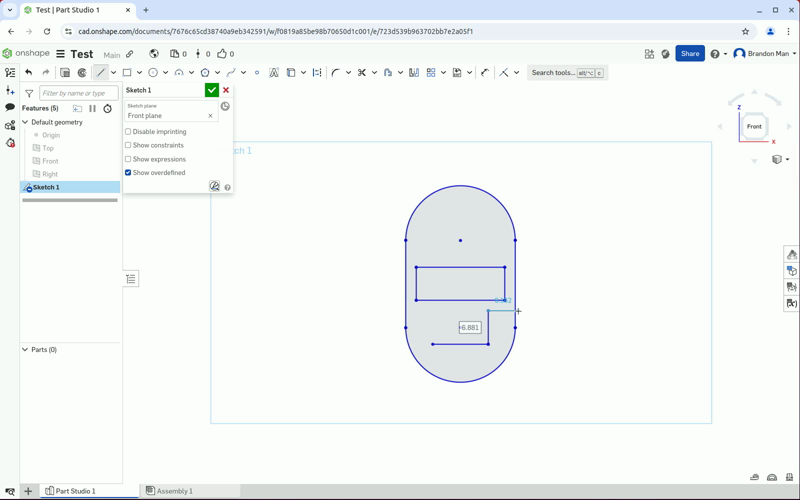
mouse_move(432, 310)
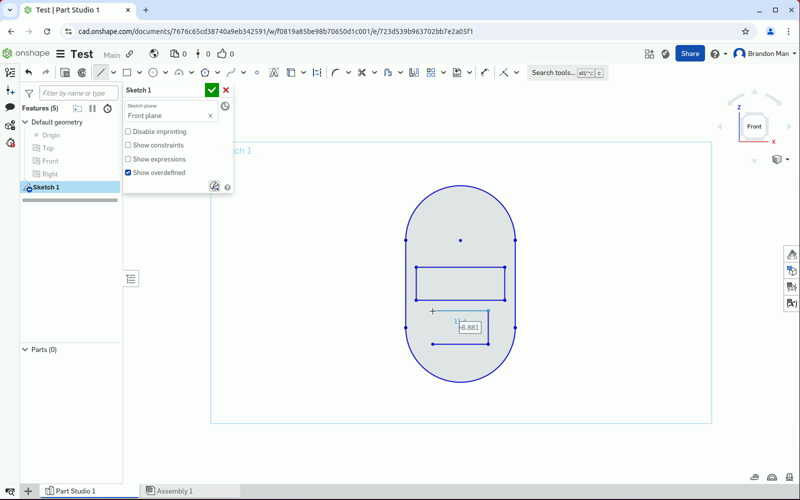
click(432, 310)
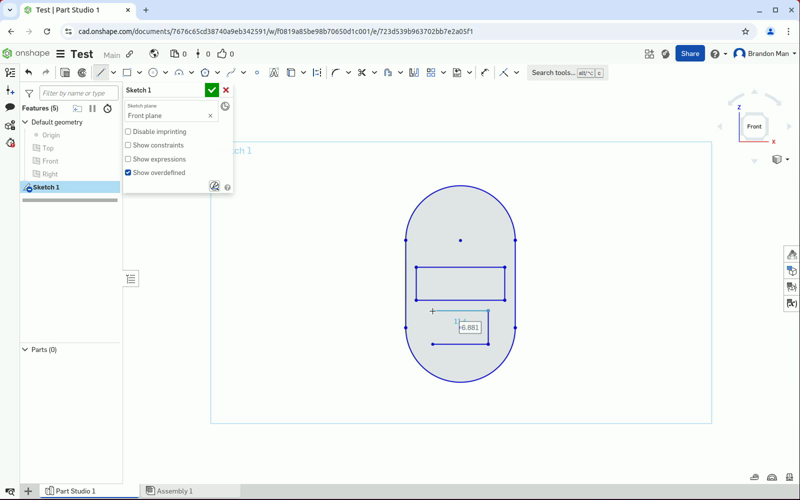
key_up(shift)
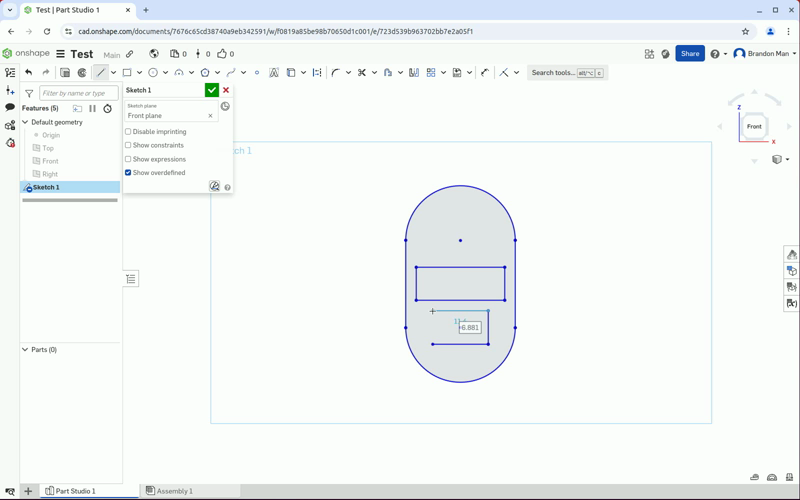
mouse_move(462, 310)
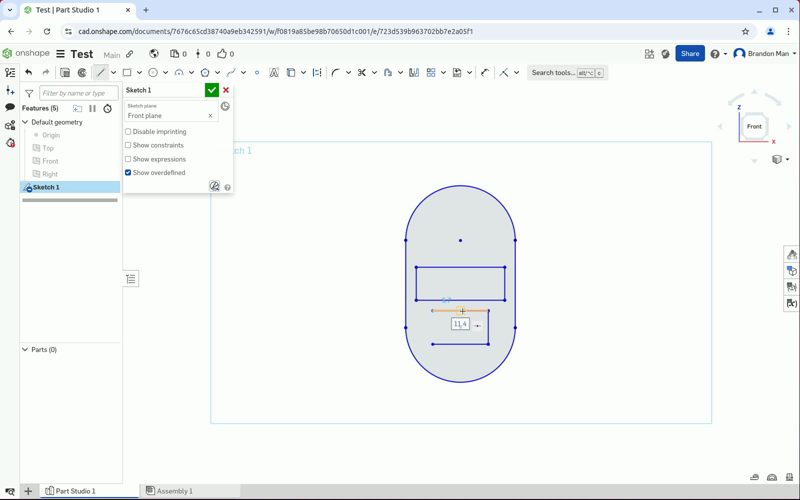
key_down(shift)
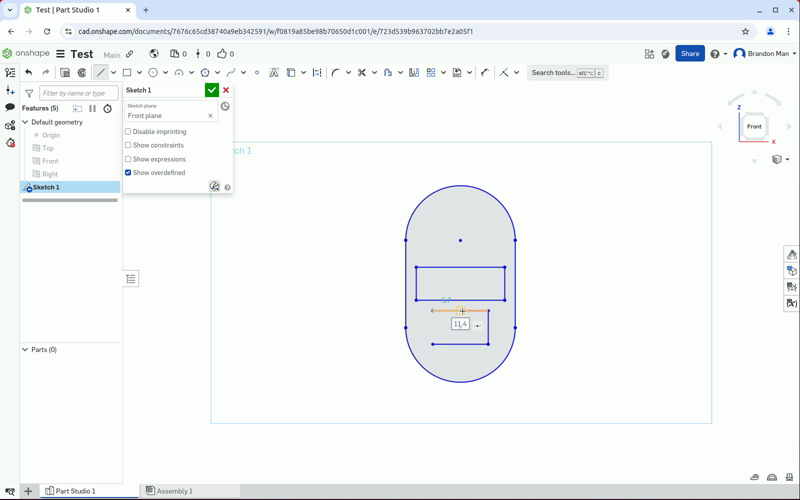
mouse_move(432, 344)
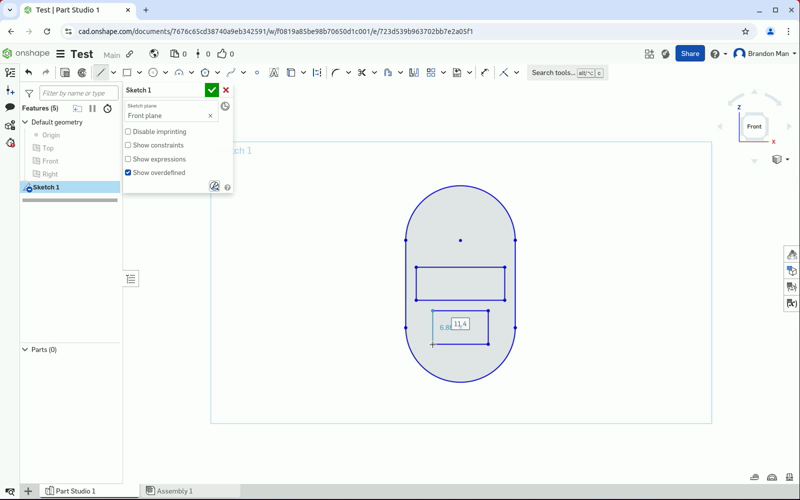
key_up(shift)
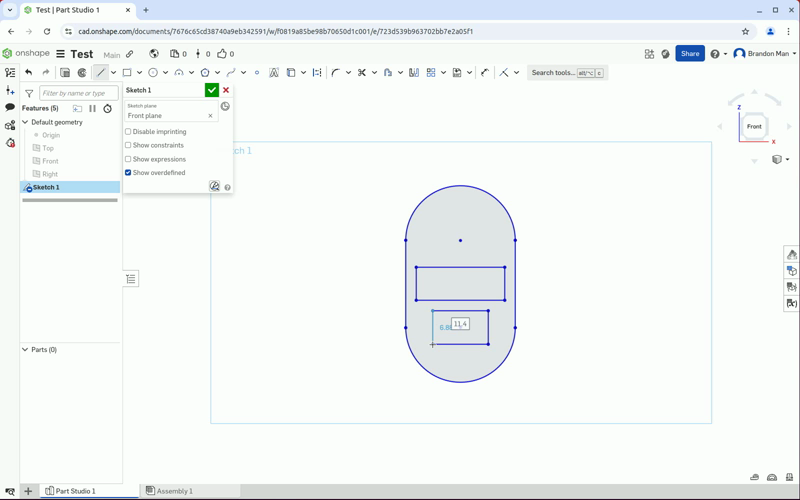
click(432, 344)
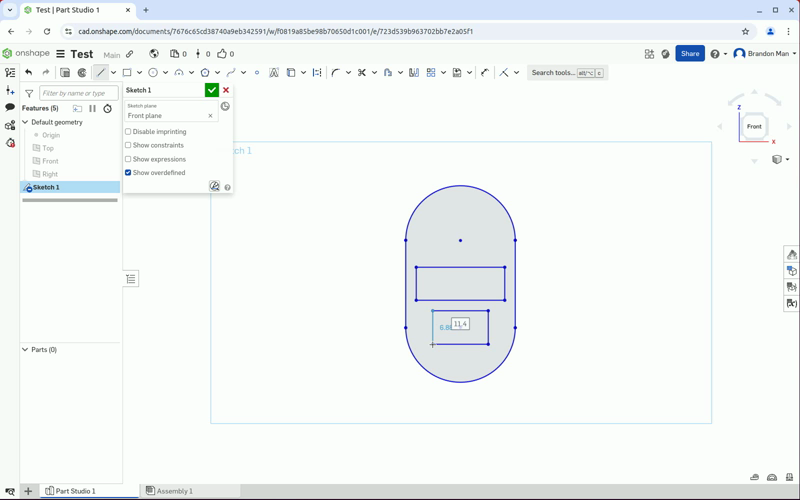
key(esc)
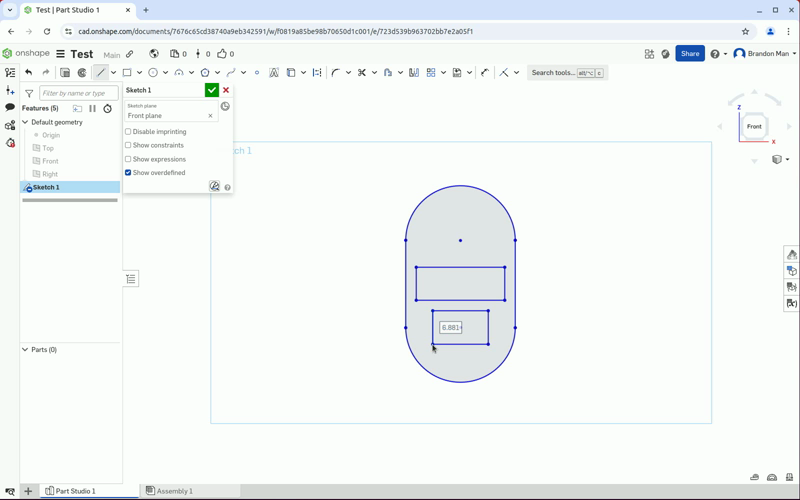
key(l)
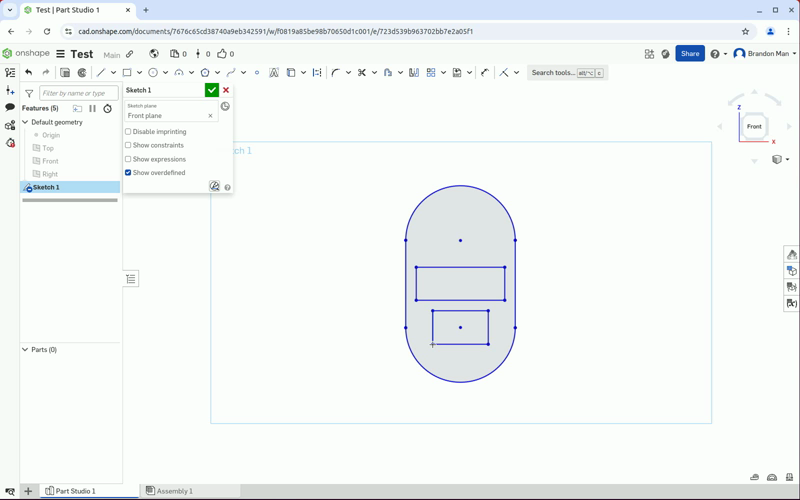
key_down(shift)
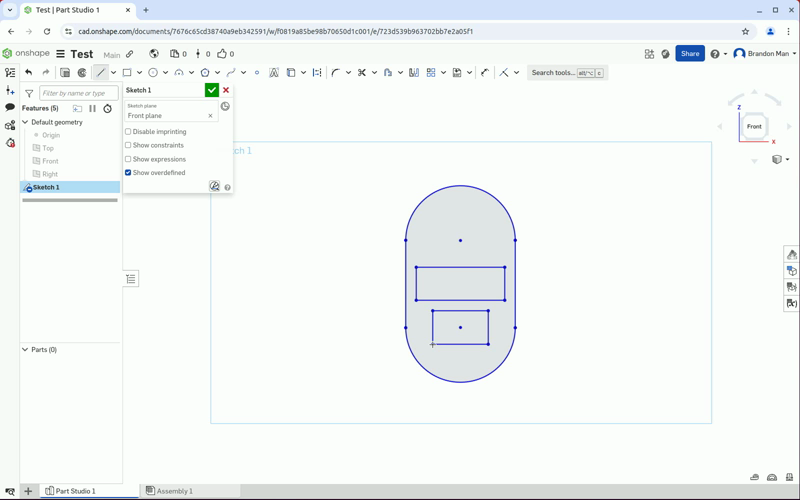
mouse_move(432, 255)
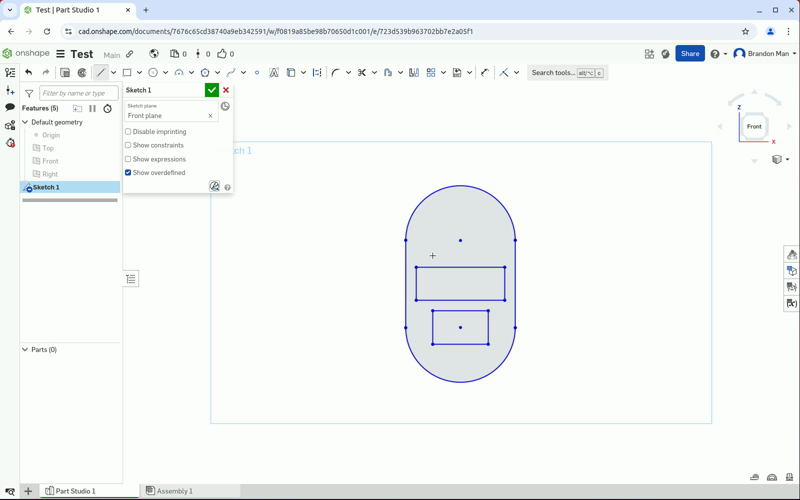
click(432, 255)
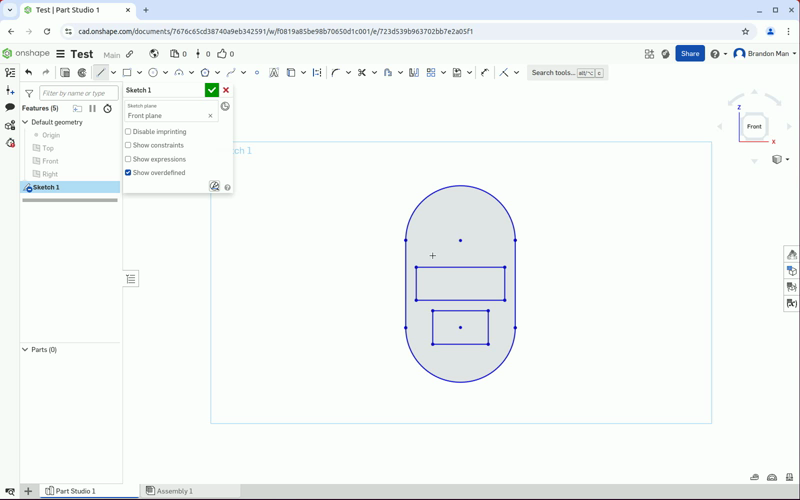
key_up(shift)
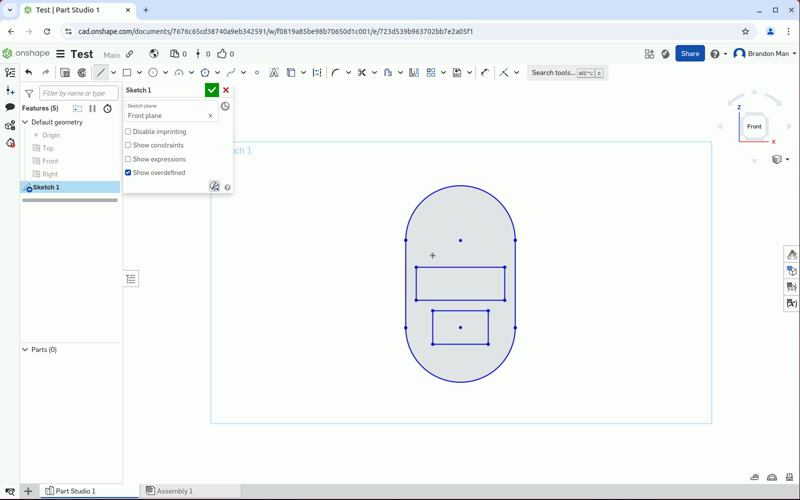
key_down(shift)
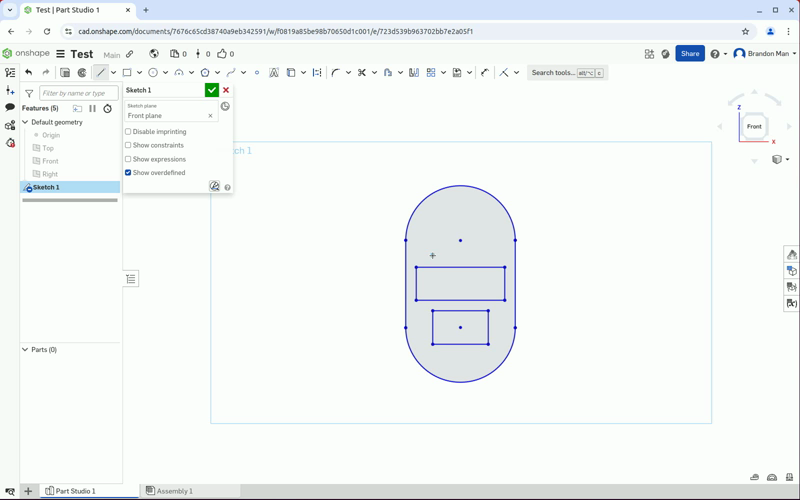
mouse_move(462, 255)
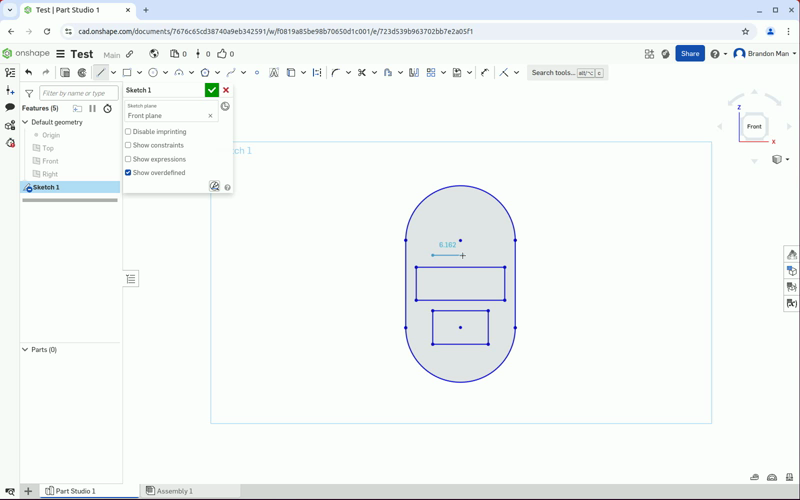
mouse_move(488, 255)
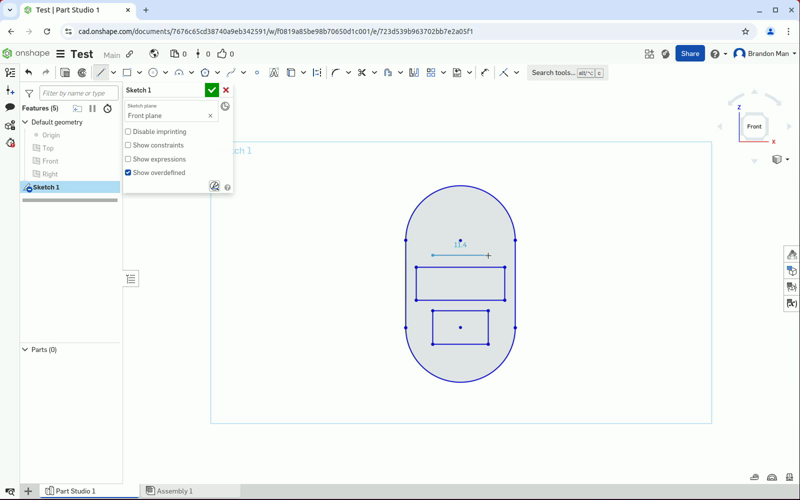
click(488, 255)
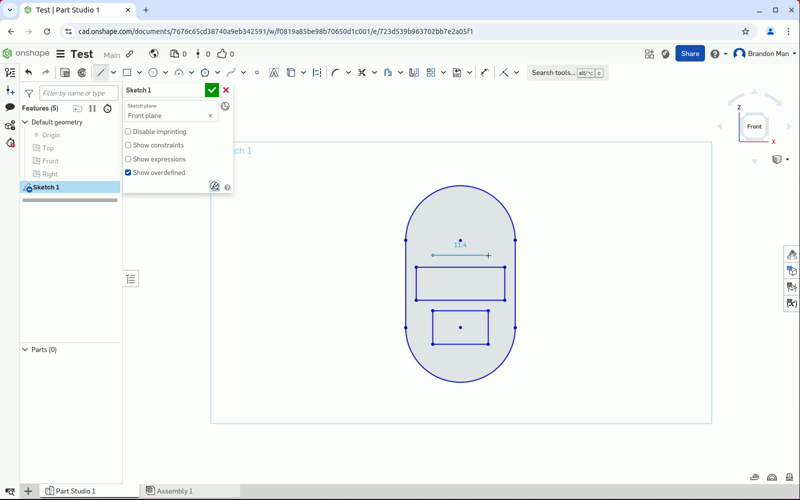
key_up(shift)
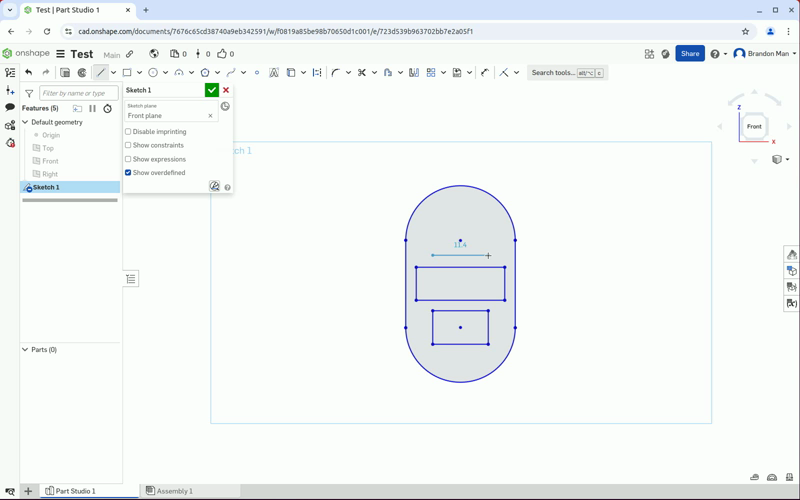
key_down(shift)
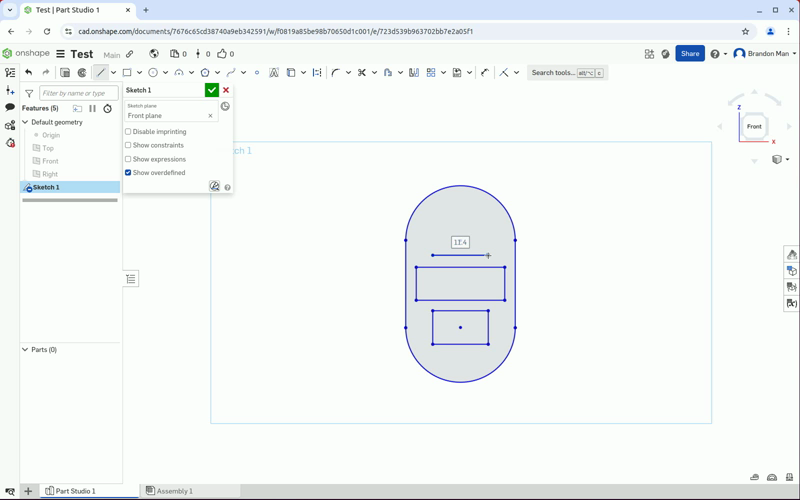
mouse_move(518, 255)
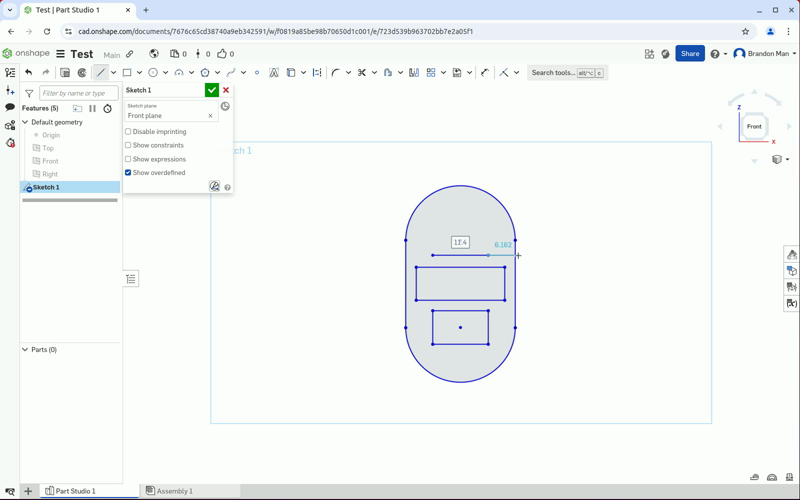
mouse_move(488, 223)
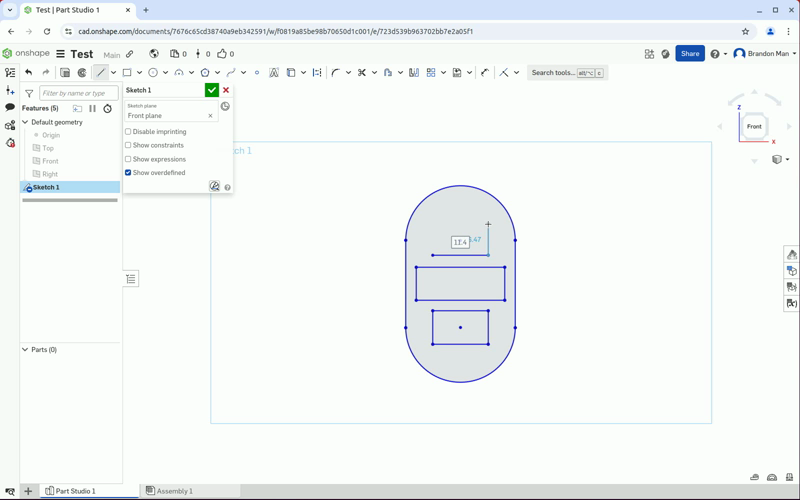
click(488, 223)
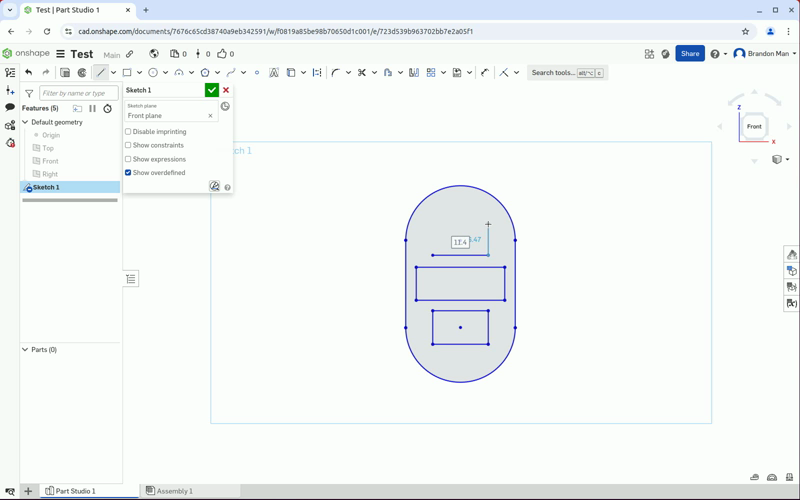
key_up(shift)
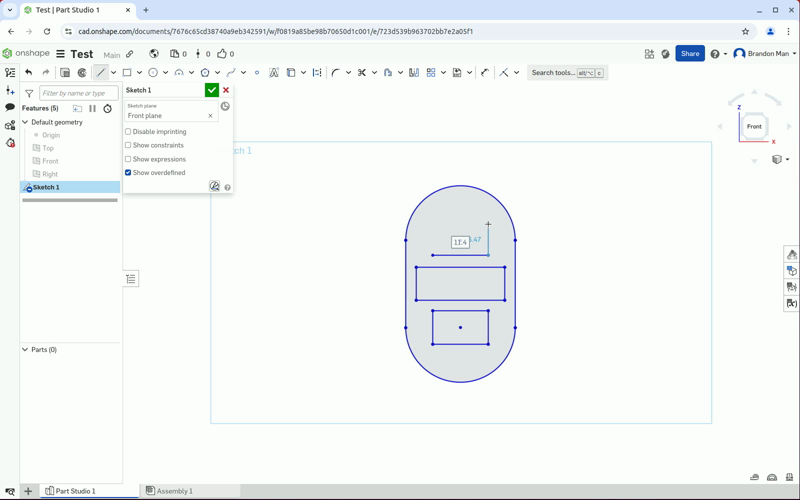
key_down(shift)
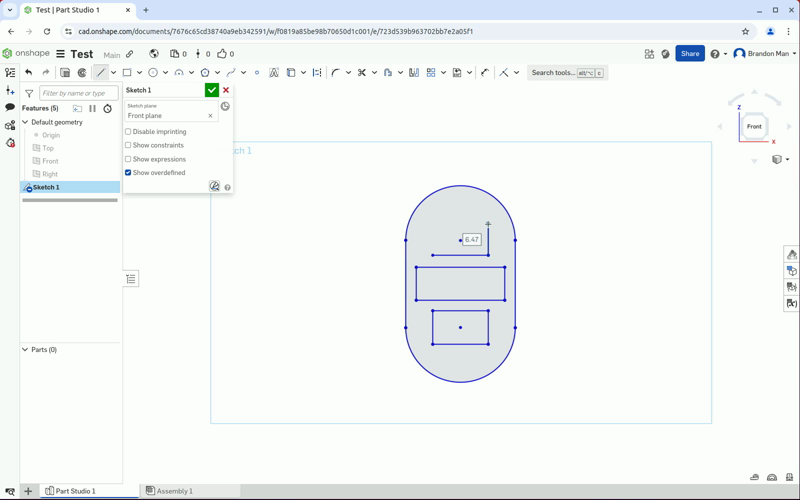
mouse_move(518, 223)
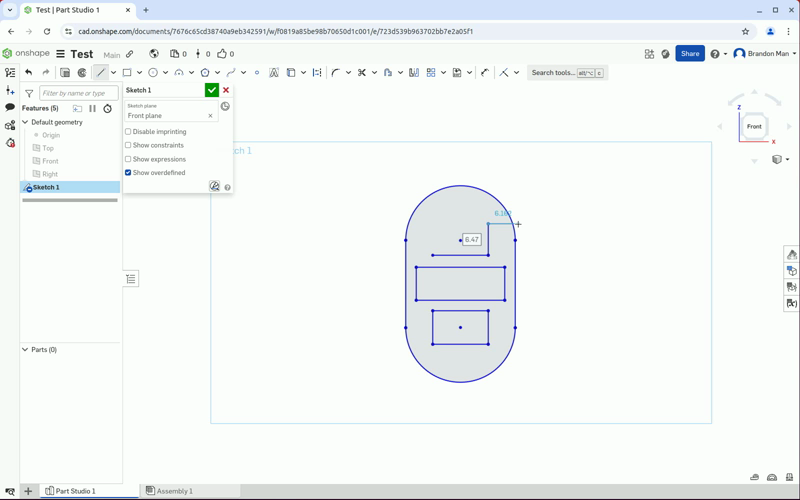
mouse_move(432, 223)
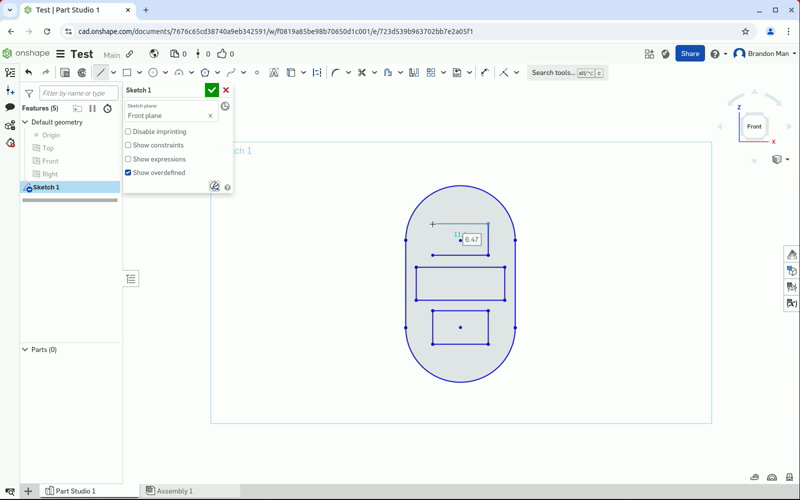
click(432, 223)
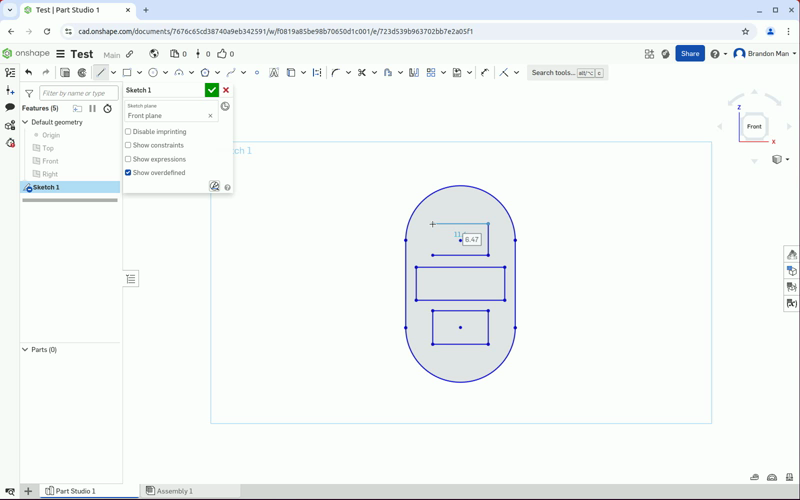
key_up(shift)
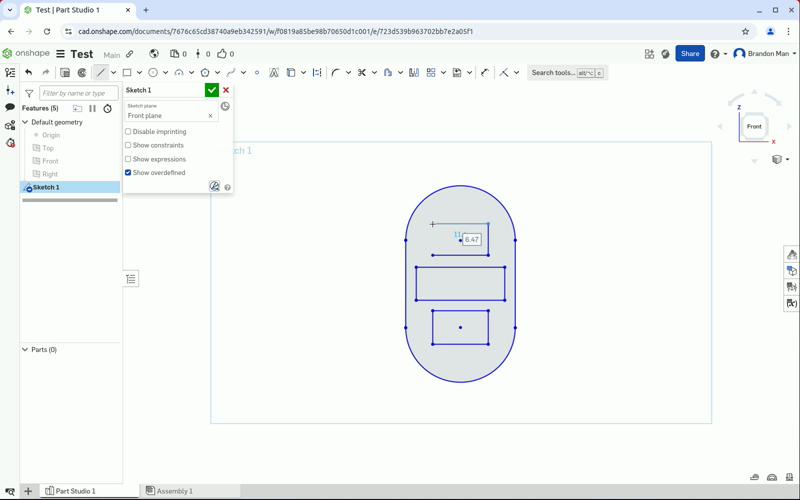
mouse_move(462, 223)
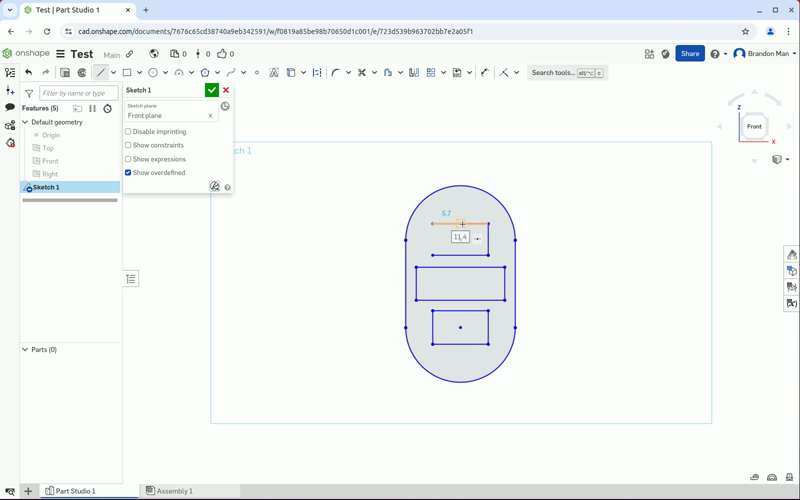
key_down(shift)
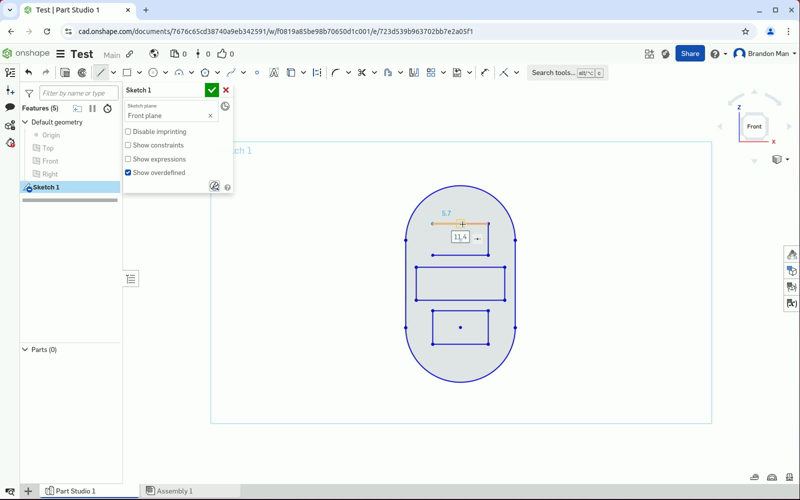
mouse_move(432, 255)
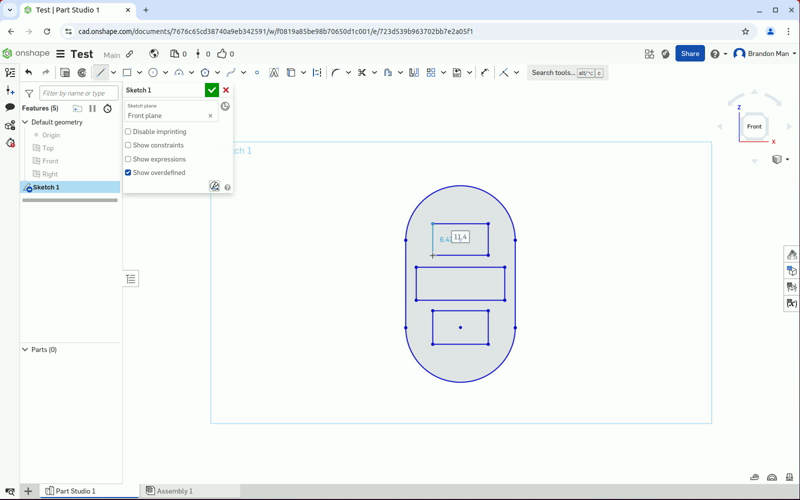
key_up(shift)
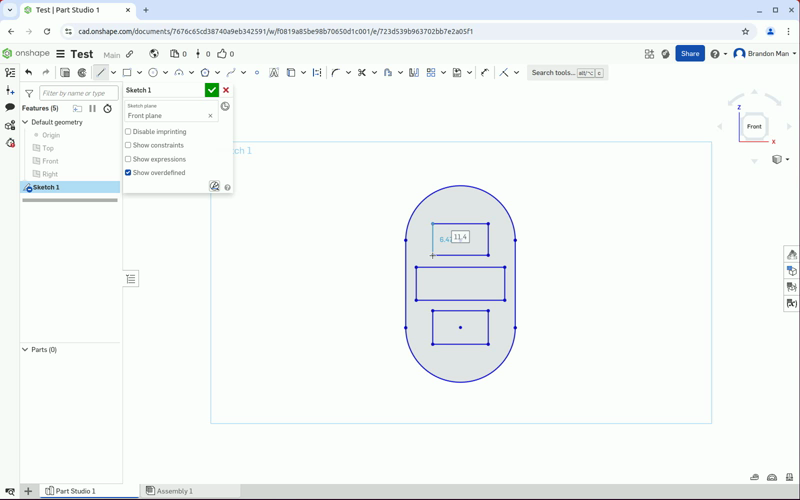
click(432, 255)
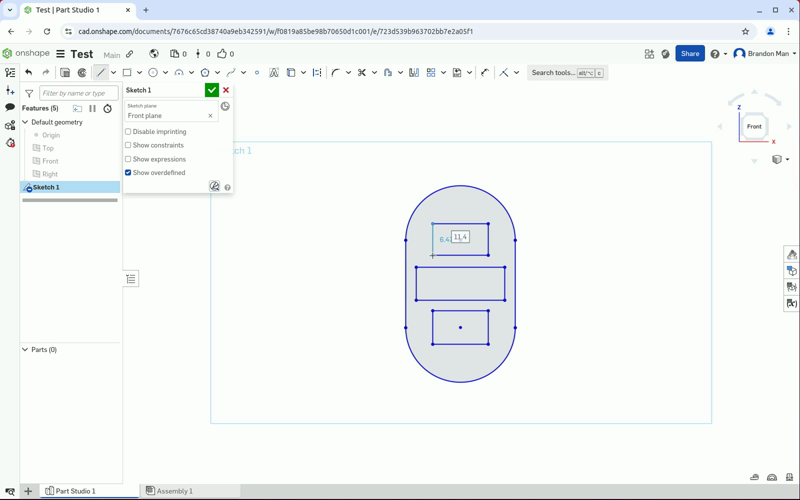
key(esc)
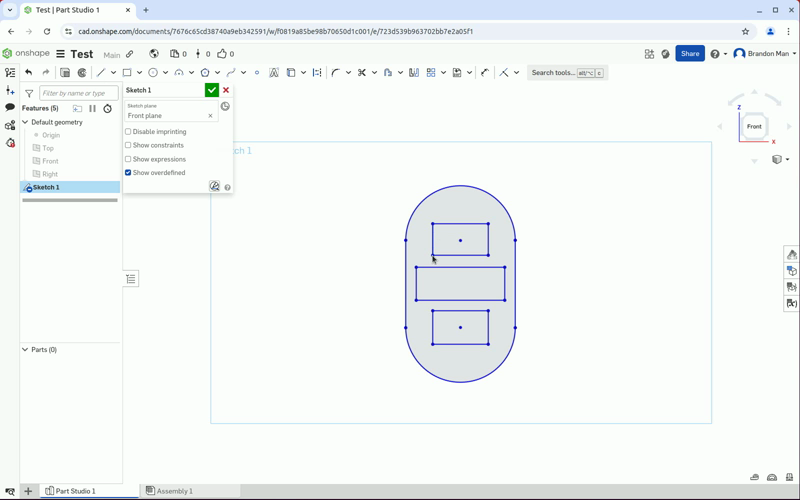
mouse_move(458, 362)
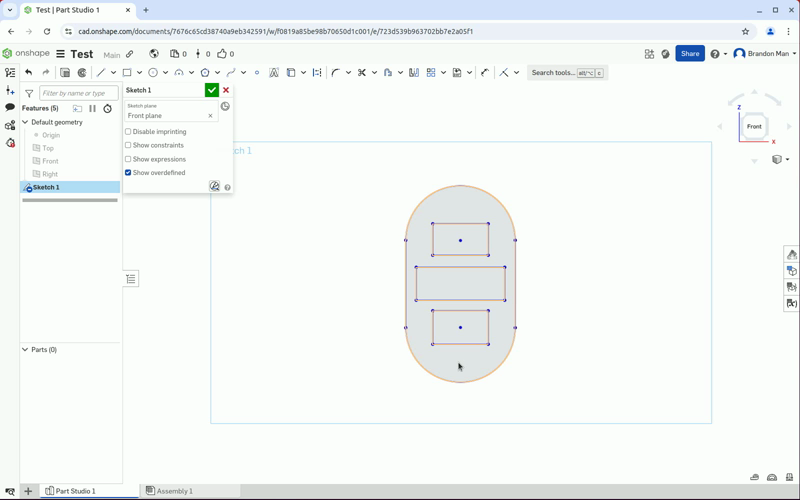
click(458, 362)
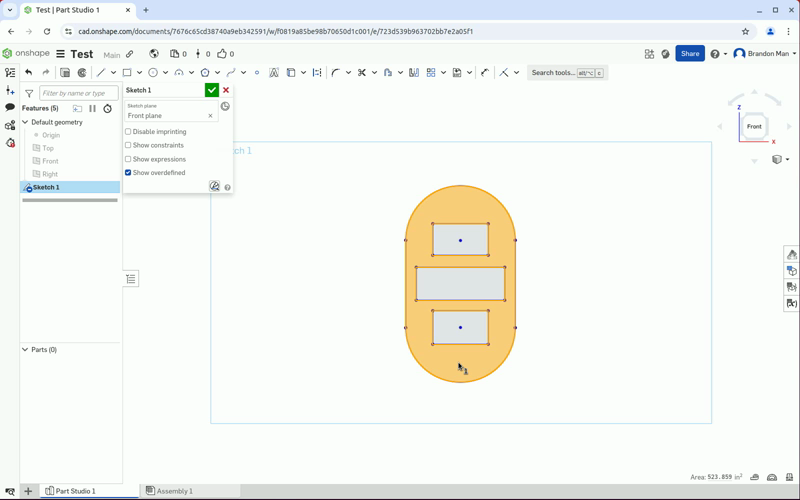
mouse_move(73, 352)
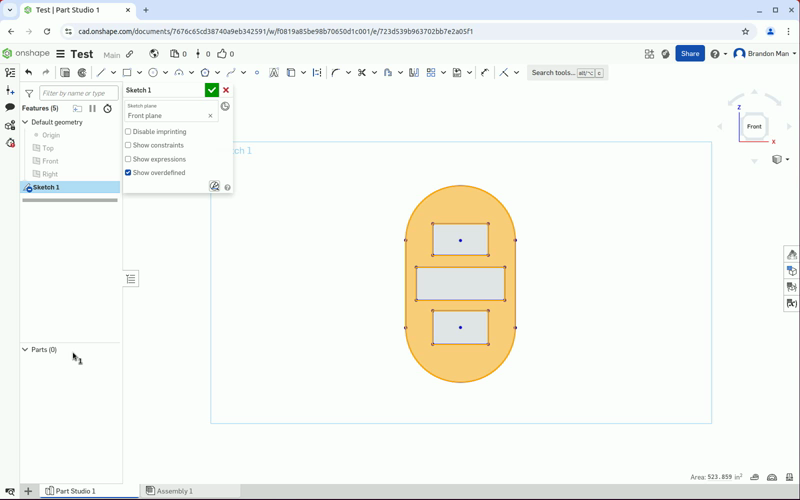
key(shift+y)
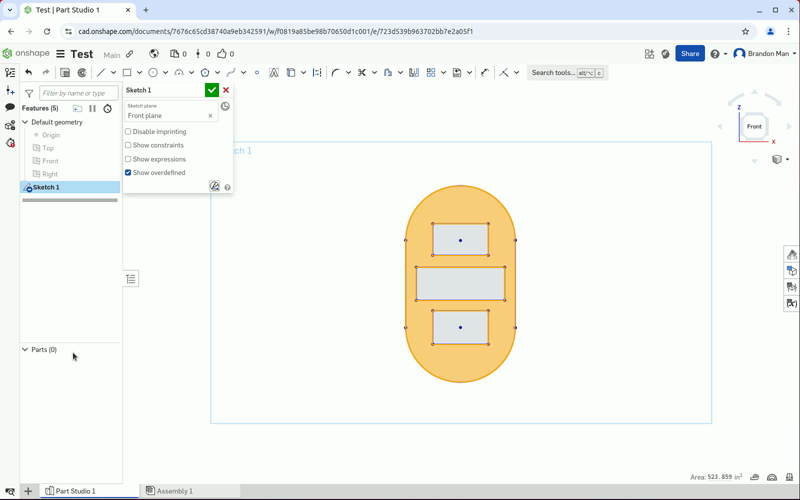
key(shift+e)
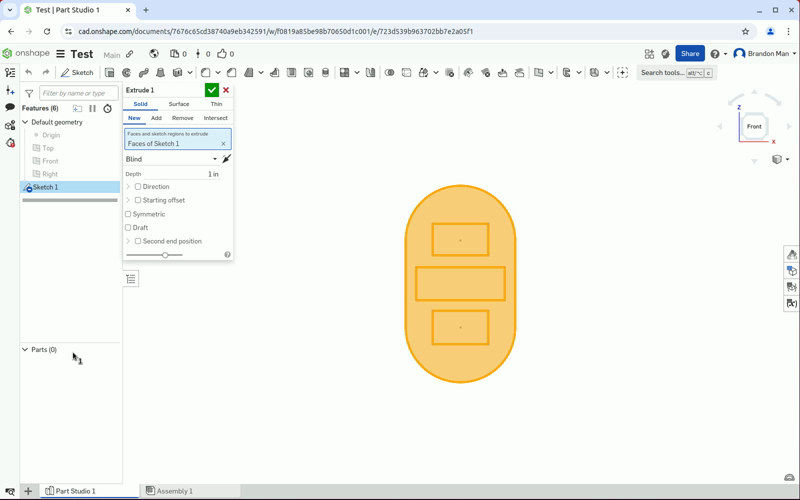
mouse_move(143, 106)
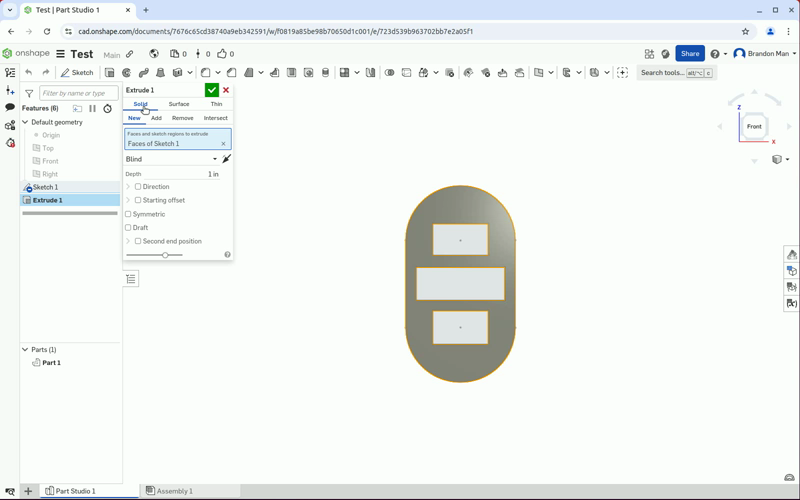
click(143, 106)
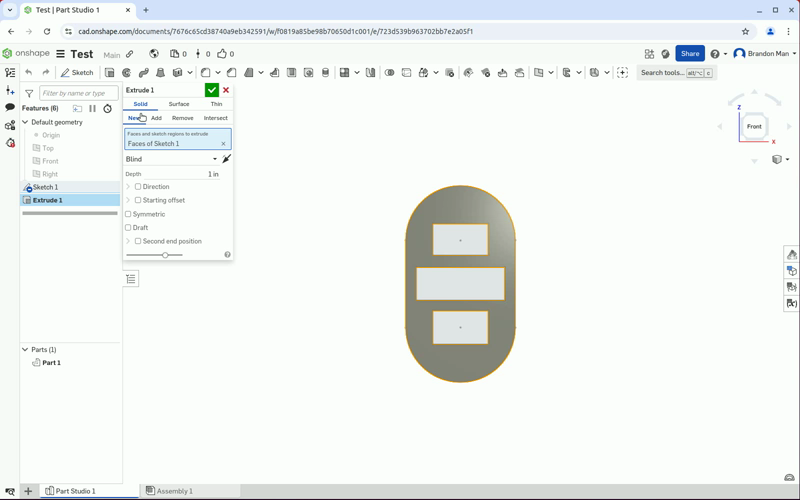
mouse_move(137, 120)
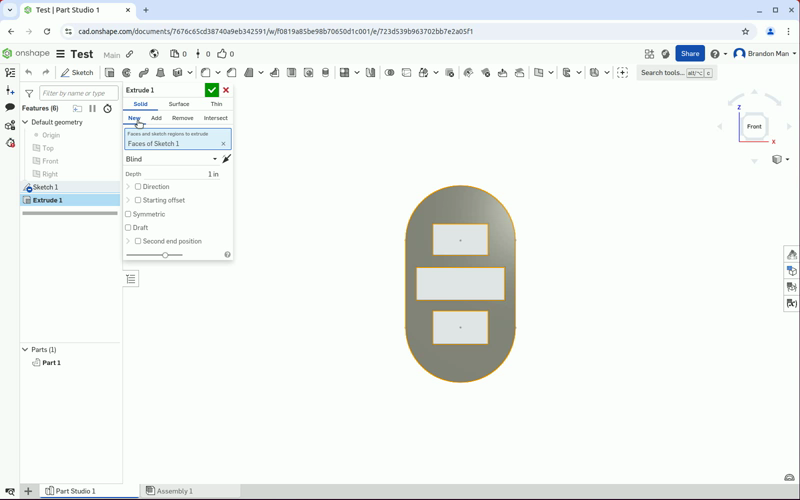
click(137, 120)
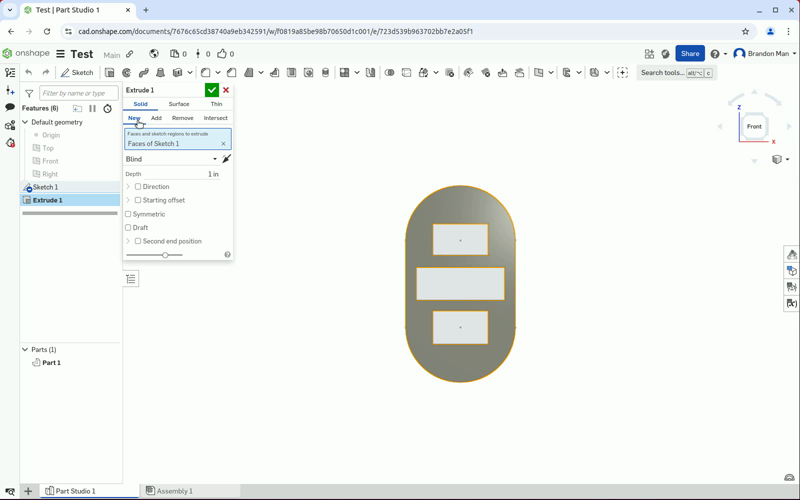
key(tab, 4)
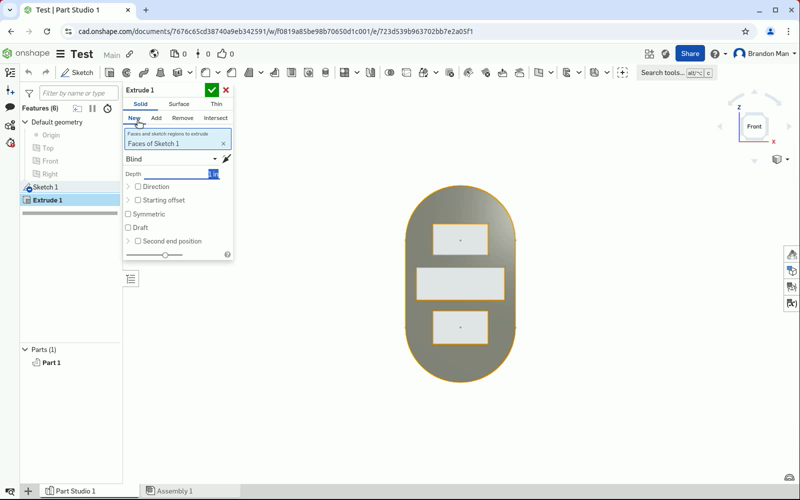
text(4.574)
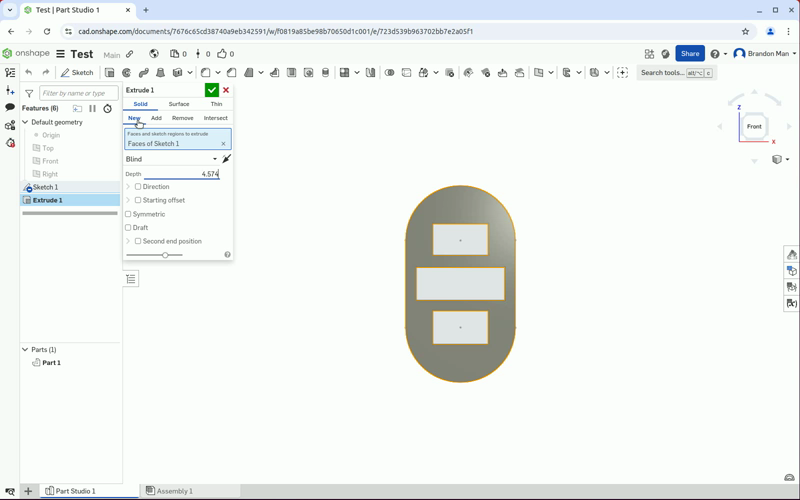
key(enter)
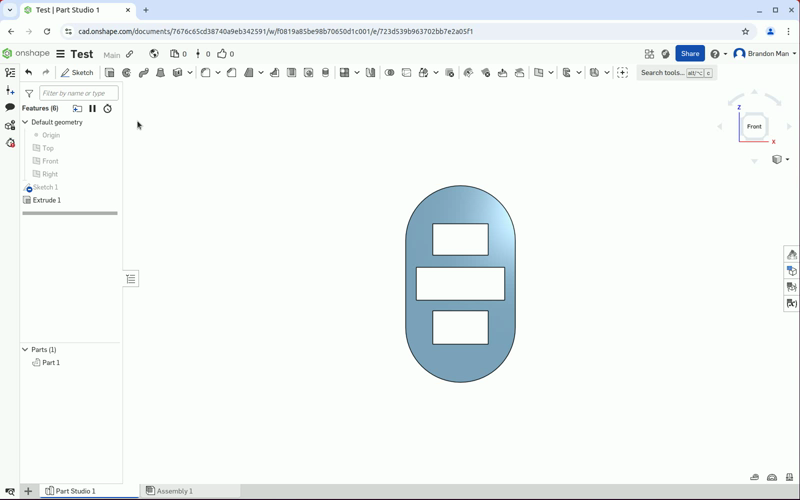
key(shift+h)
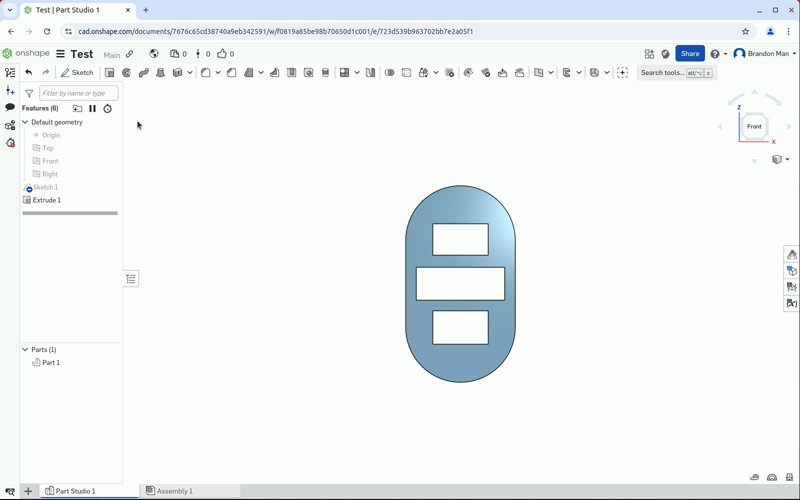
key(shift+h)
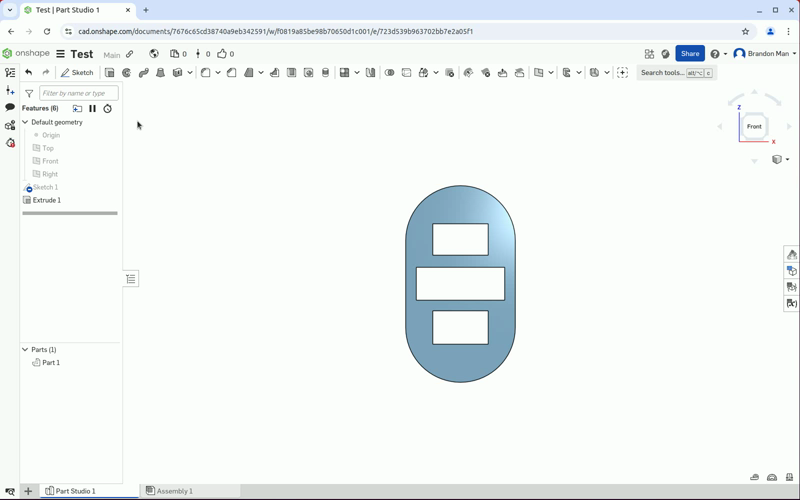
mouse_move(73, 189)
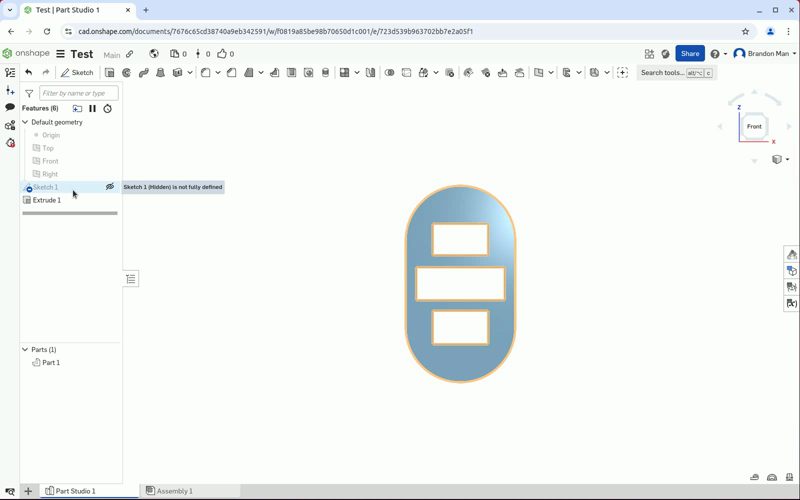
click(73, 189)
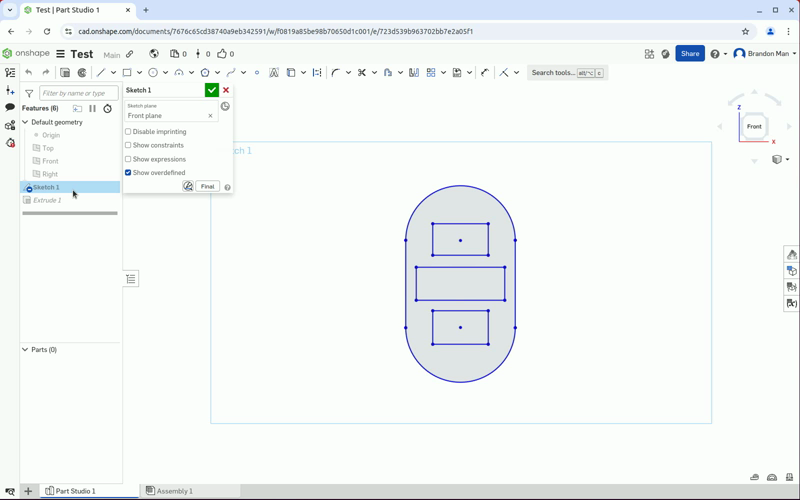
mouse_move(229, 92)
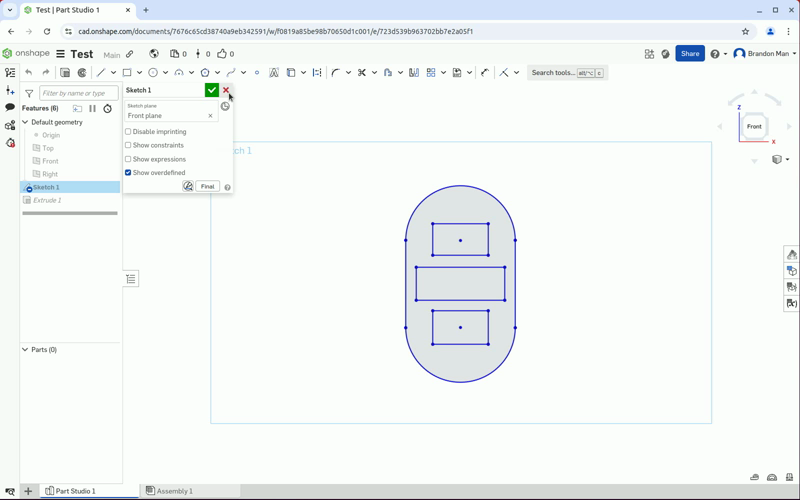
click(229, 92)
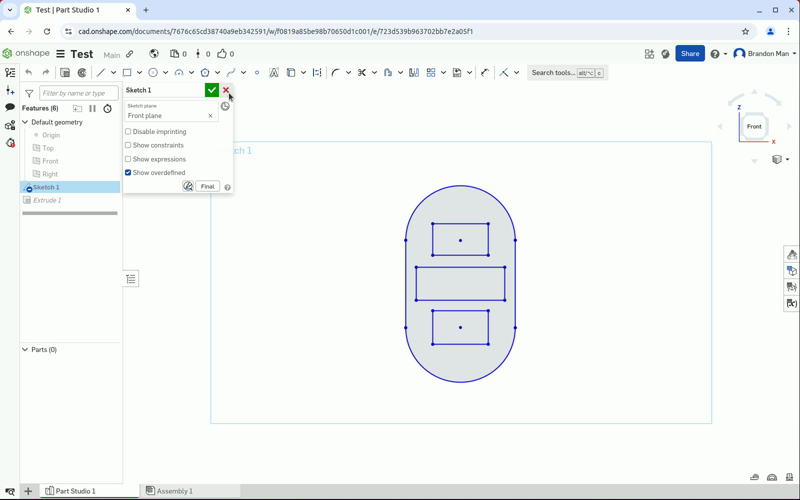
key(shift+s)
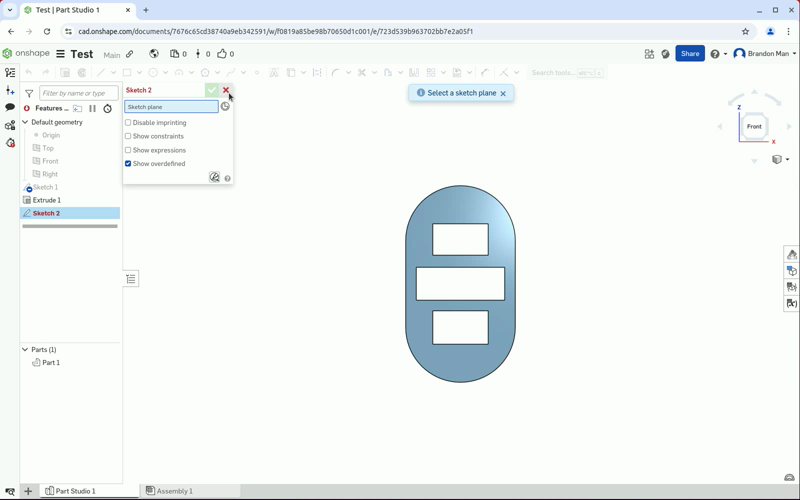
mouse_move(73, 163)
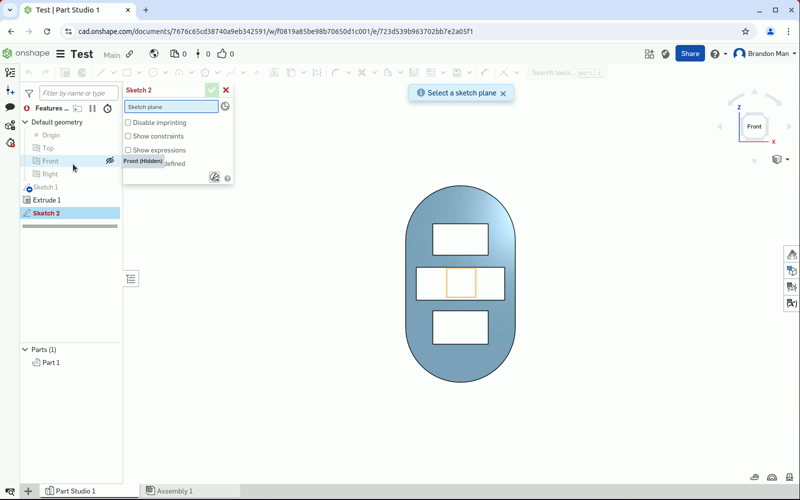
click(73, 163)
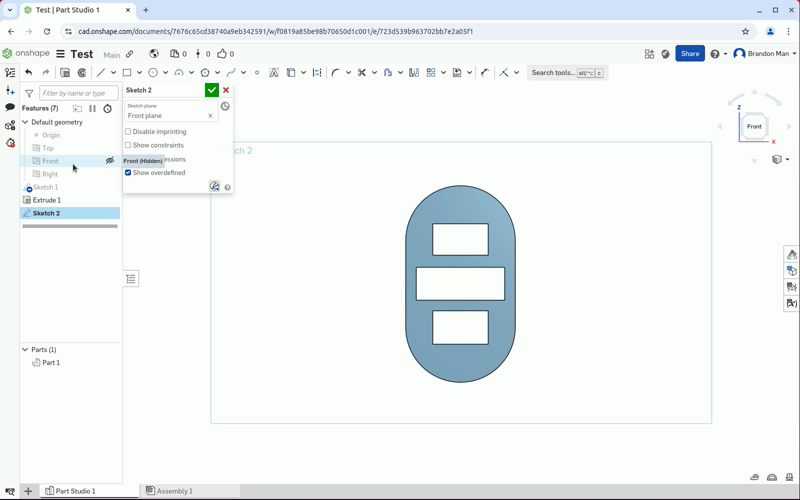
mouse_move(73, 352)
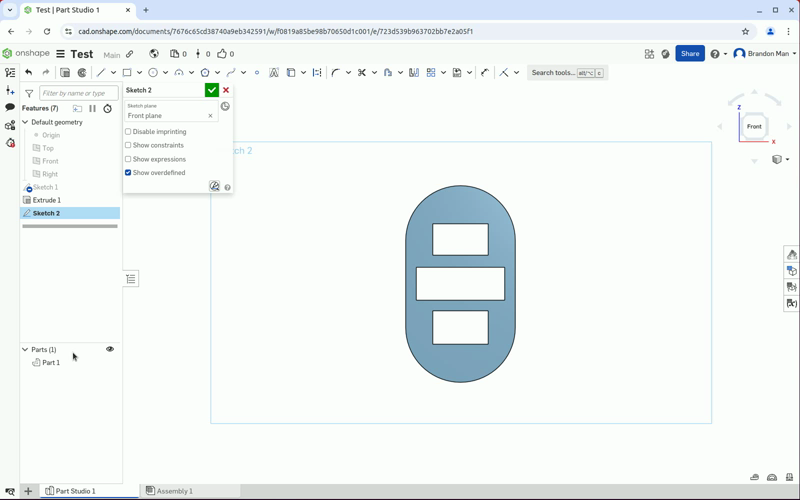
key(y)
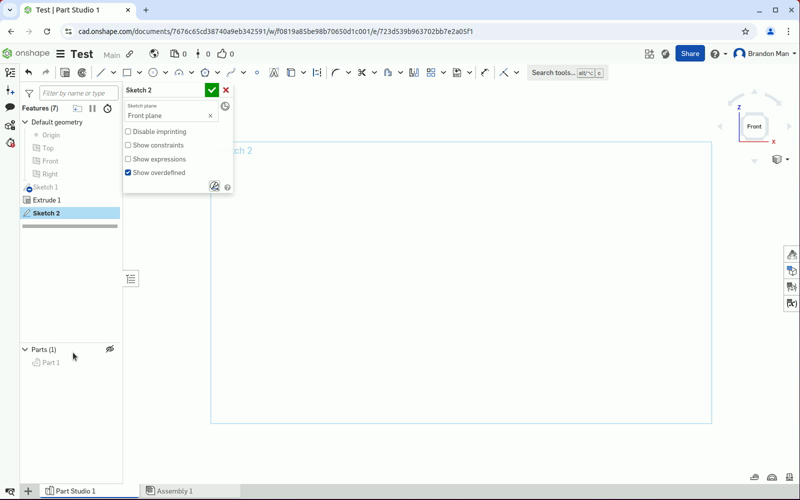
key(l)
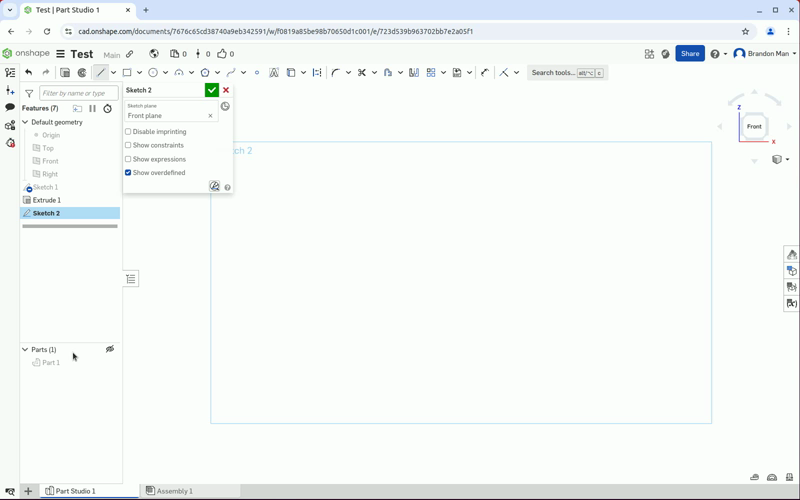
key_down(shift)
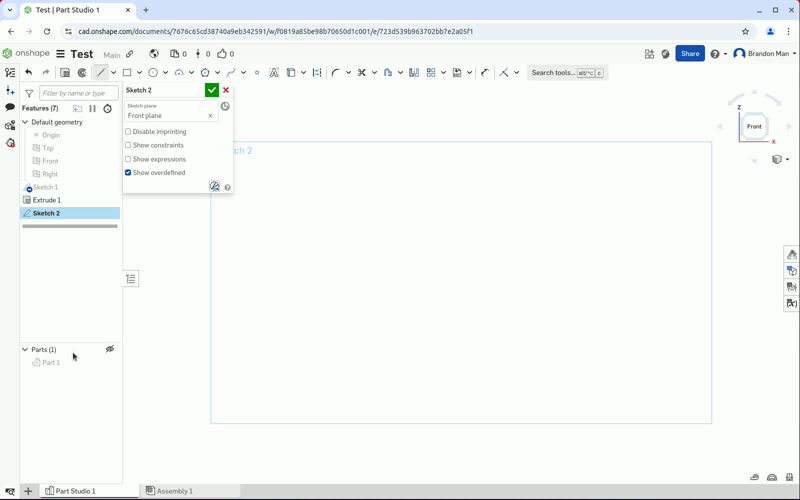
mouse_move(416, 299)
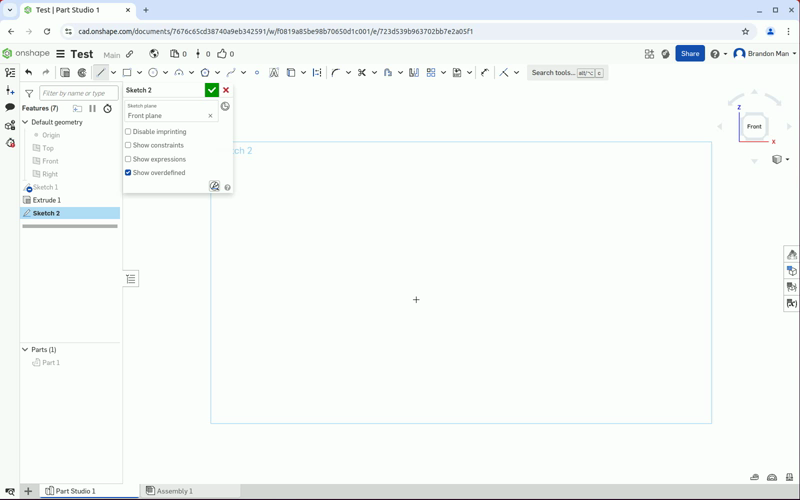
click(416, 299)
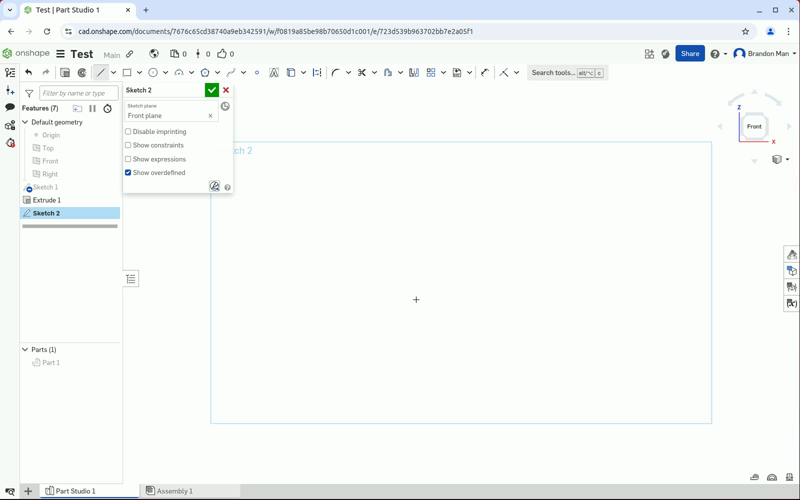
key_up(shift)
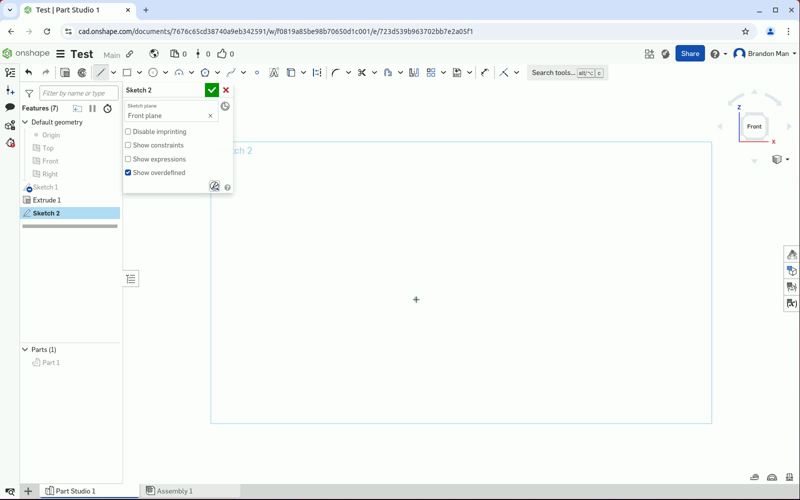
key_down(shift)
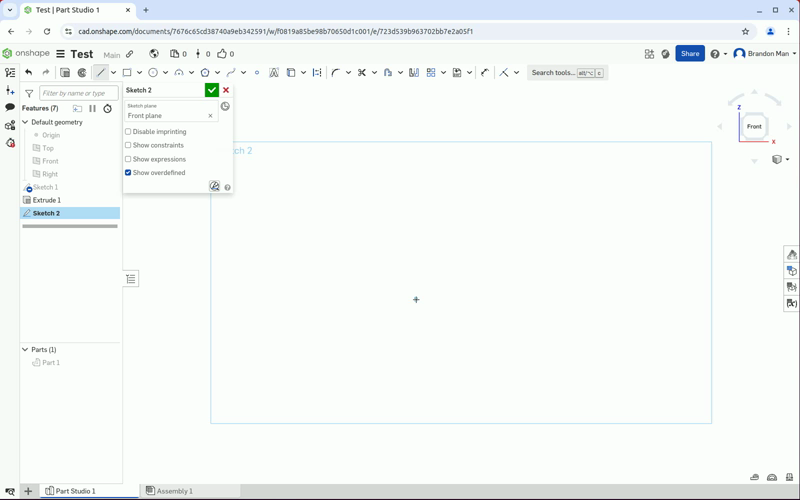
mouse_move(504, 299)
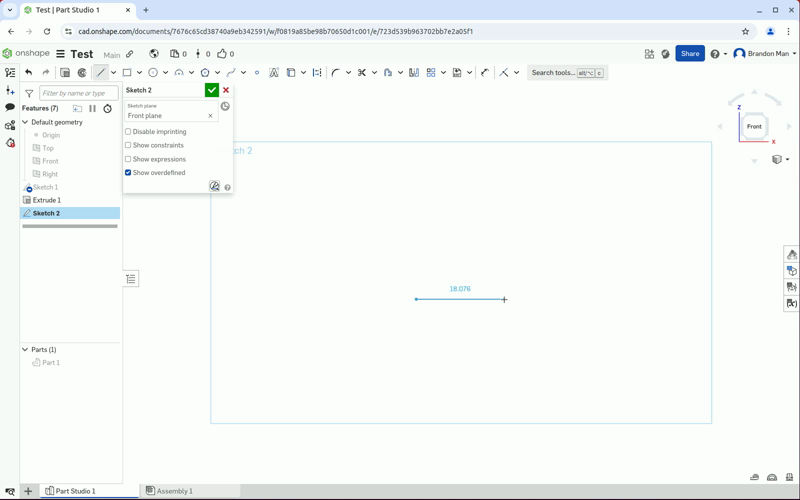
click(504, 299)
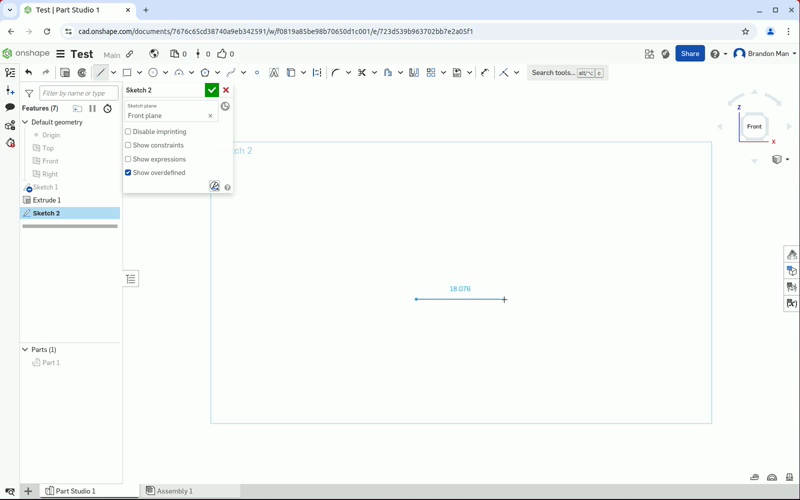
key_up(shift)
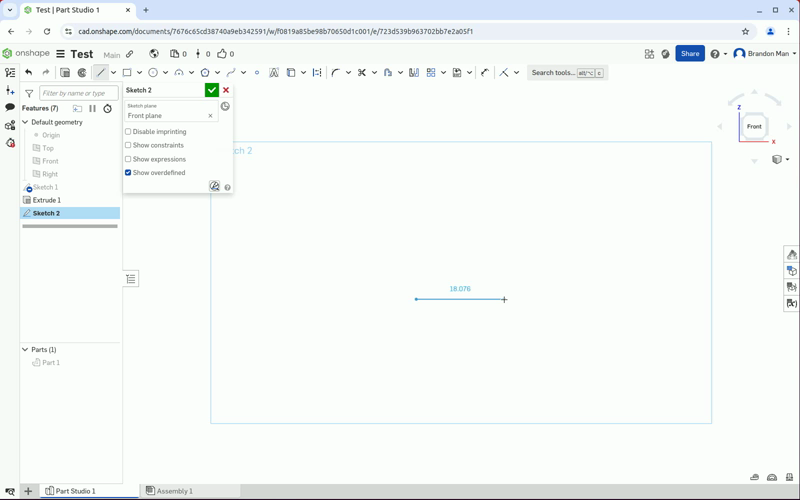
key_down(shift)
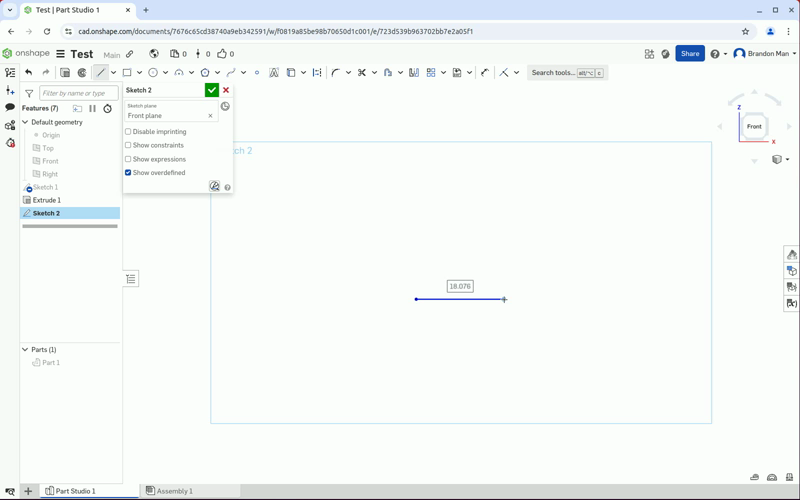
mouse_move(534, 299)
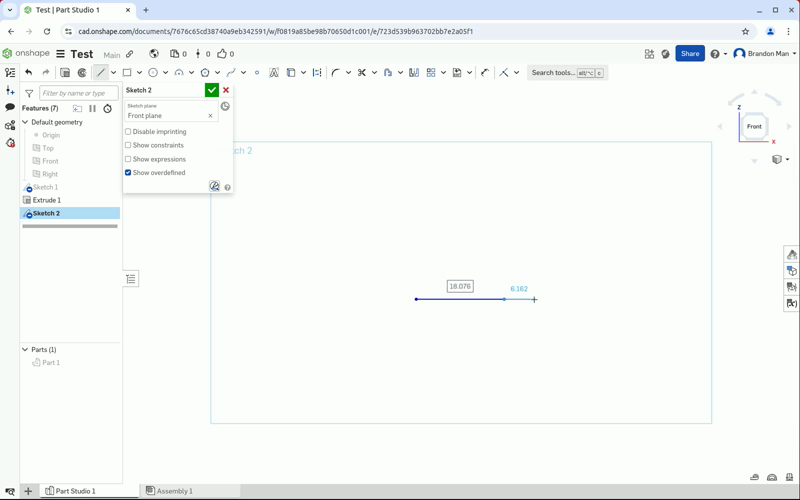
mouse_move(504, 265)
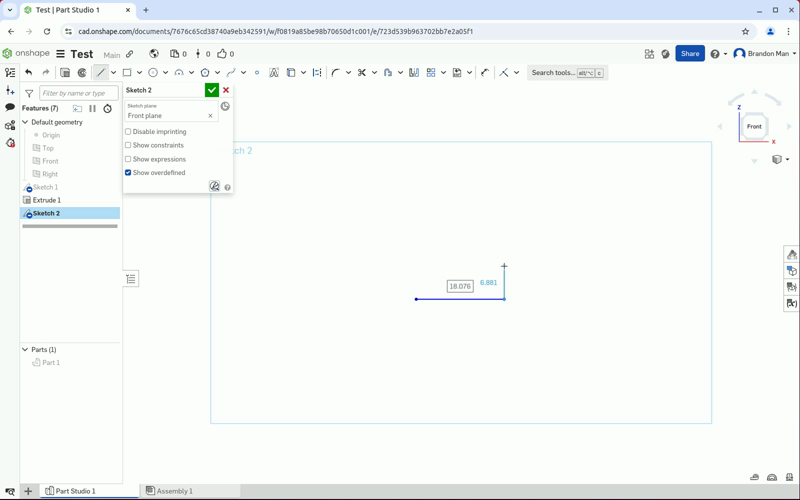
click(504, 265)
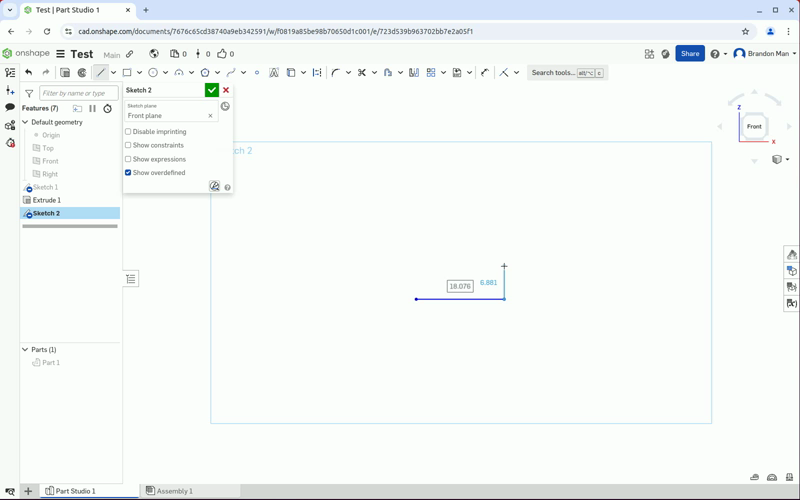
key_up(shift)
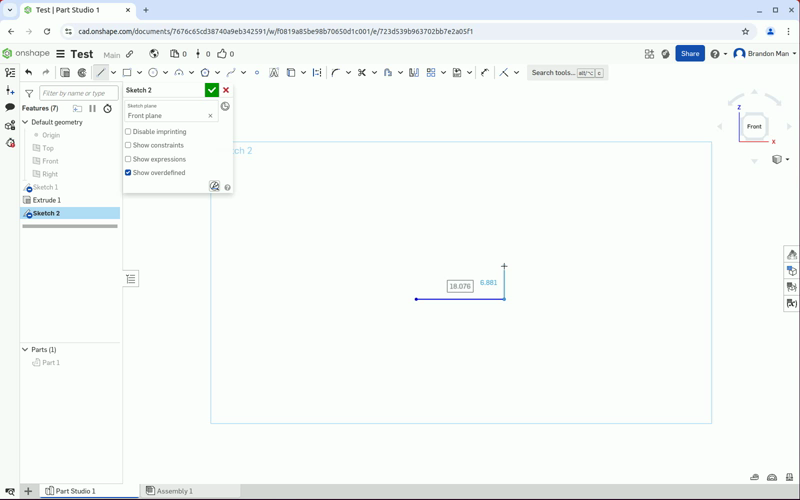
key_down(shift)
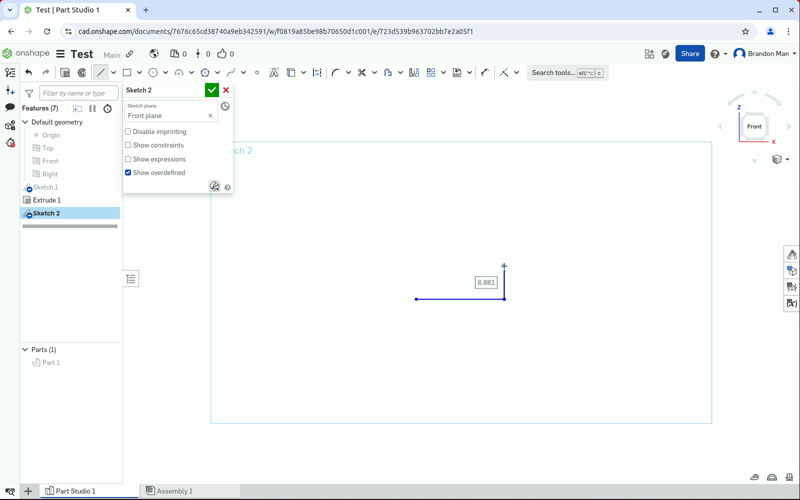
mouse_move(416, 265)
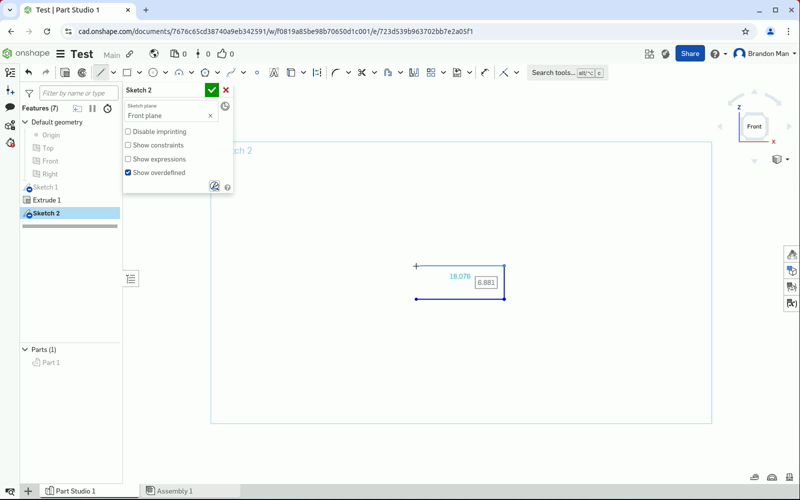
click(416, 265)
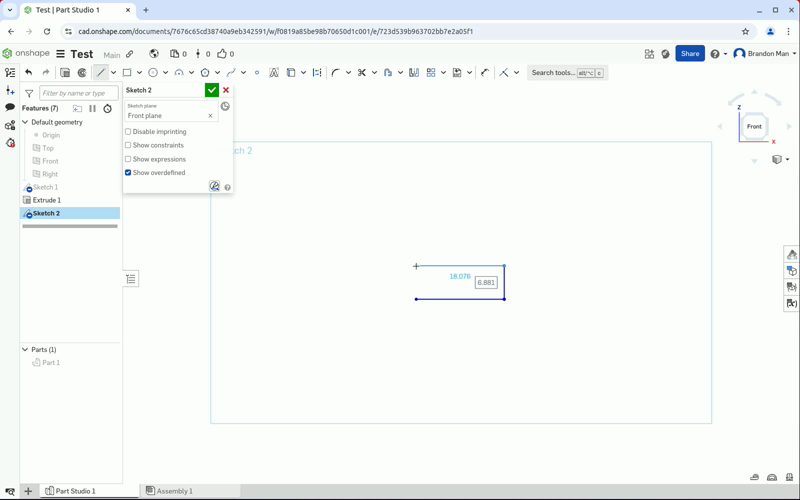
key_up(shift)
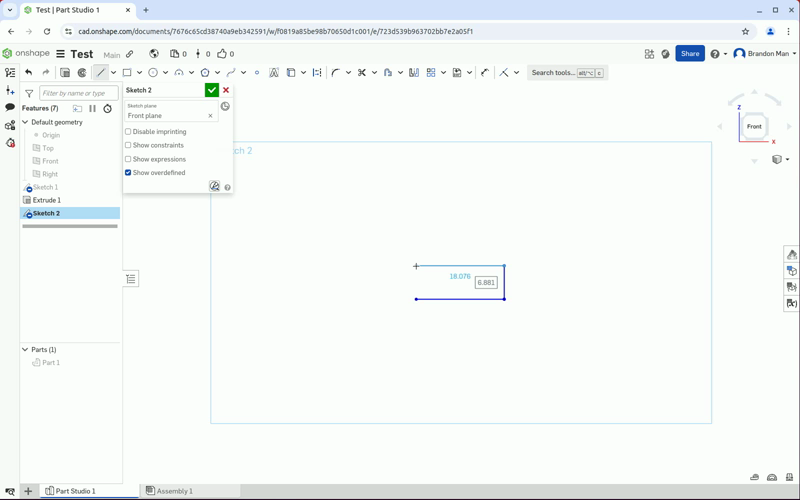
mouse_move(446, 265)
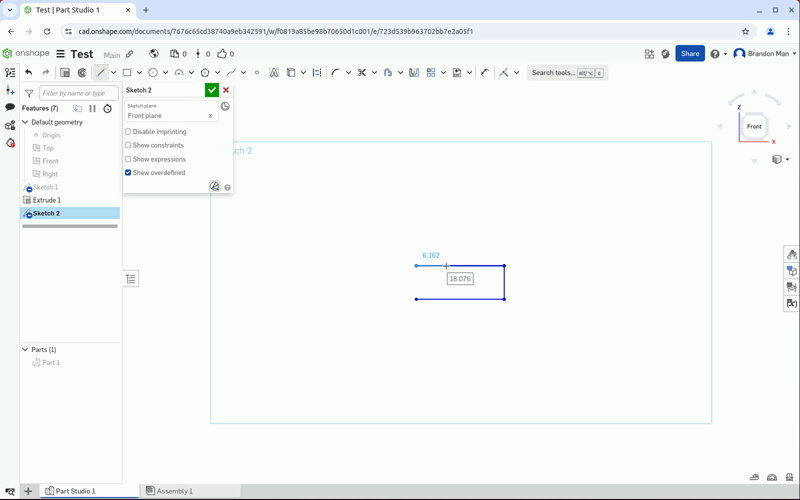
key_down(shift)
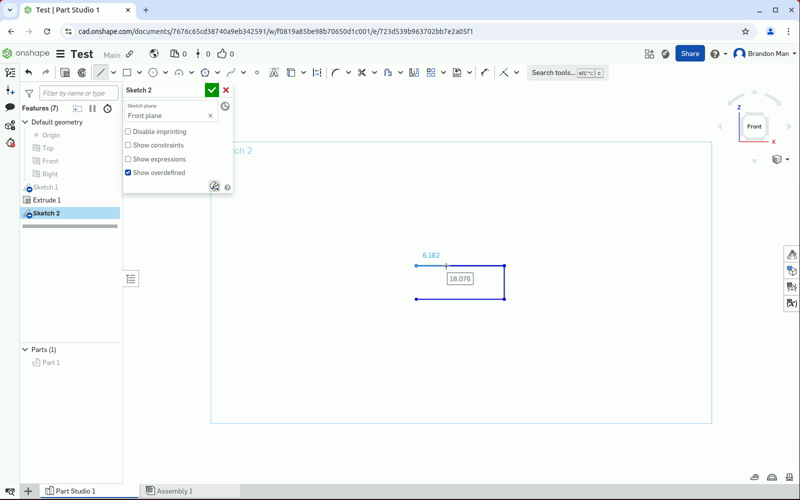
mouse_move(416, 299)
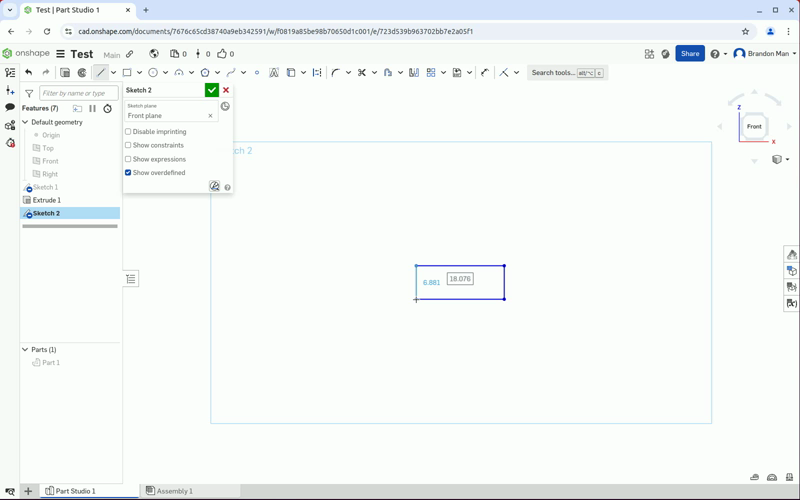
key_up(shift)
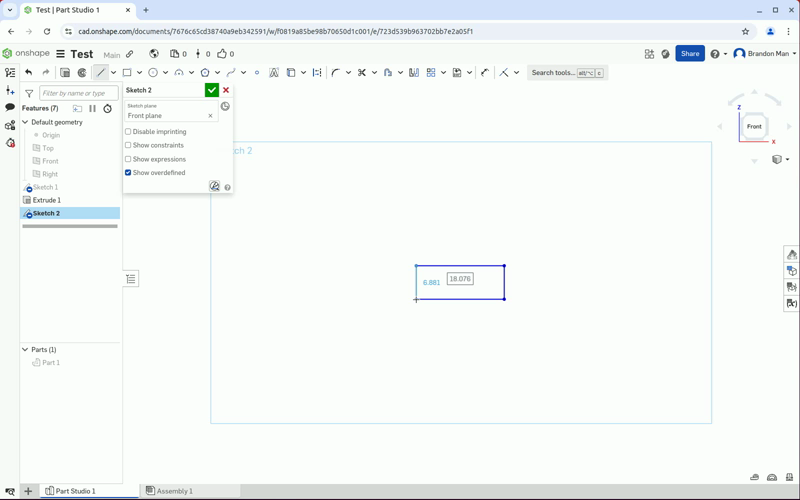
click(416, 299)
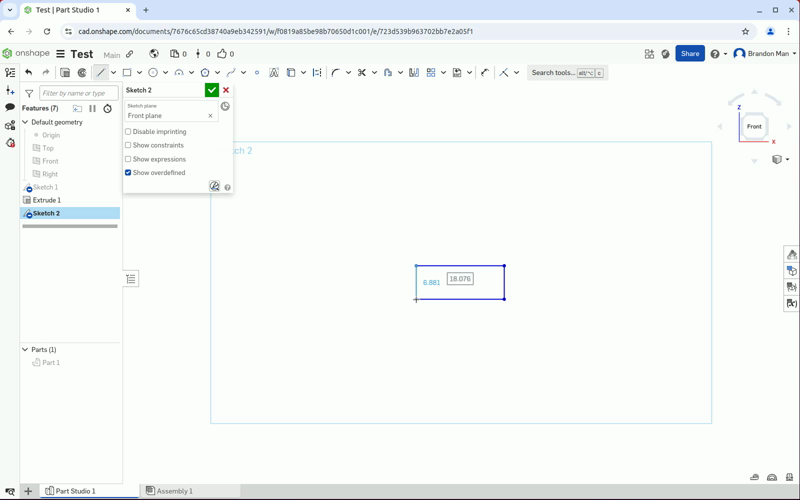
key(esc)
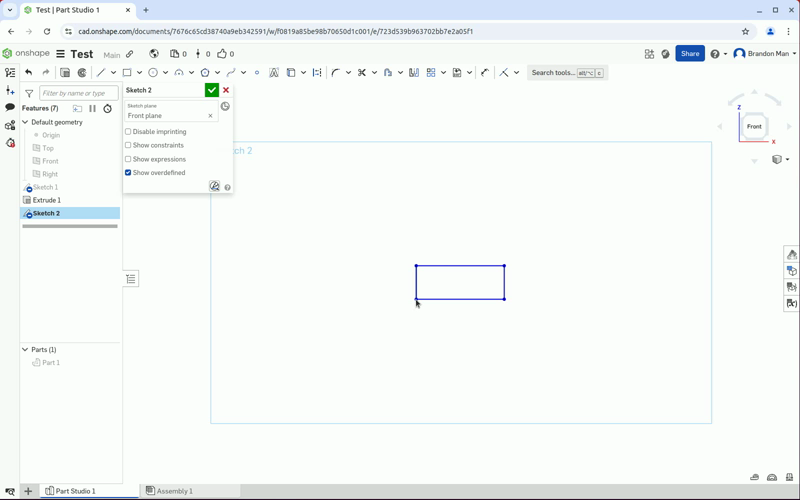
mouse_move(456, 297)
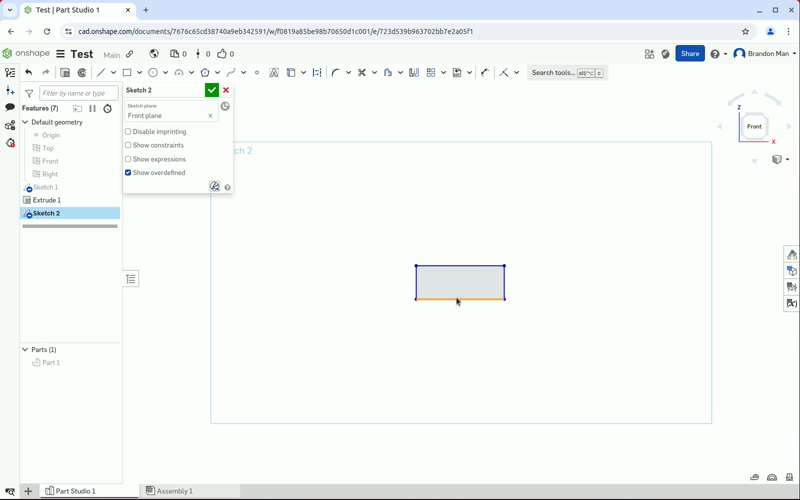
click(456, 297)
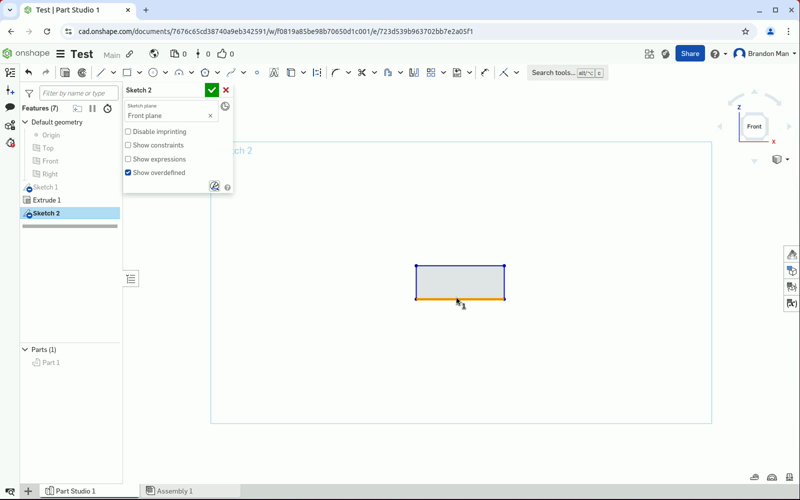
mouse_move(73, 352)
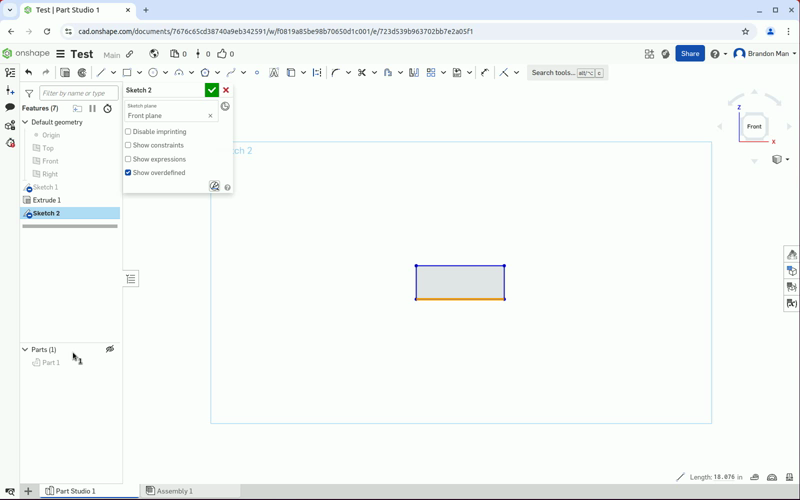
key(shift+y)
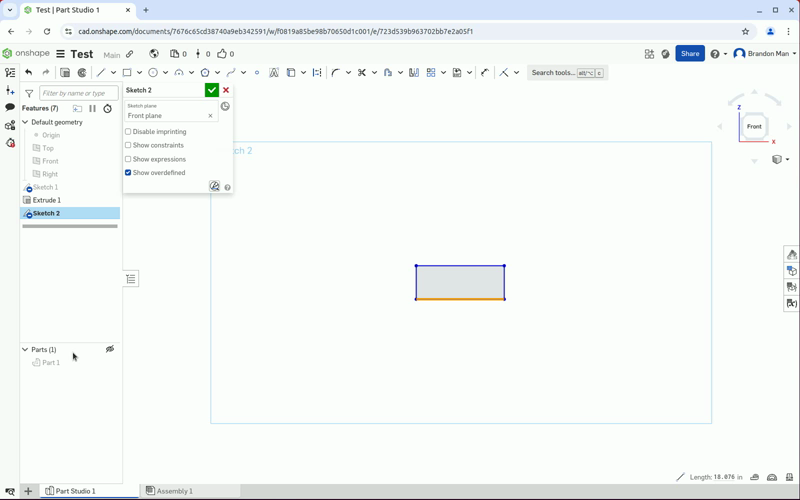
key(shift+e)
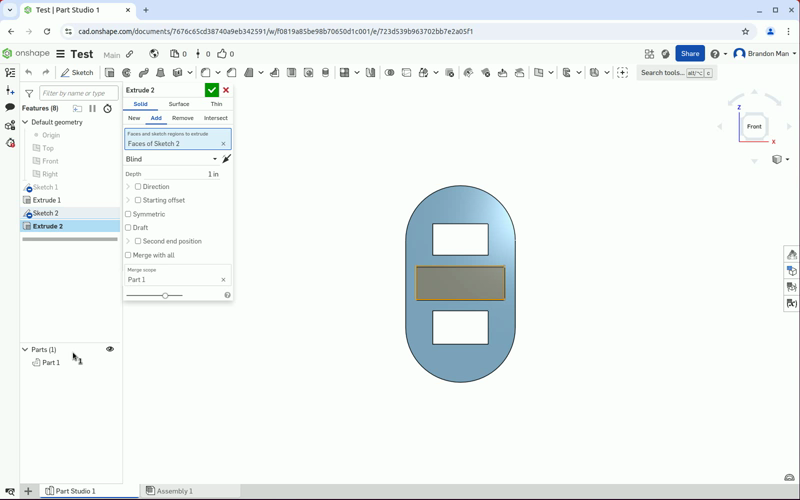
mouse_move(143, 106)
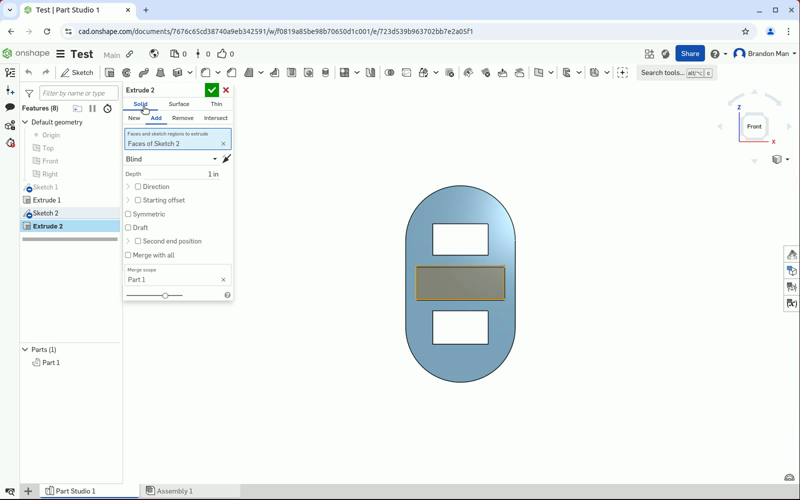
click(143, 106)
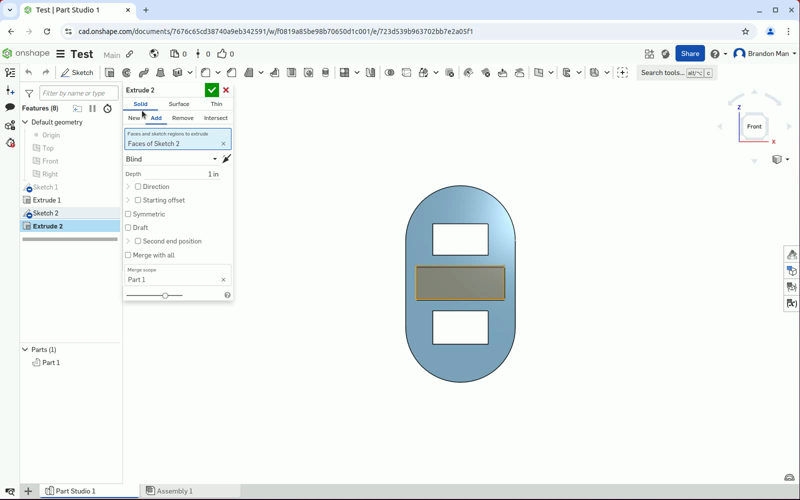
mouse_move(137, 120)
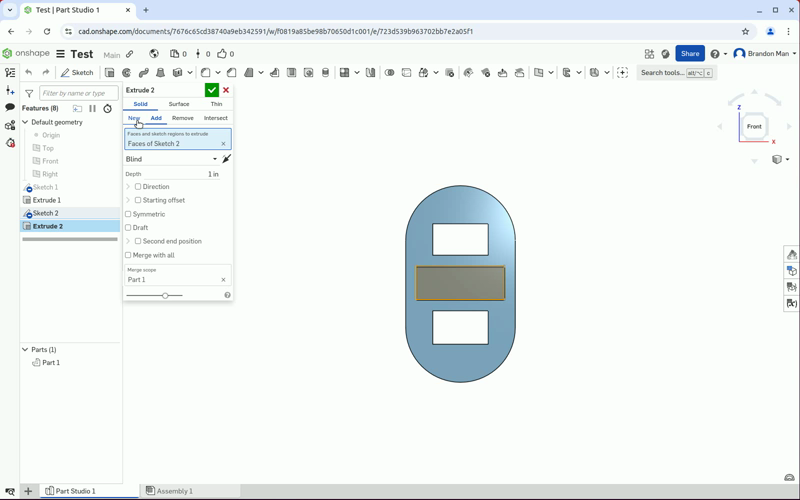
click(137, 120)
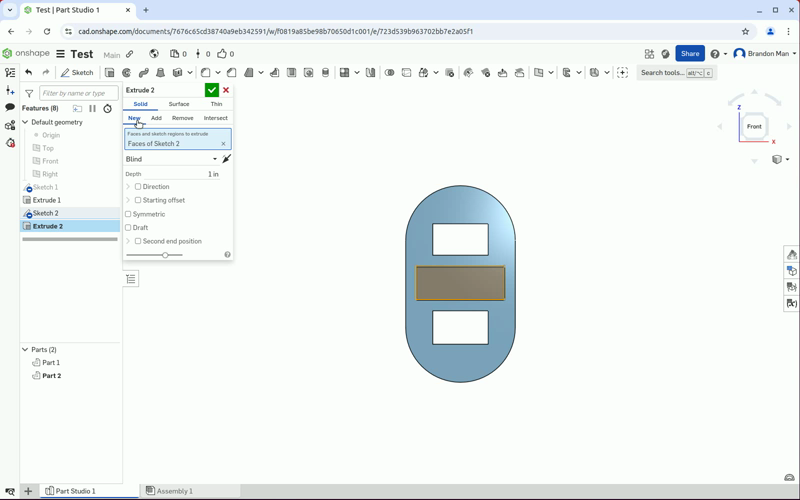
key(tab, 4)
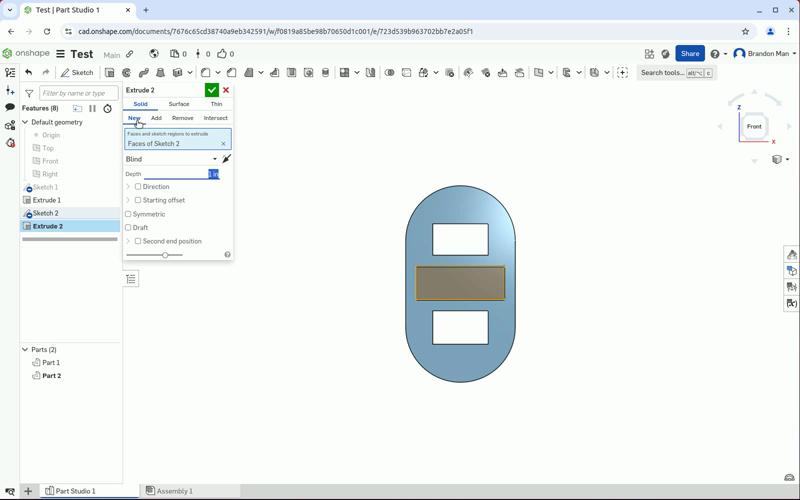
text(4.574)
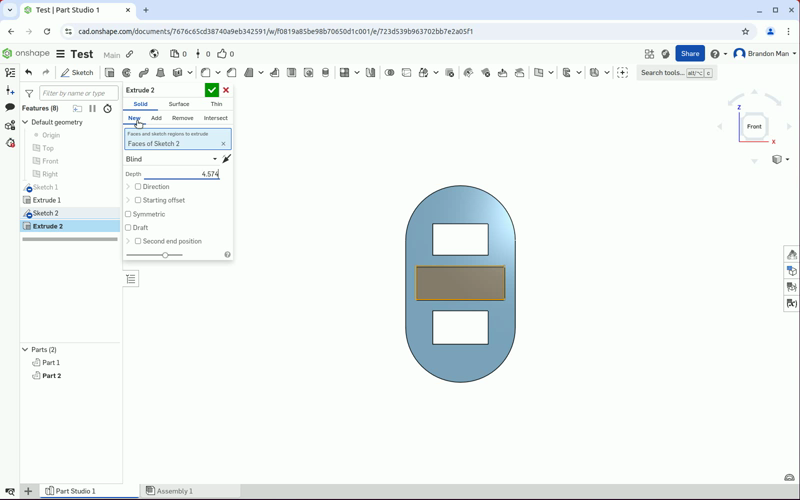
key(enter)
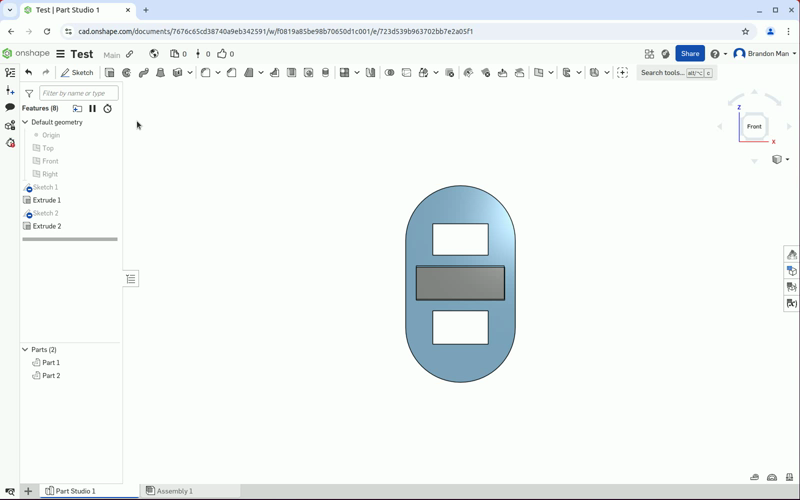
key(shift+h)
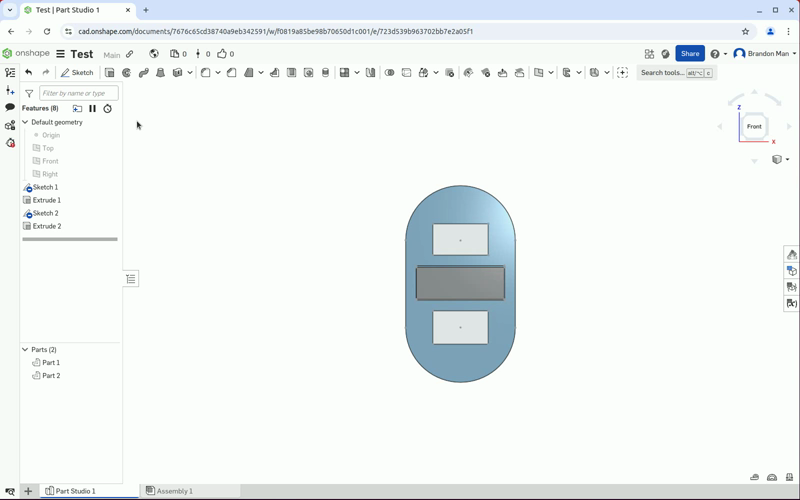
key(shift+h)
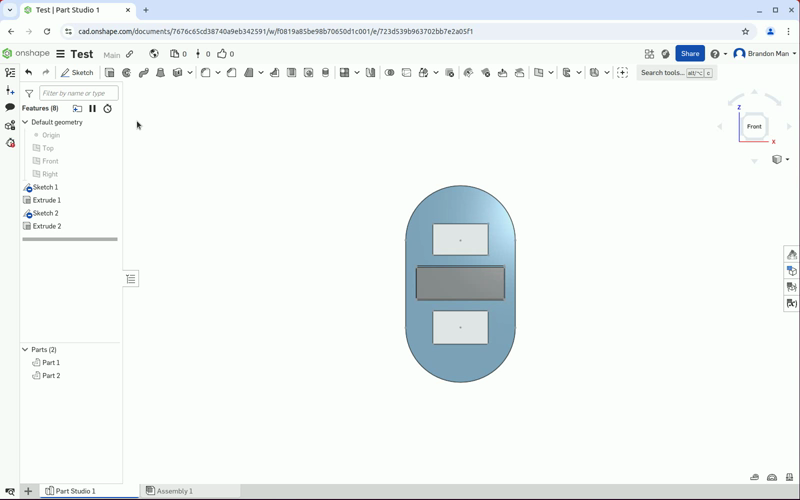
key(shift+7)
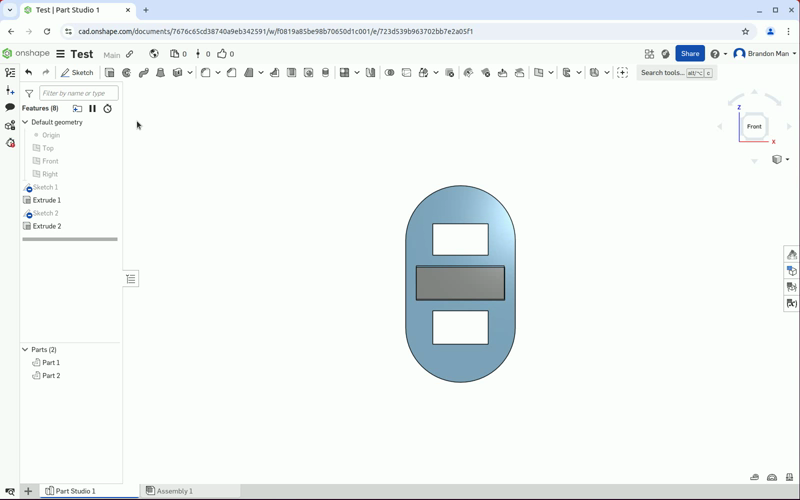
key(left, 2)
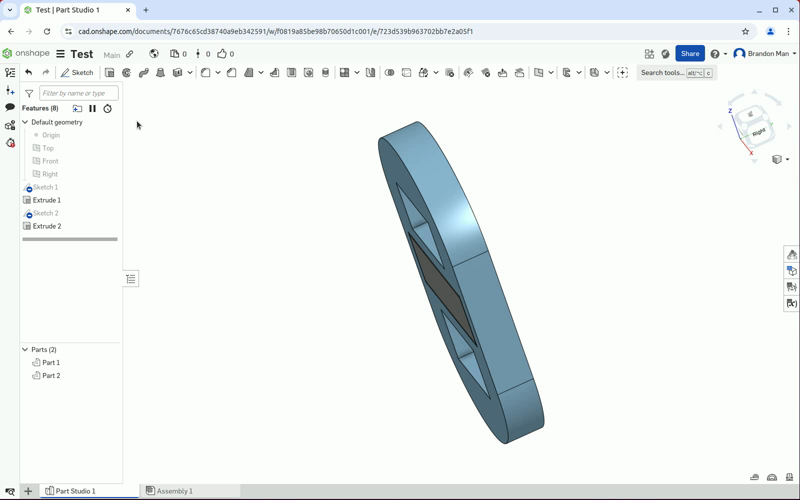
key(down, 2)
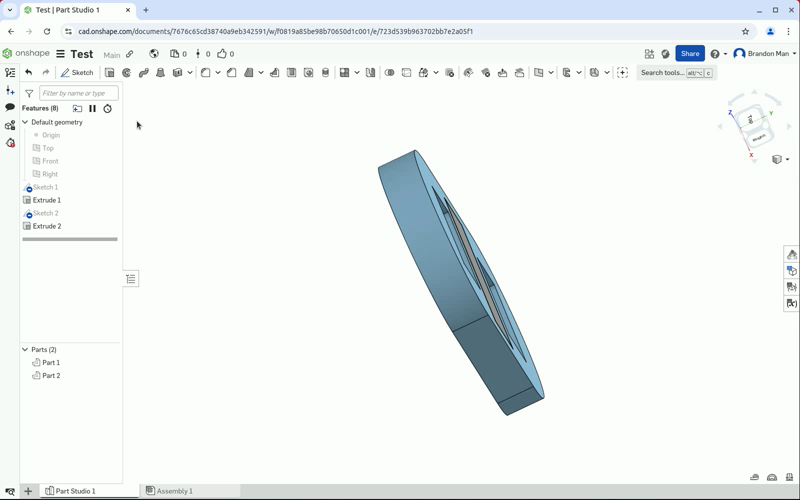
key(up, 2)
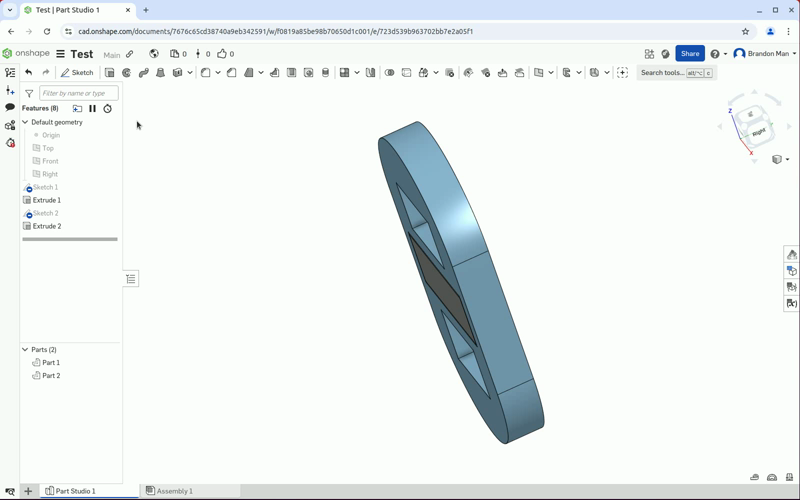
key(right, 2)
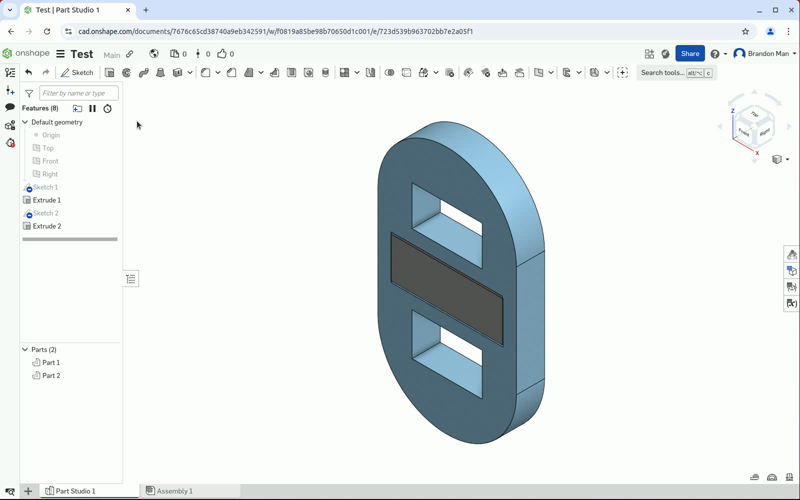
mouse_move(73, 189)
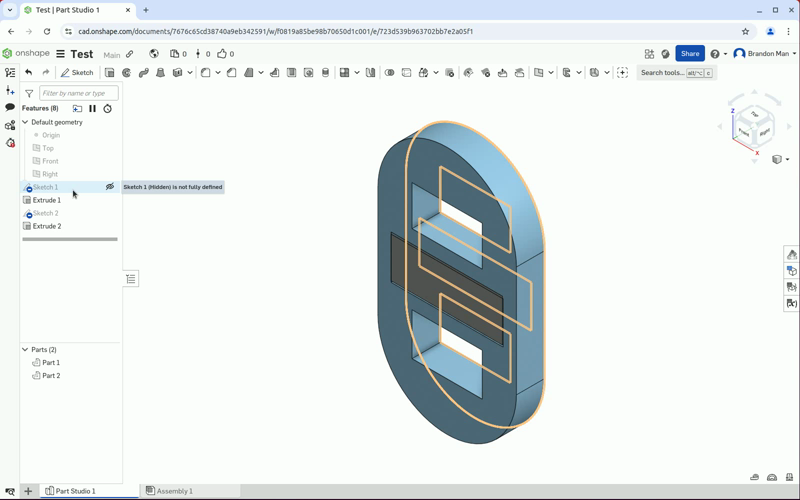
click(73, 189)